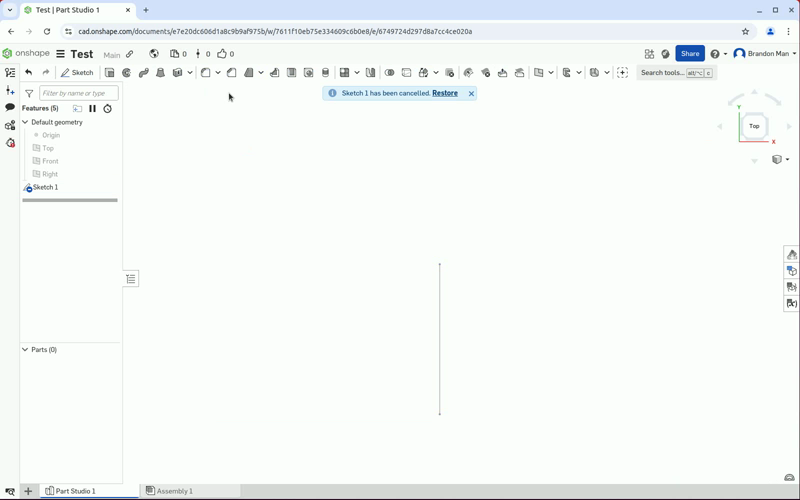
key(shift+h)
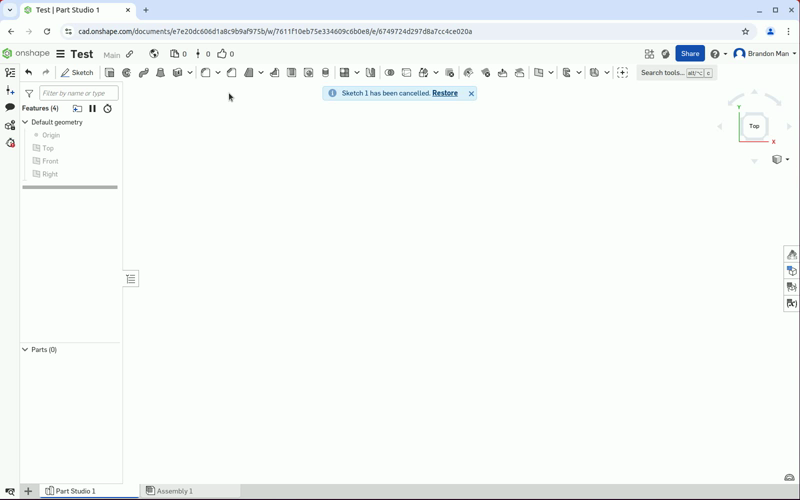
mouse_move(73, 352)
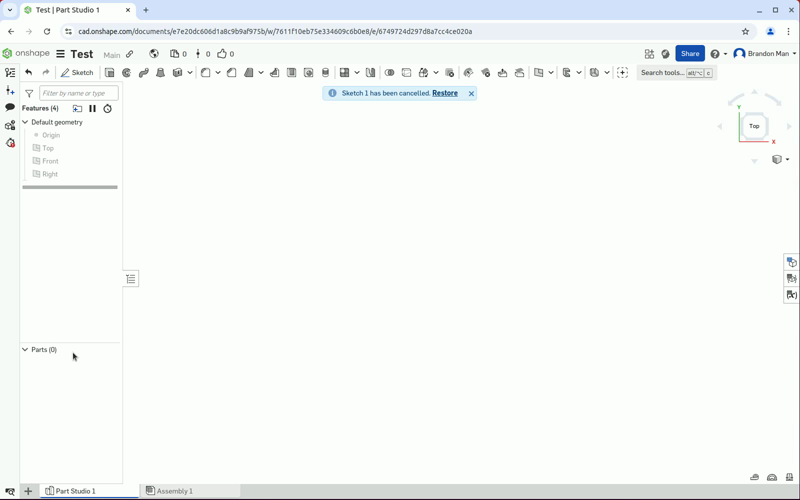
key(y)
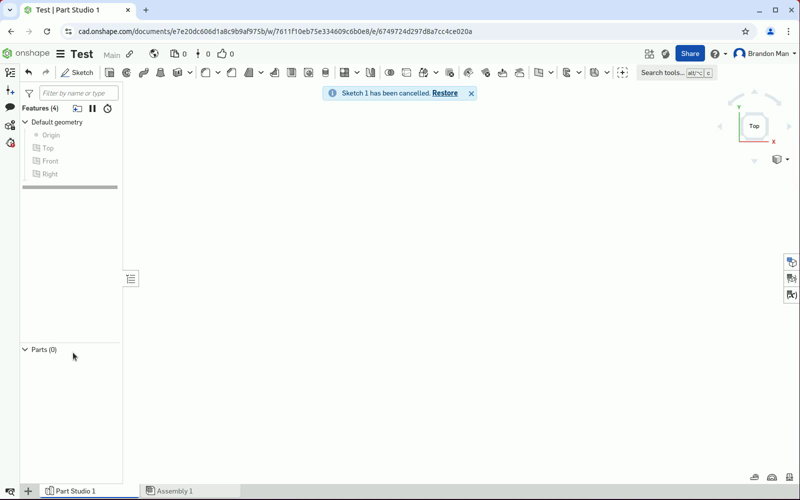
key(shift+p)
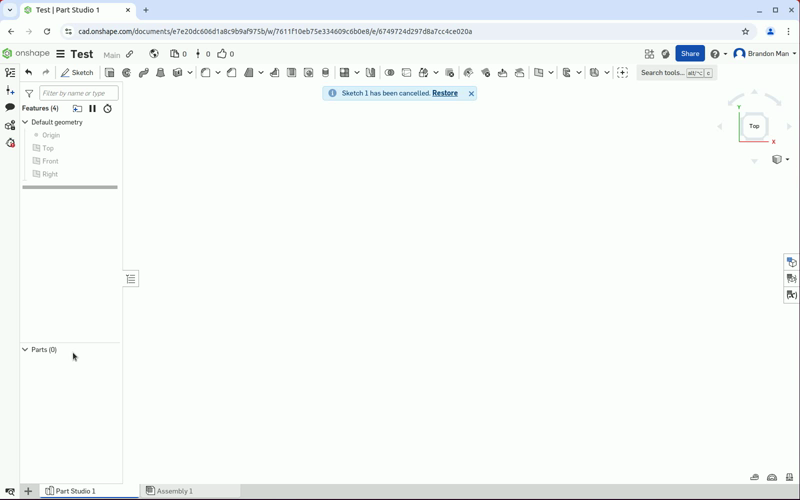
key(space)
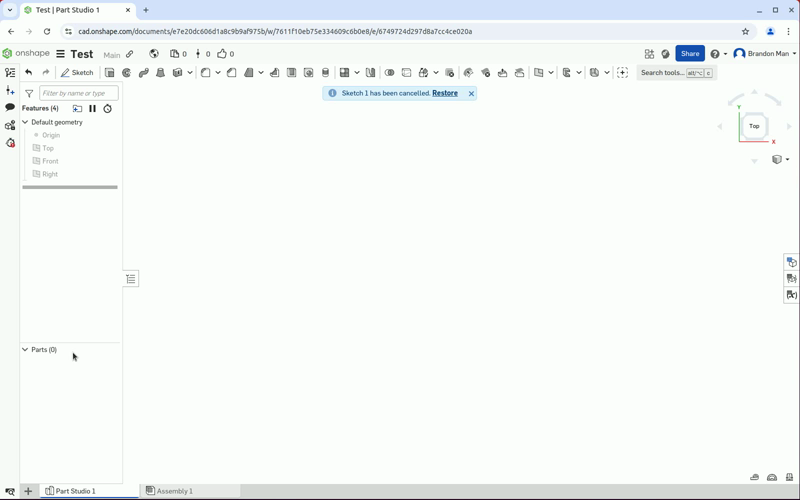
key_down(shift)
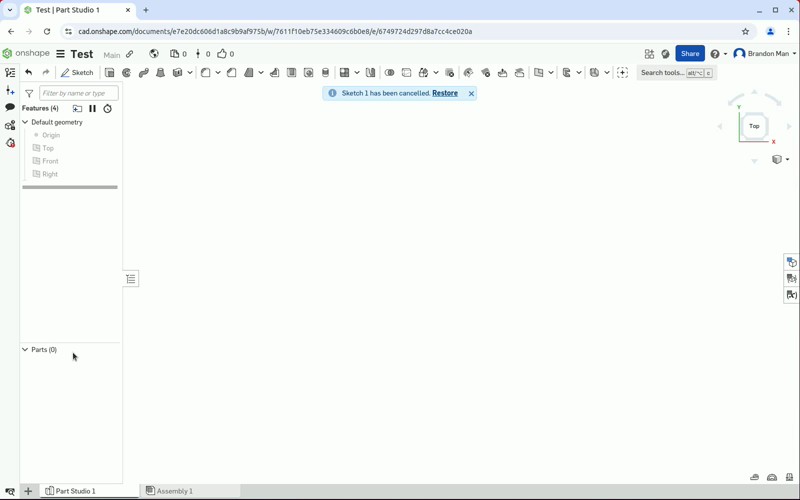
key(up)
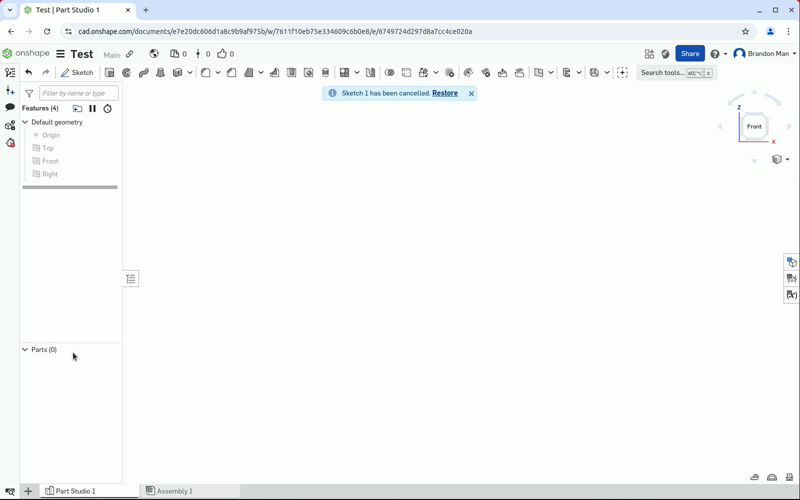
key_up(shift)
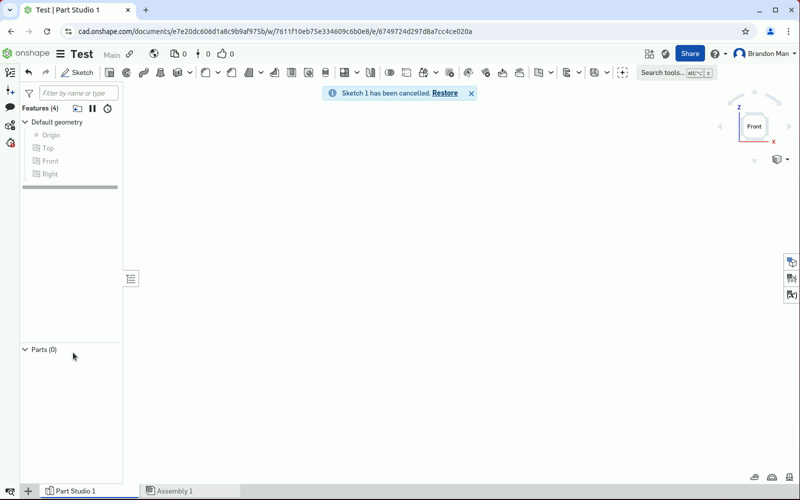
key(space)
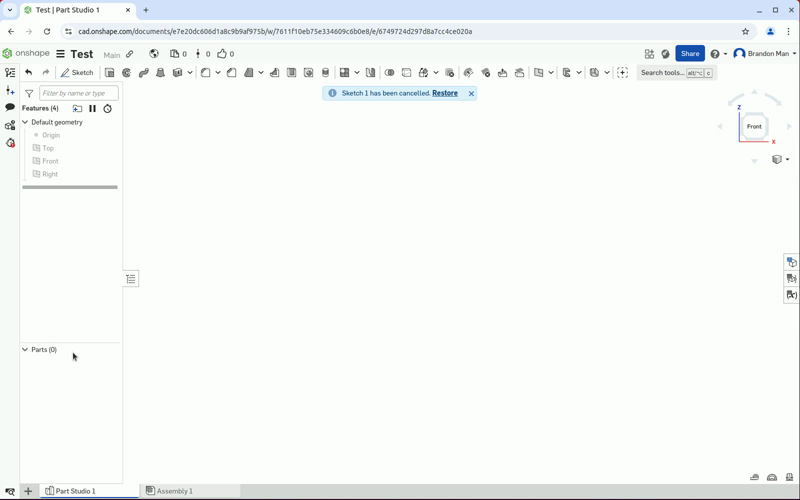
key_down(shift)
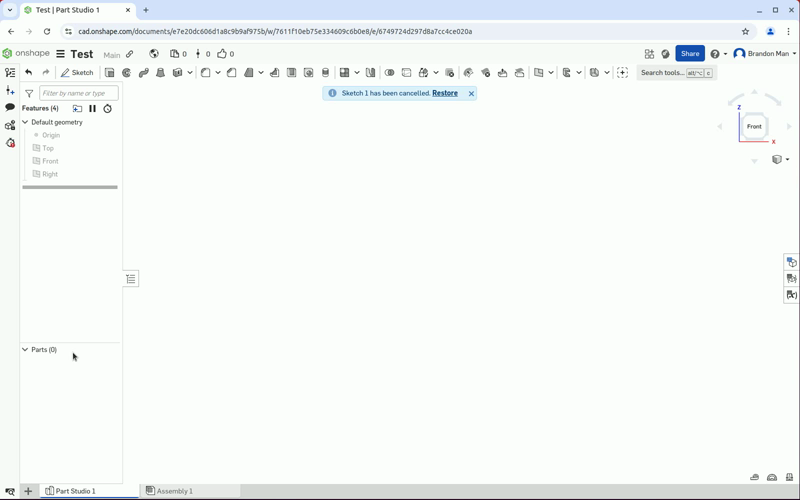
key(left)
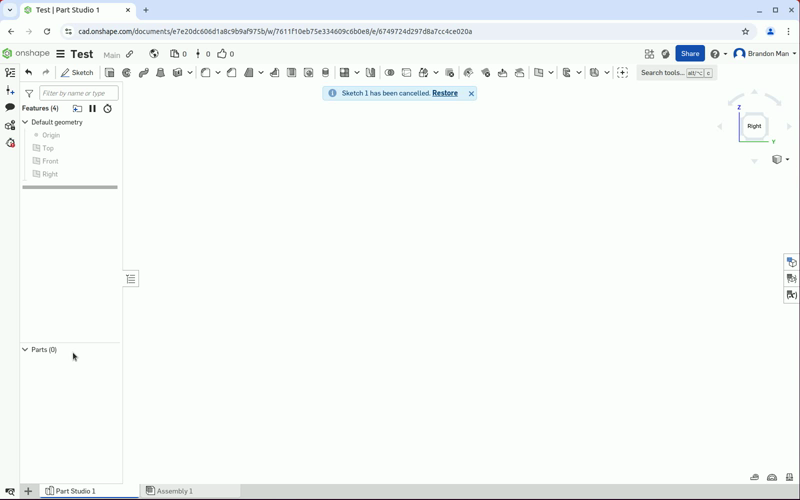
key_up(shift)
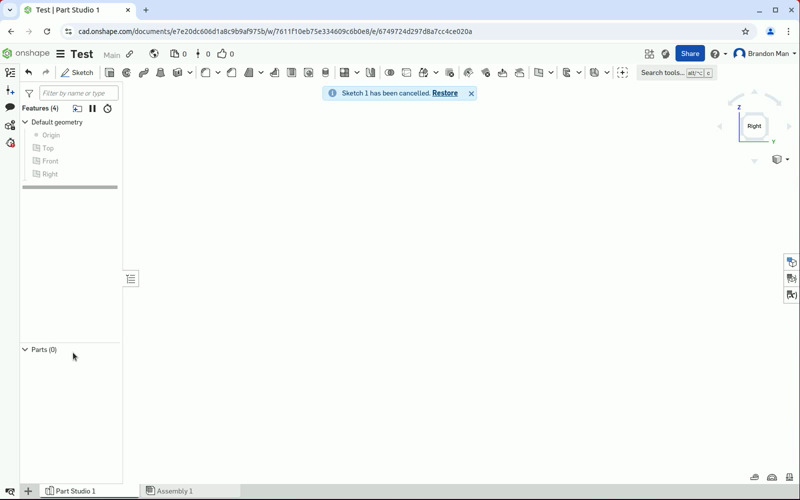
mouse_move(73, 352)
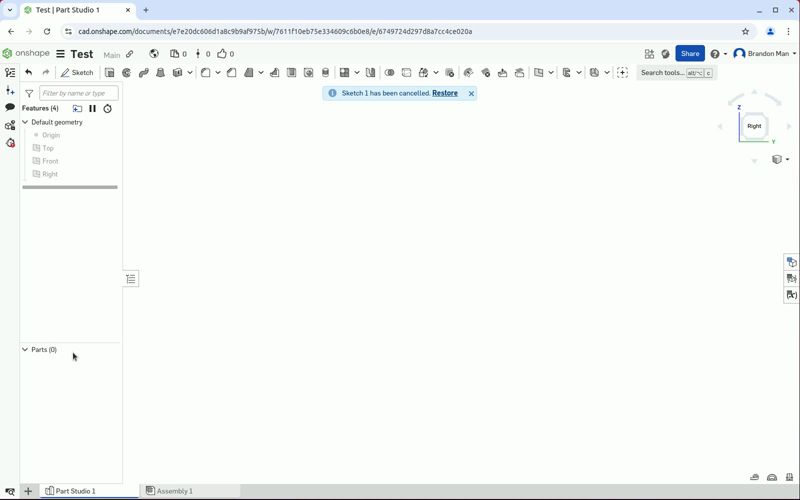
key(shift+y)
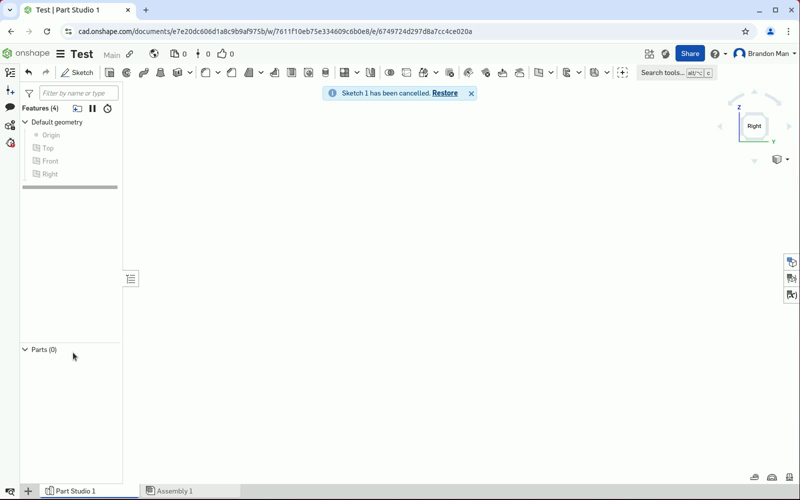
key(shift+s)
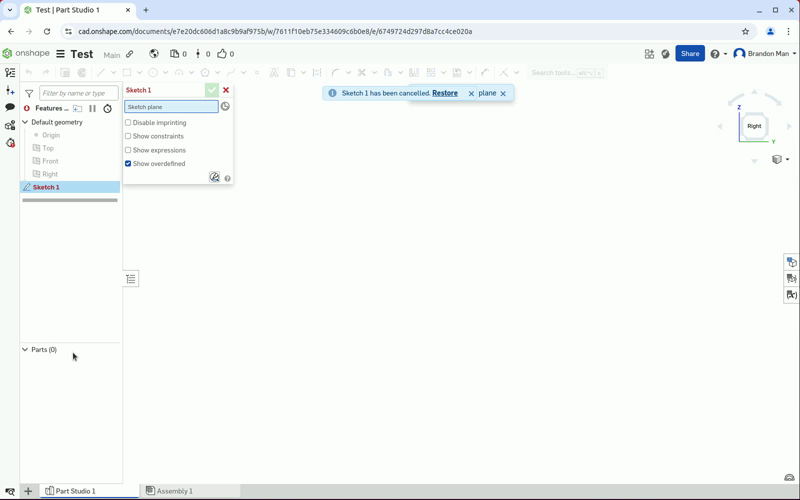
mouse_move(73, 176)
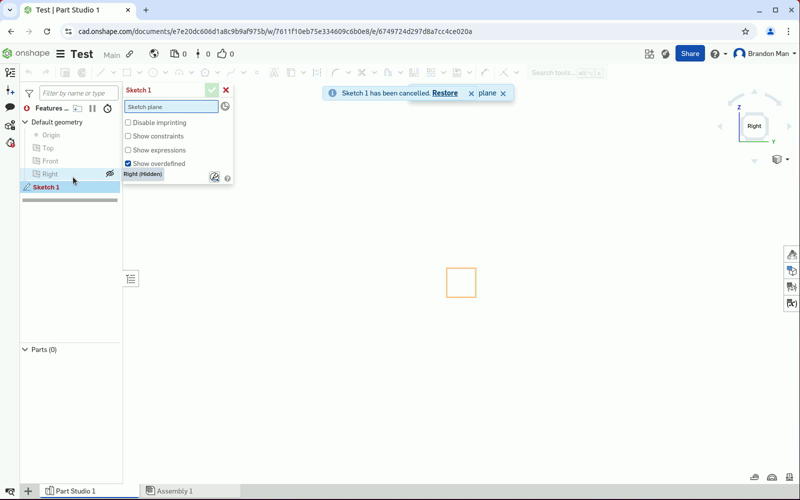
click(73, 176)
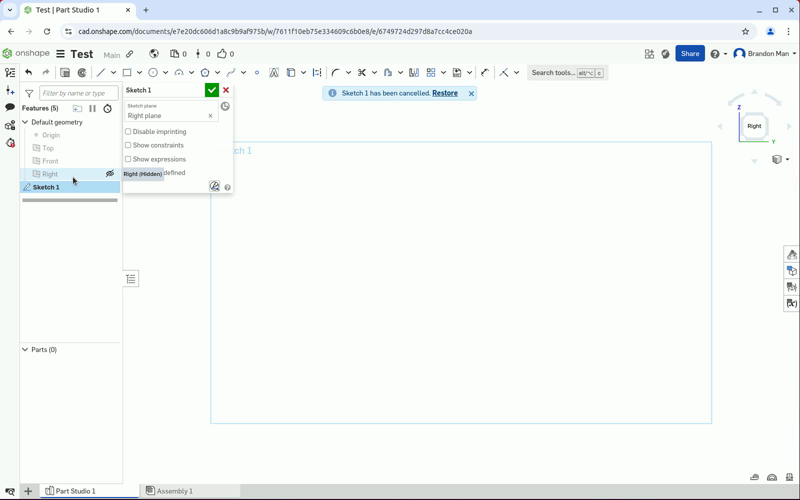
mouse_move(73, 352)
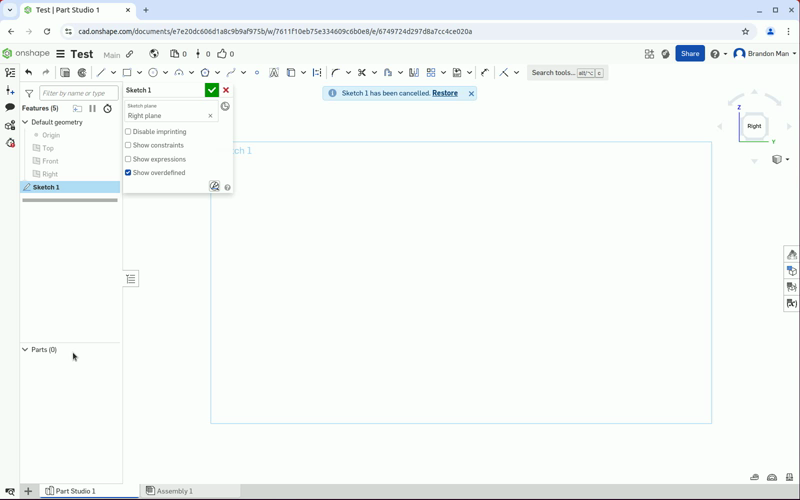
key(y)
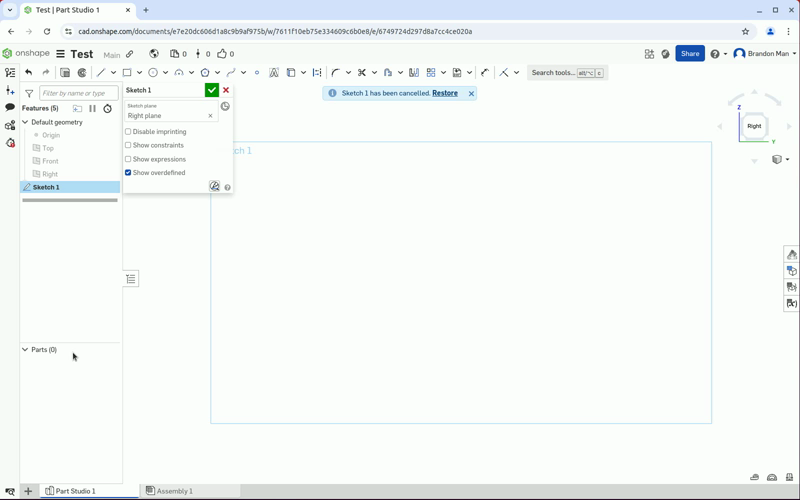
key(l)
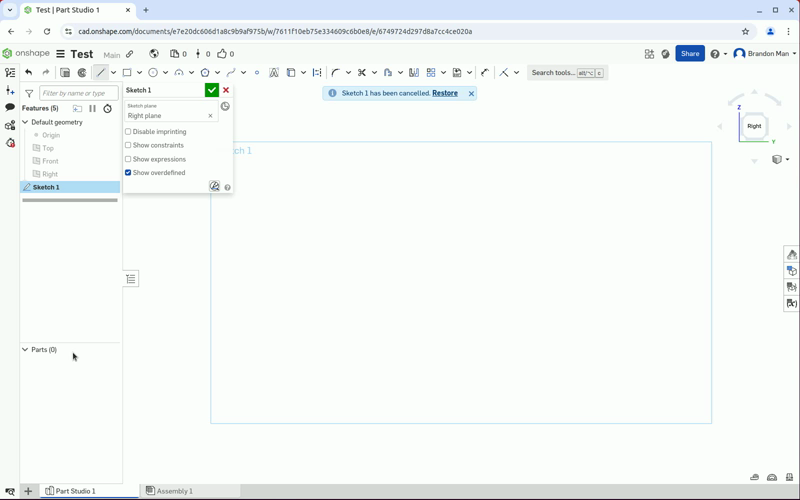
key_down(shift)
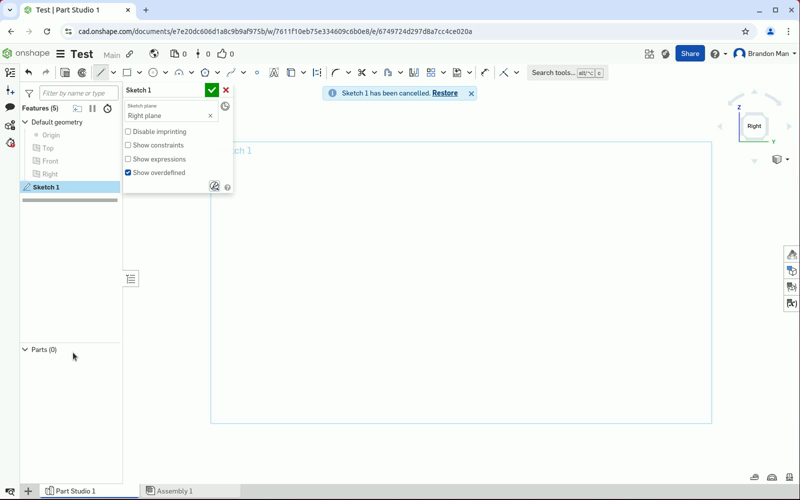
mouse_move(357, 349)
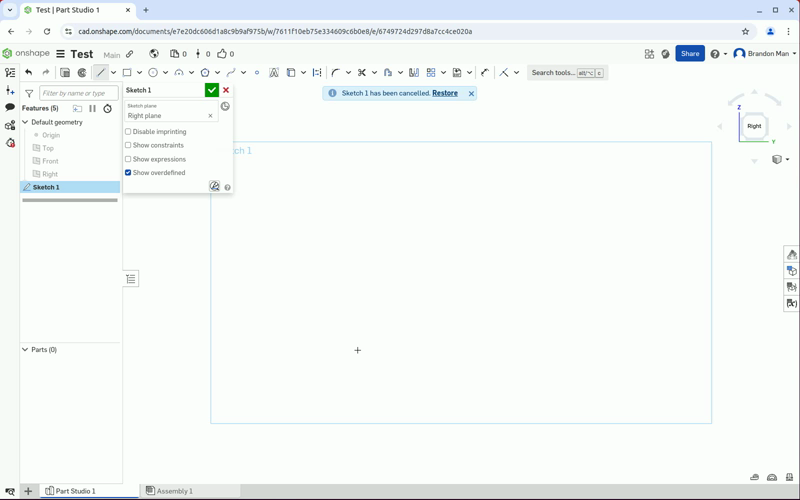
click(357, 349)
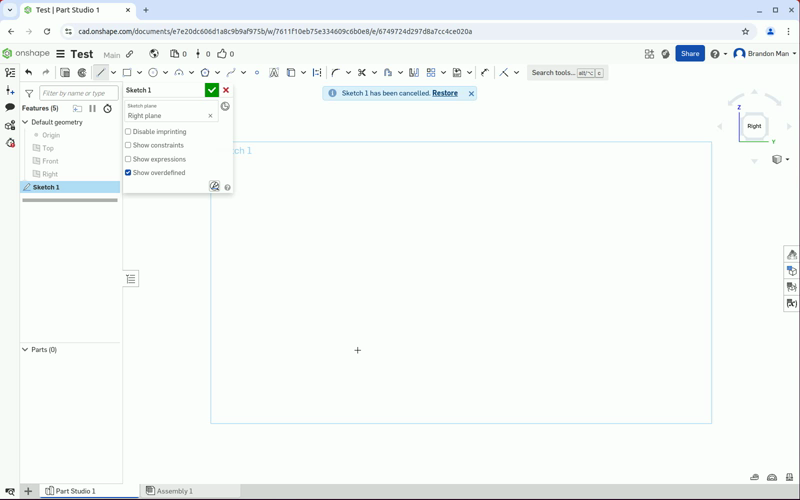
key_up(shift)
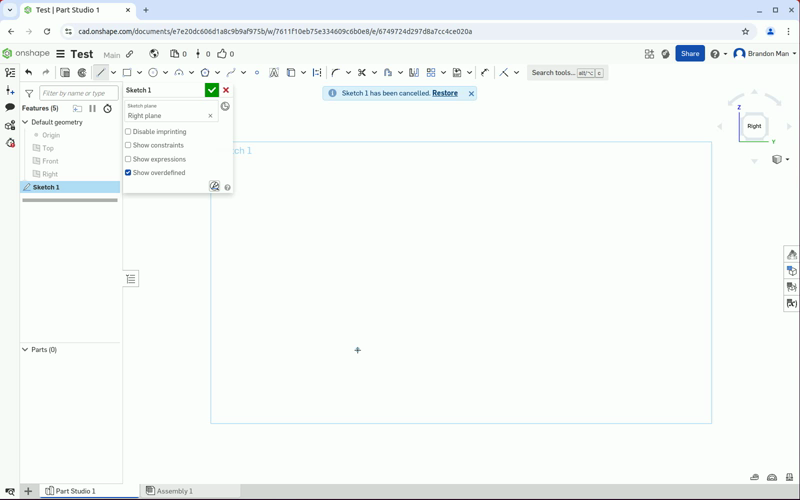
key_down(shift)
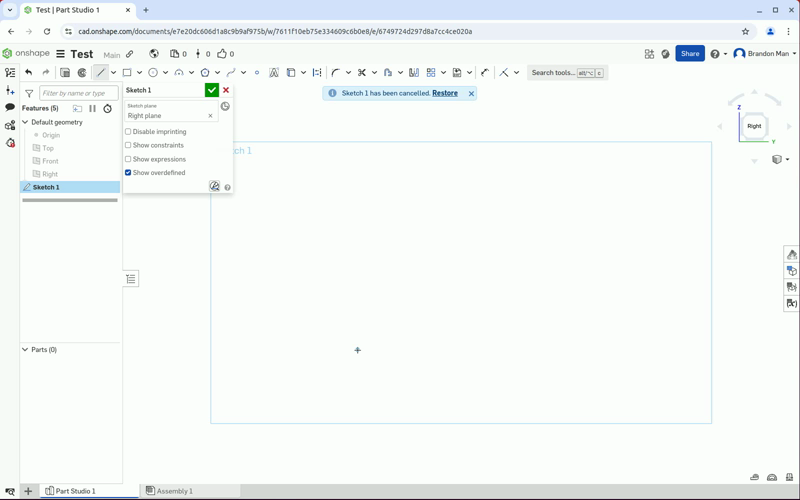
mouse_move(387, 349)
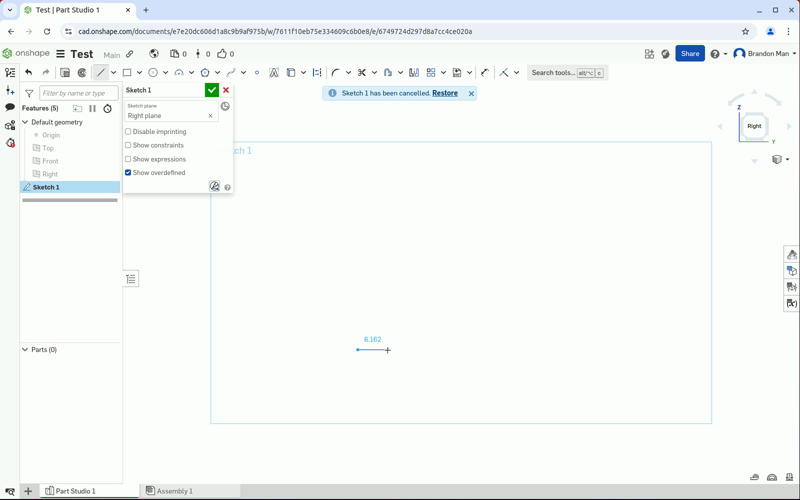
mouse_move(382, 349)
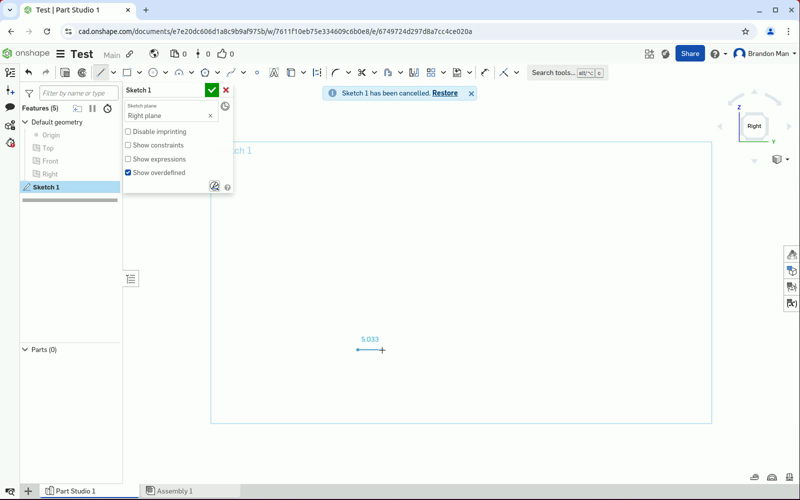
click(382, 349)
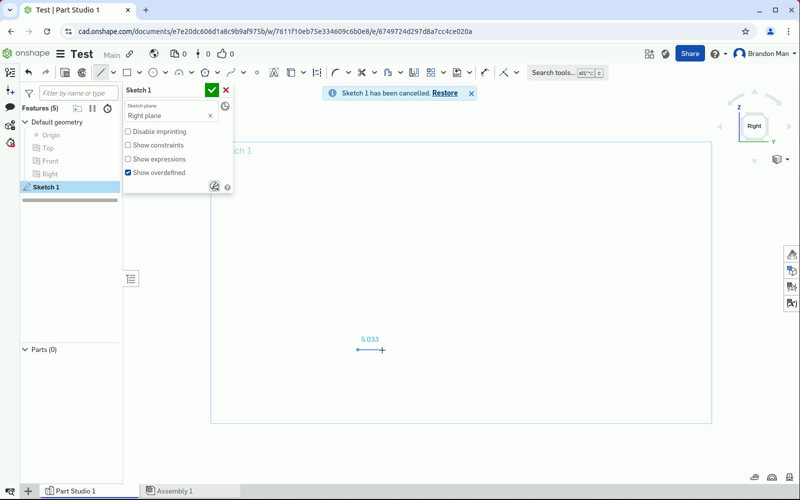
key_up(shift)
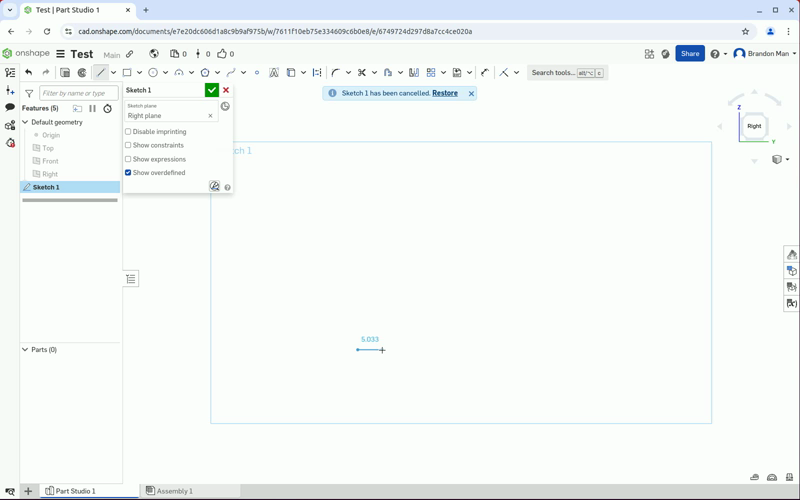
key_down(shift)
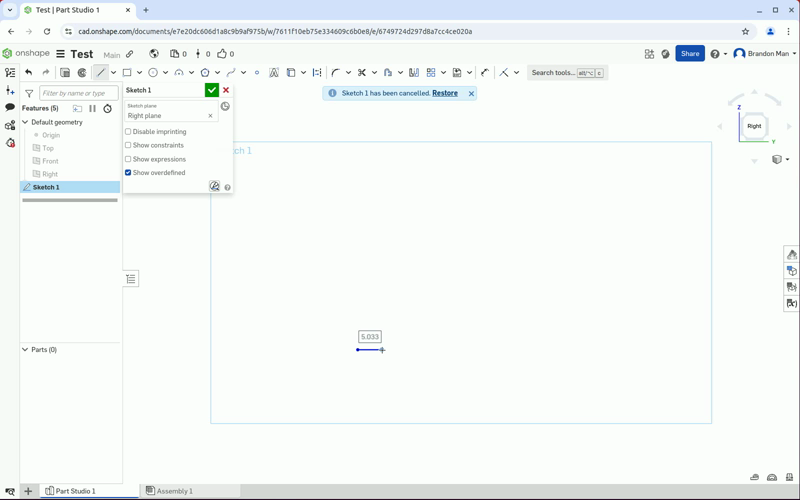
mouse_move(382, 266)
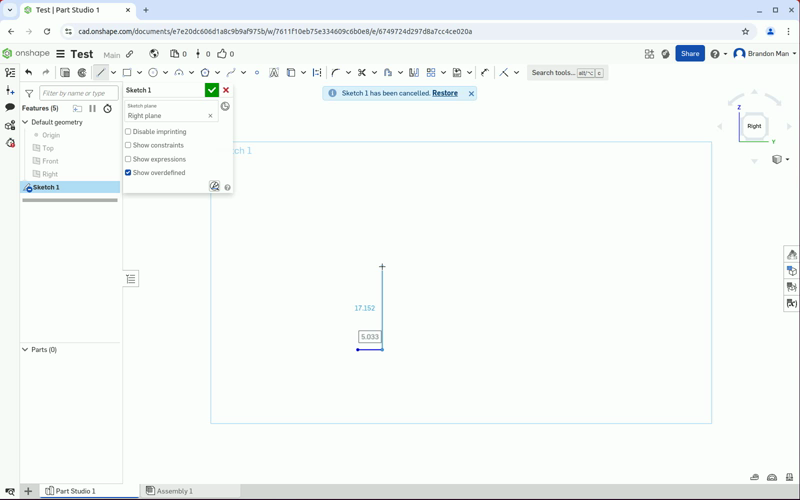
click(382, 266)
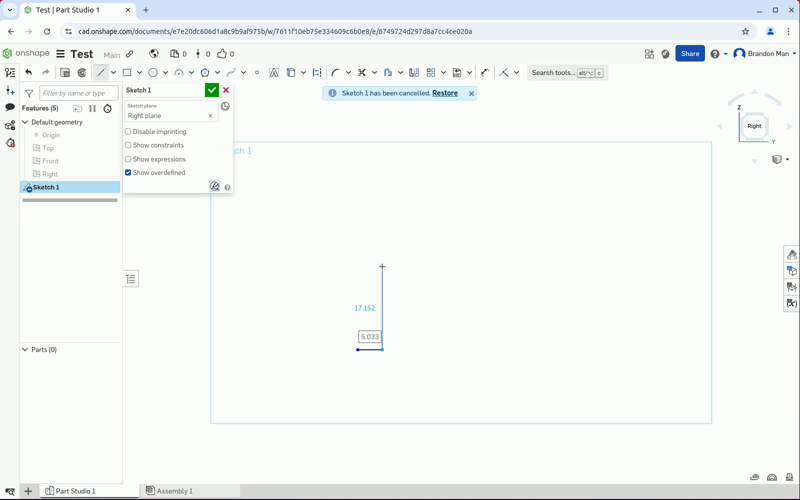
key_up(shift)
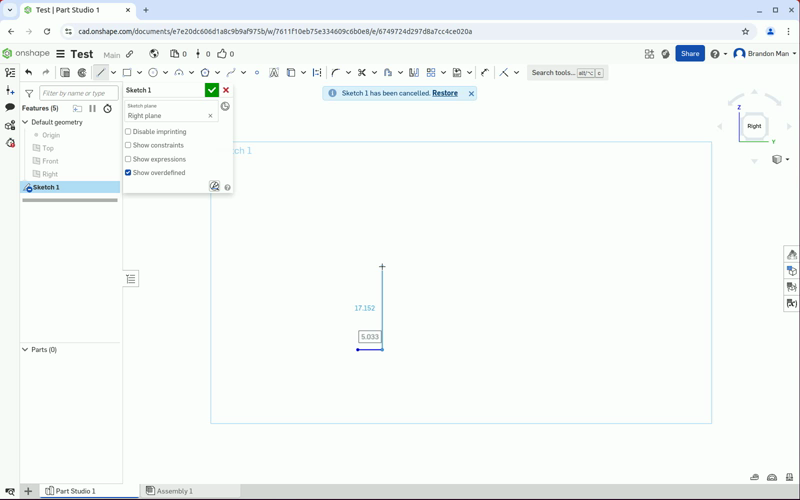
key_down(shift)
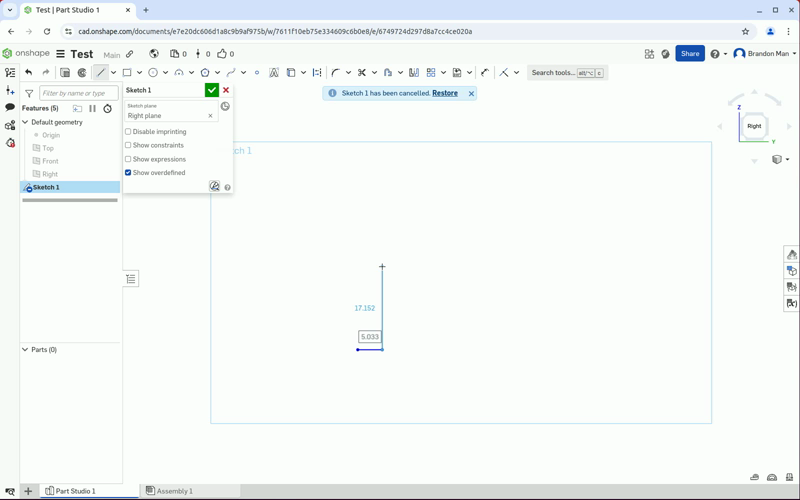
mouse_move(547, 266)
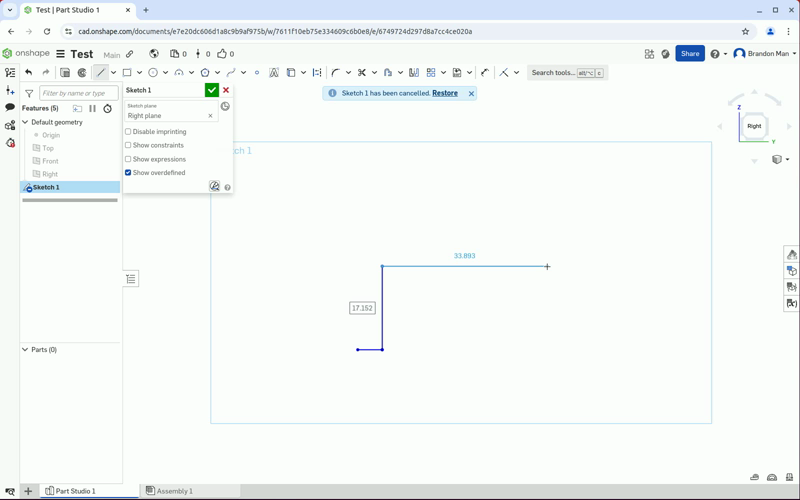
click(547, 266)
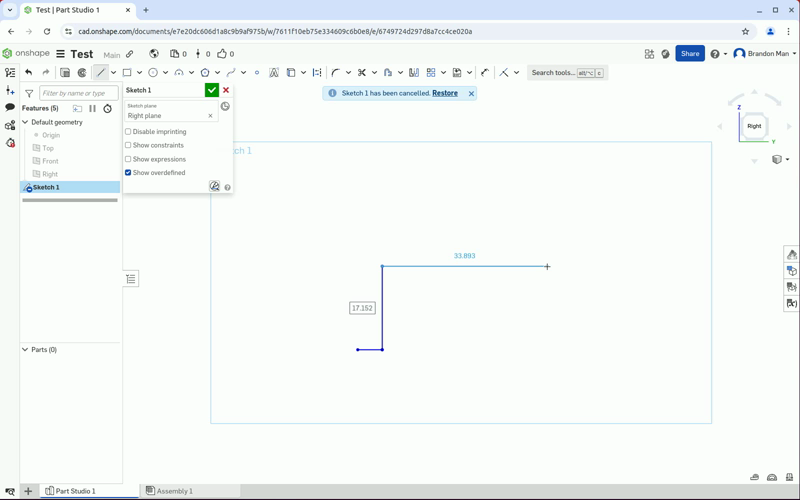
key_up(shift)
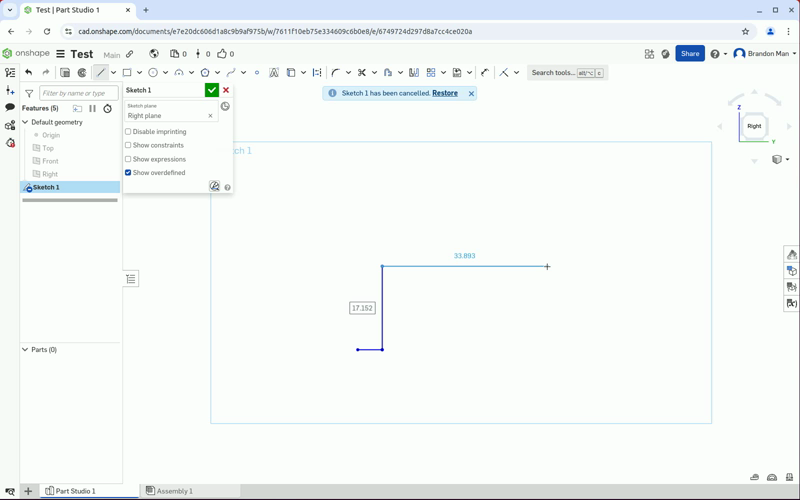
key_down(shift)
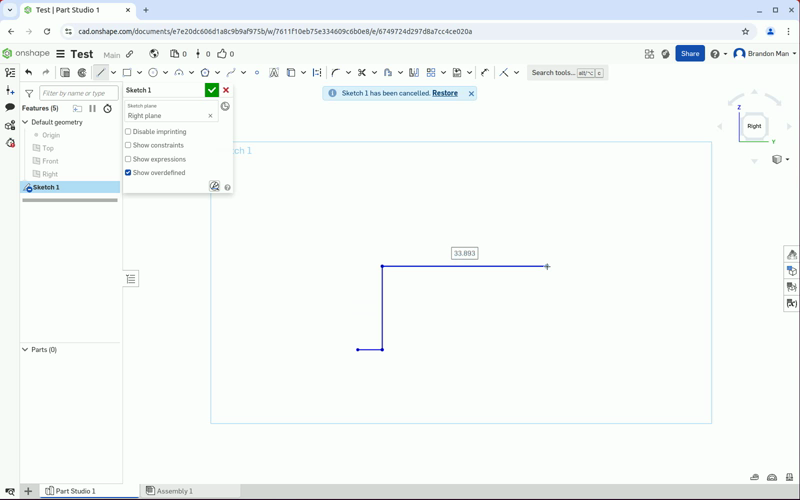
mouse_move(547, 349)
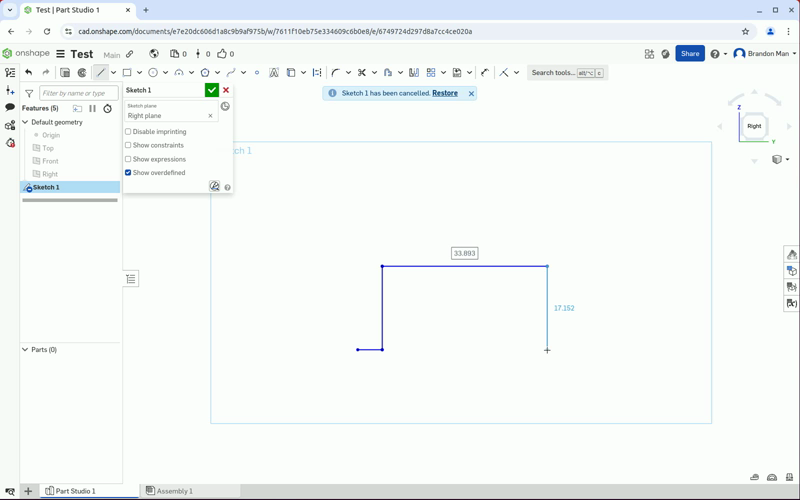
click(547, 349)
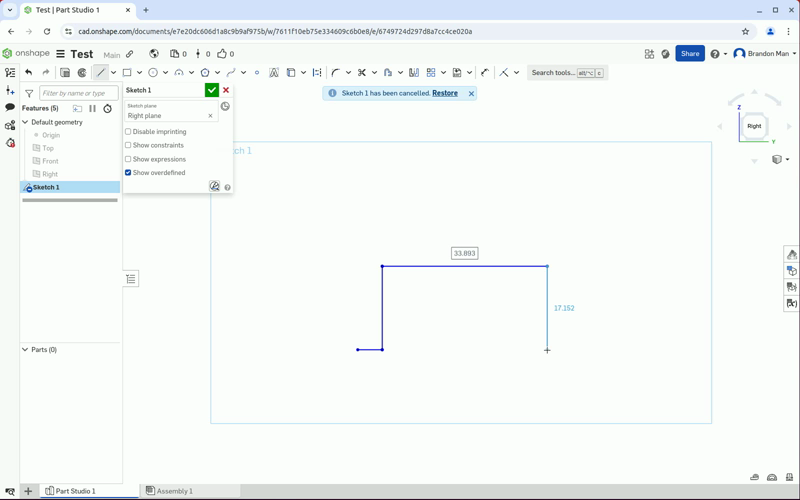
key_up(shift)
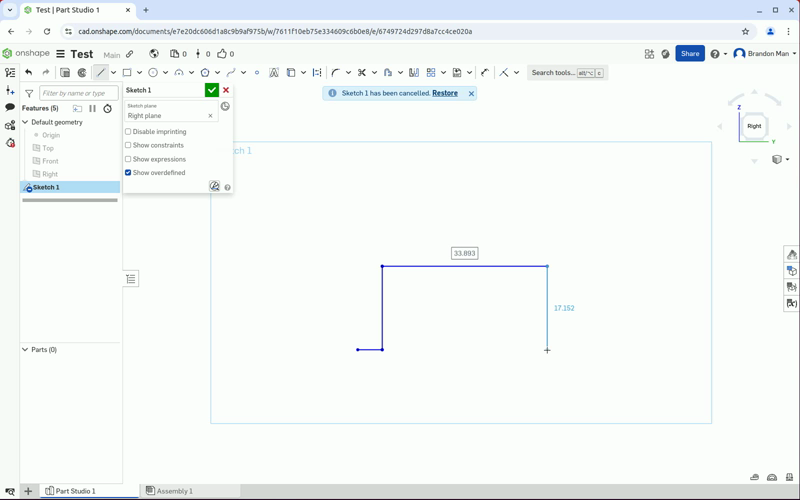
key_down(shift)
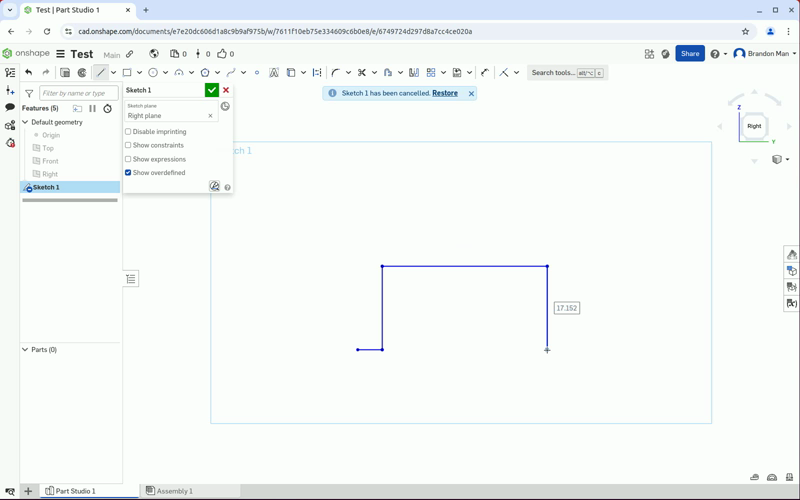
mouse_move(577, 349)
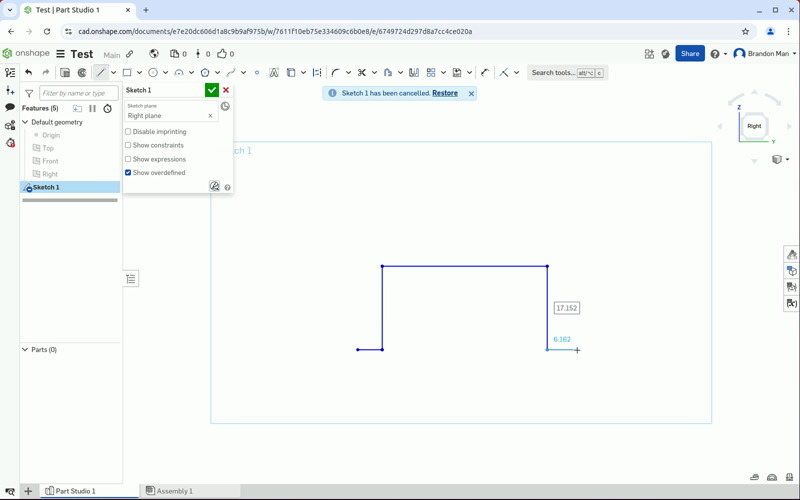
mouse_move(572, 349)
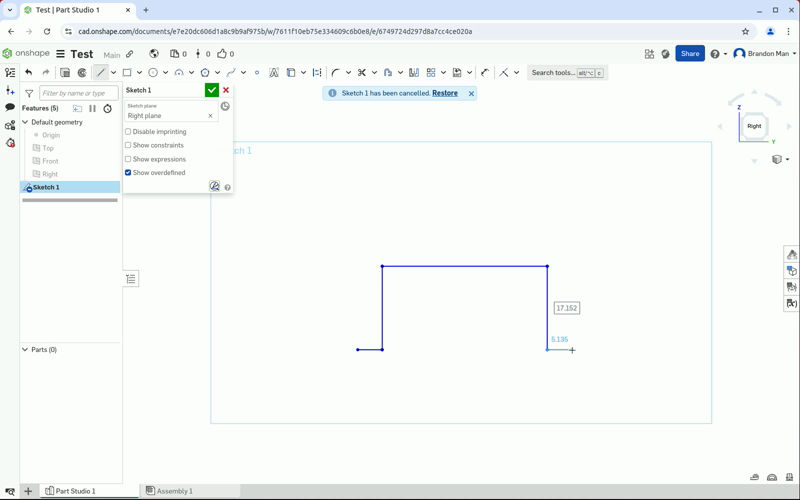
click(572, 349)
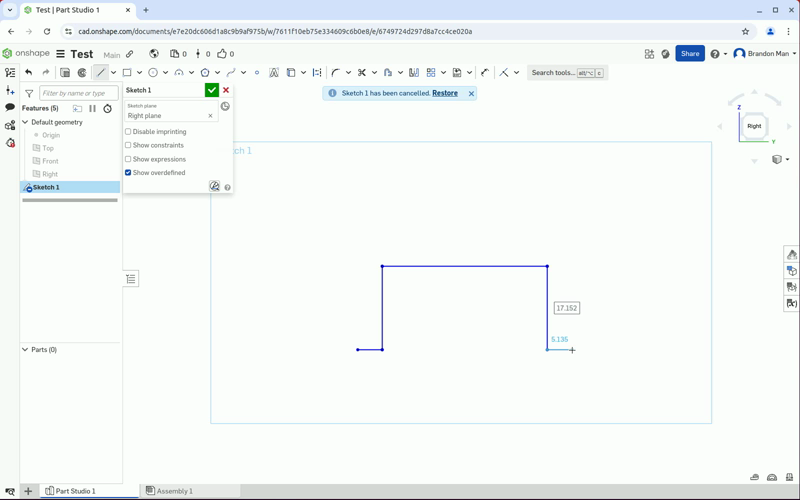
key_up(shift)
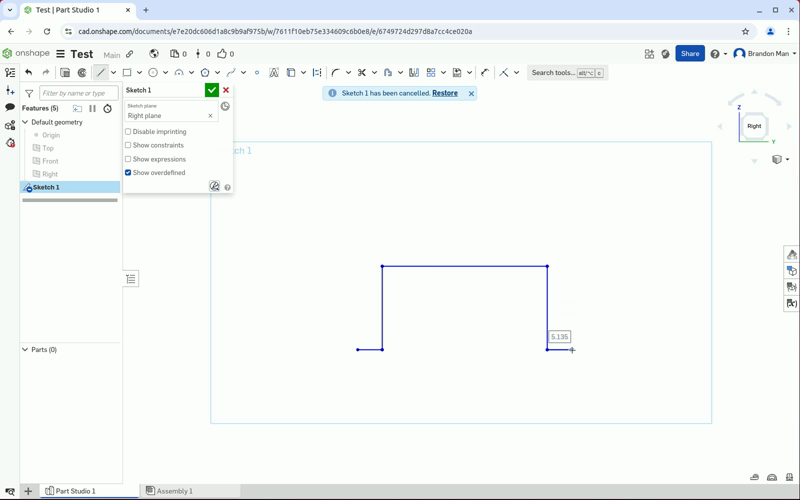
key_down(shift)
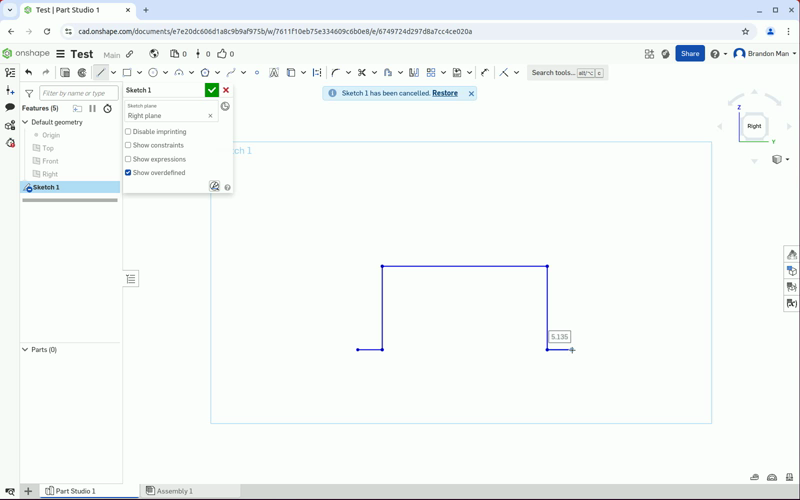
mouse_move(589, 349)
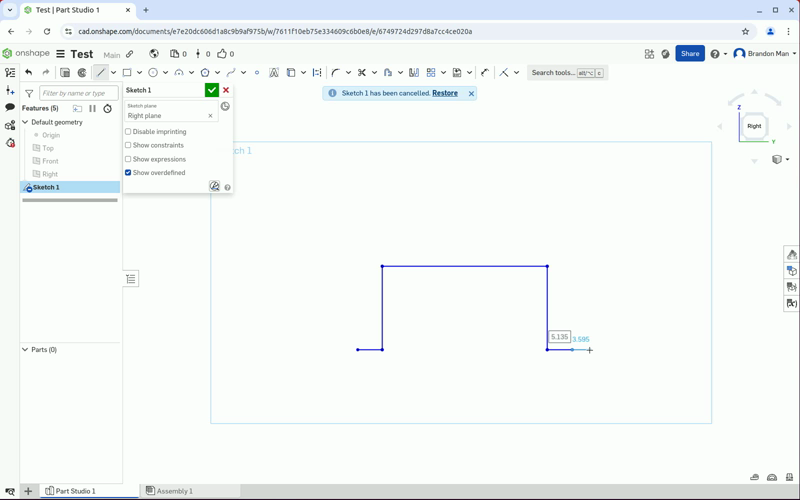
mouse_move(572, 340)
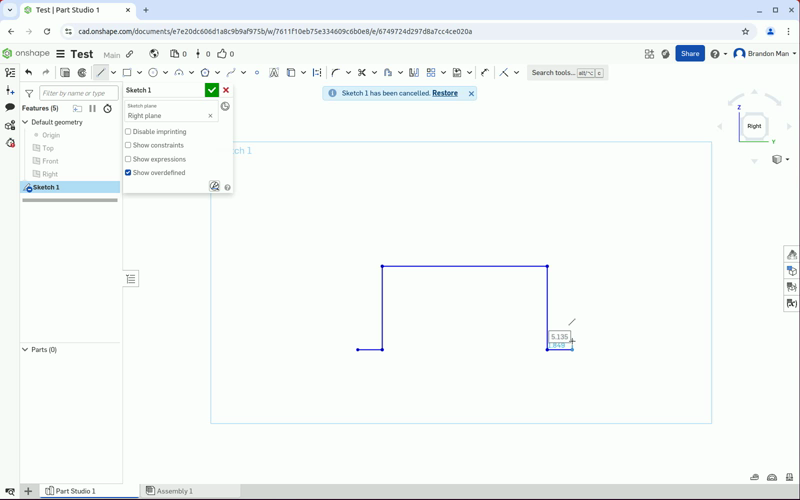
click(572, 340)
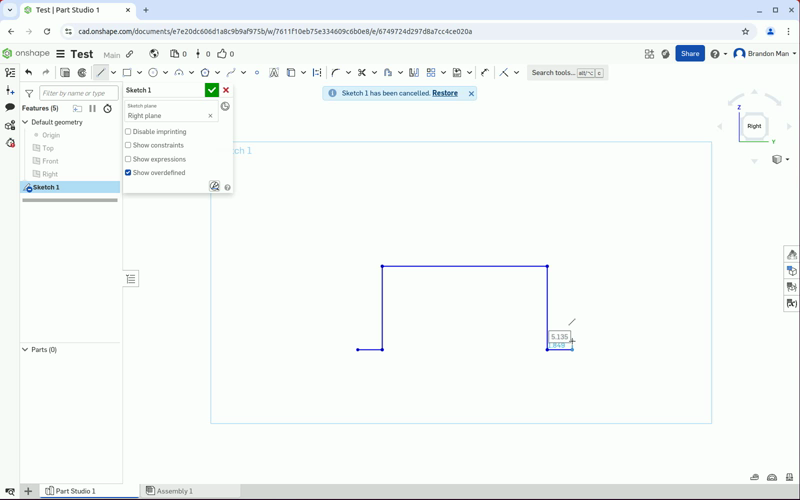
key_up(shift)
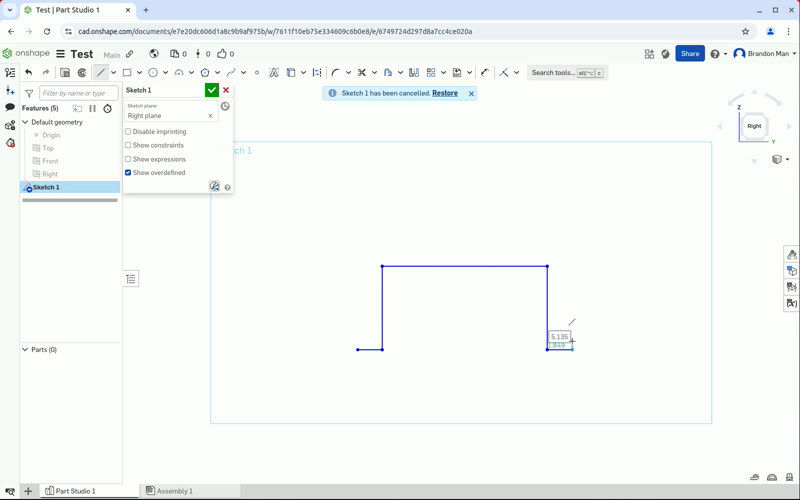
key_down(shift)
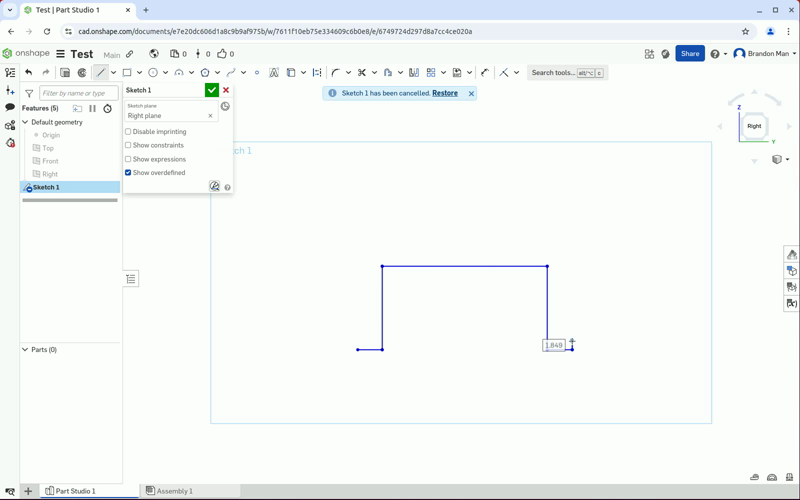
mouse_move(589, 340)
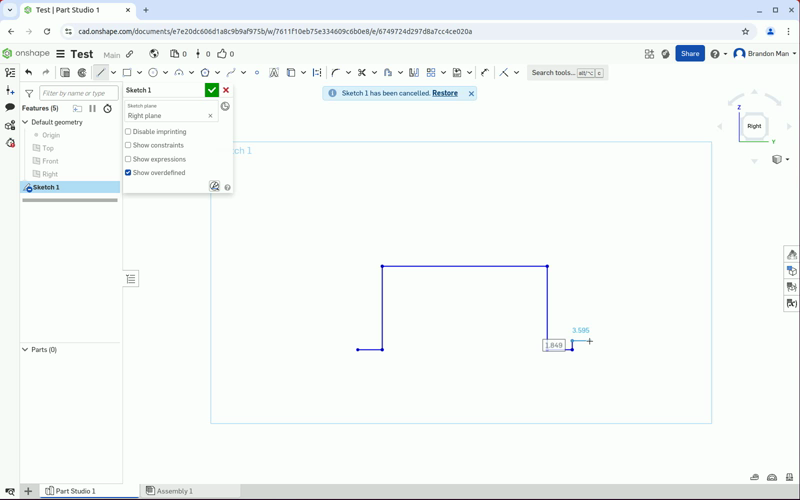
mouse_move(556, 340)
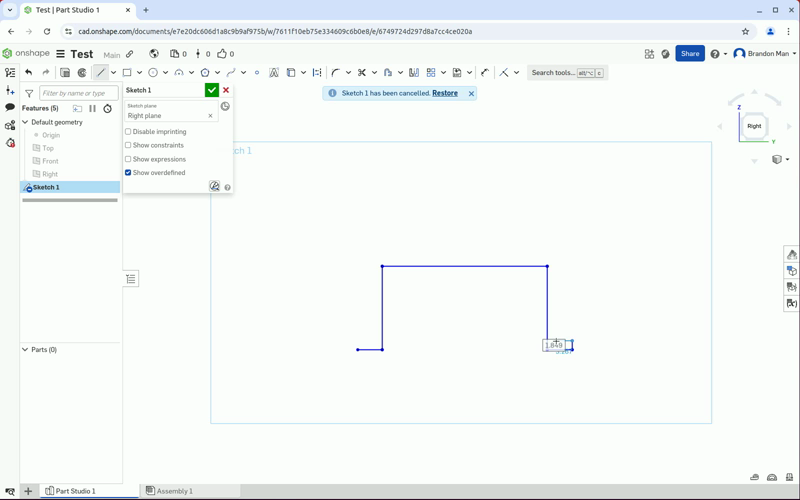
click(556, 340)
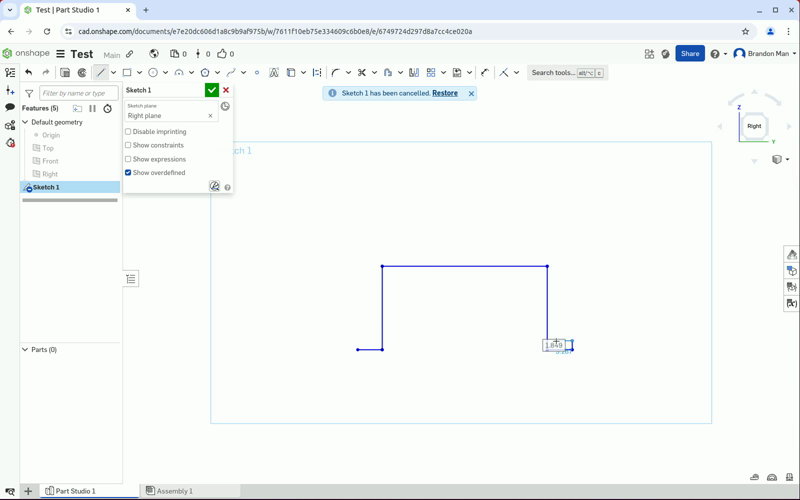
key_up(shift)
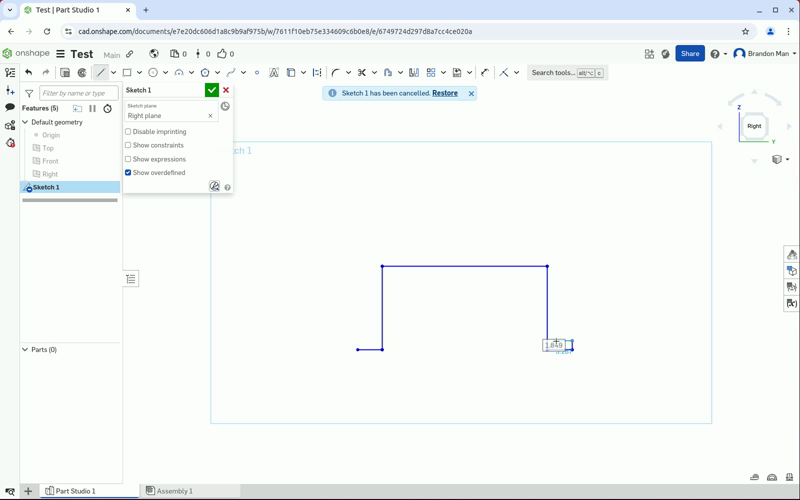
key_down(shift)
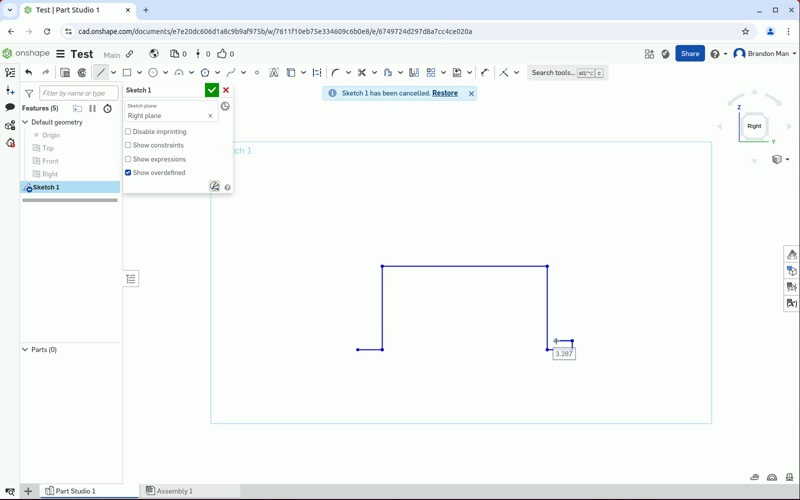
mouse_move(556, 259)
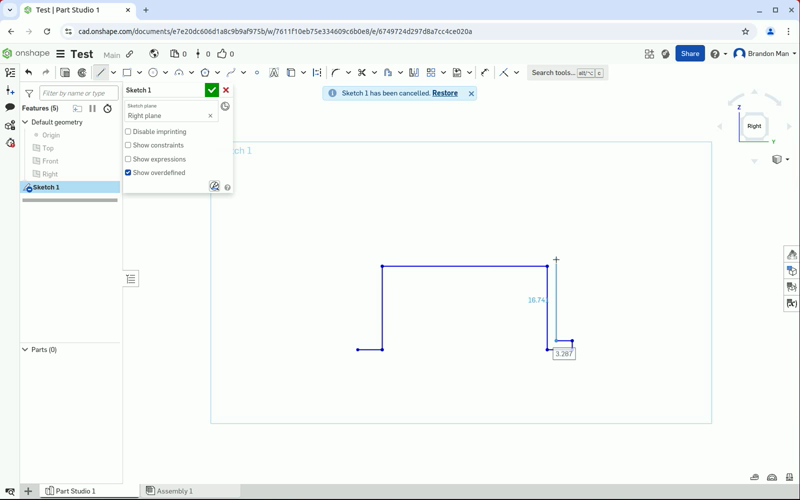
click(556, 259)
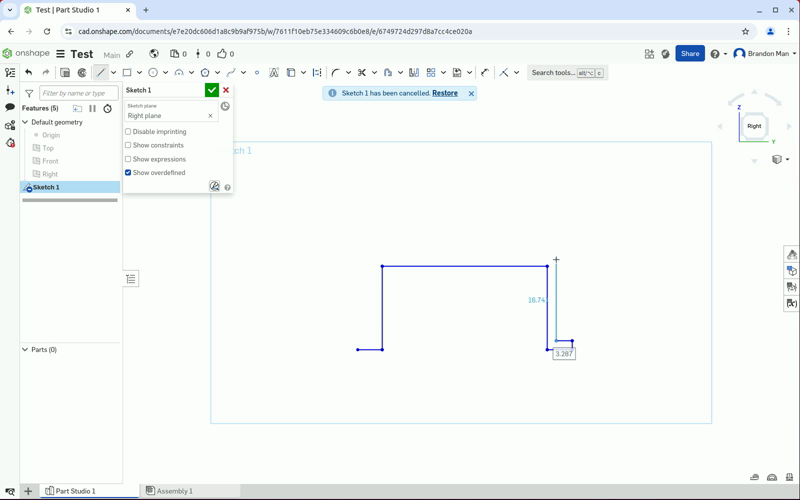
key_up(shift)
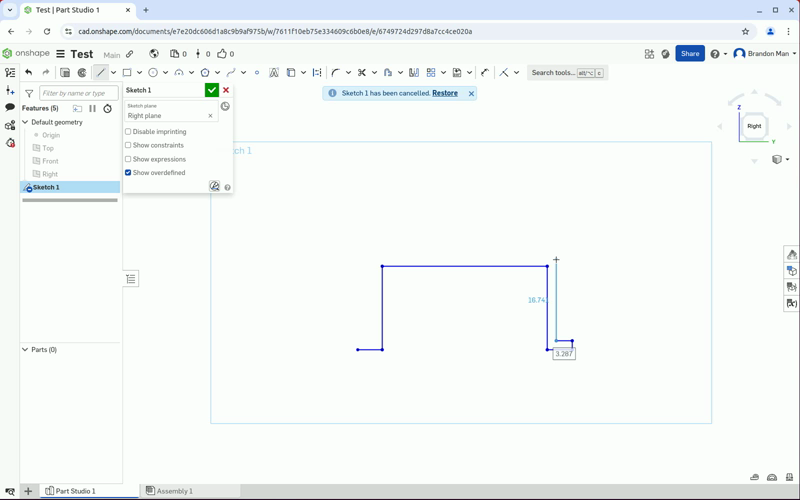
key_down(shift)
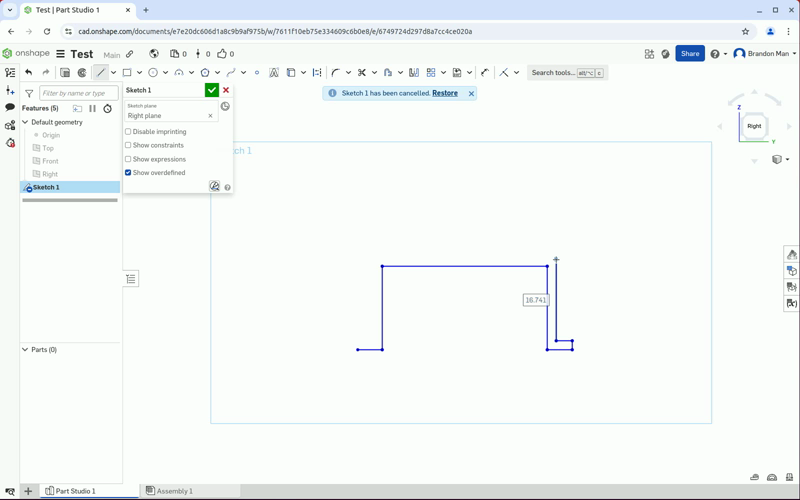
mouse_move(373, 259)
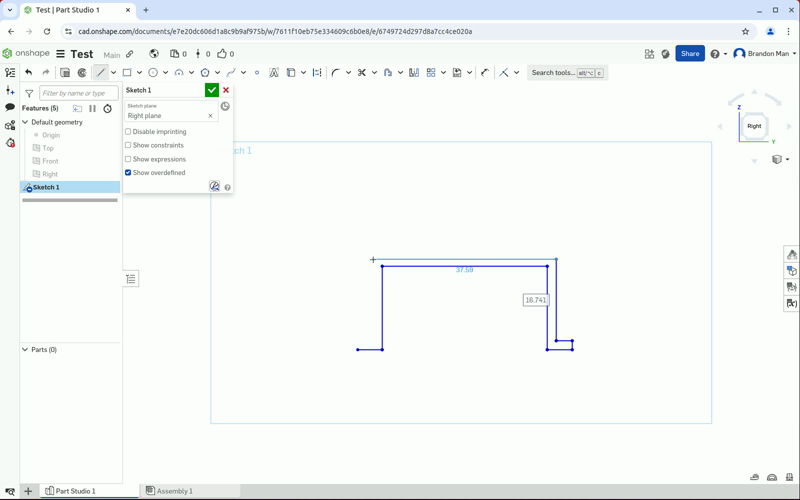
click(373, 259)
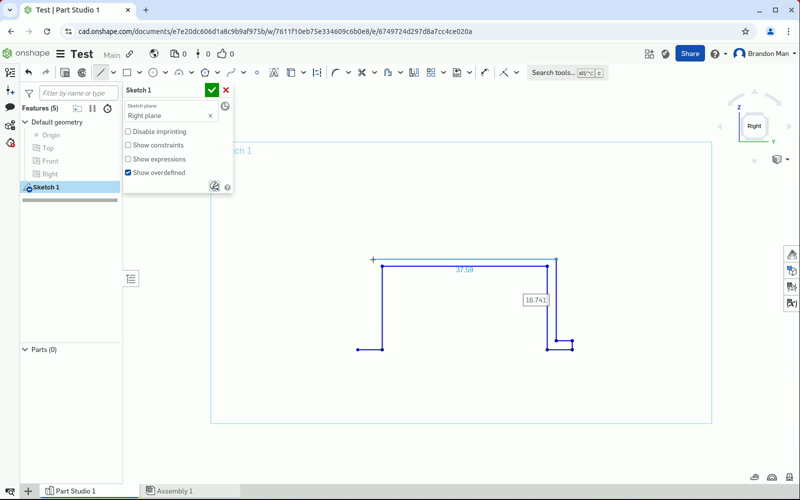
key_up(shift)
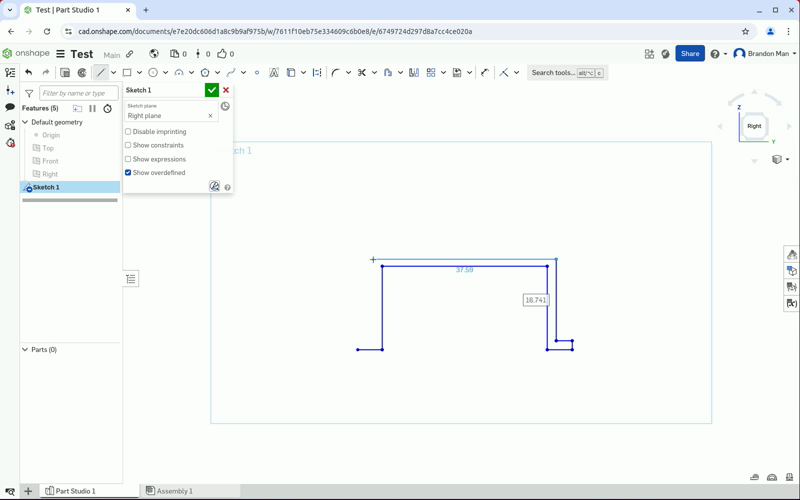
key_down(shift)
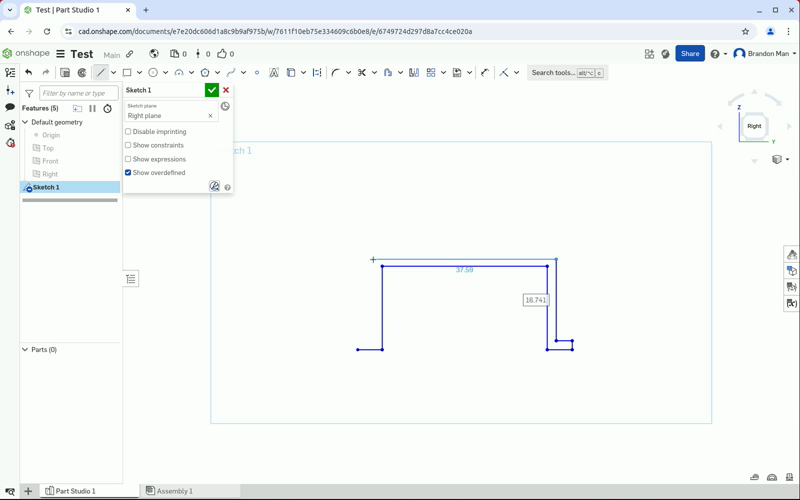
mouse_move(373, 340)
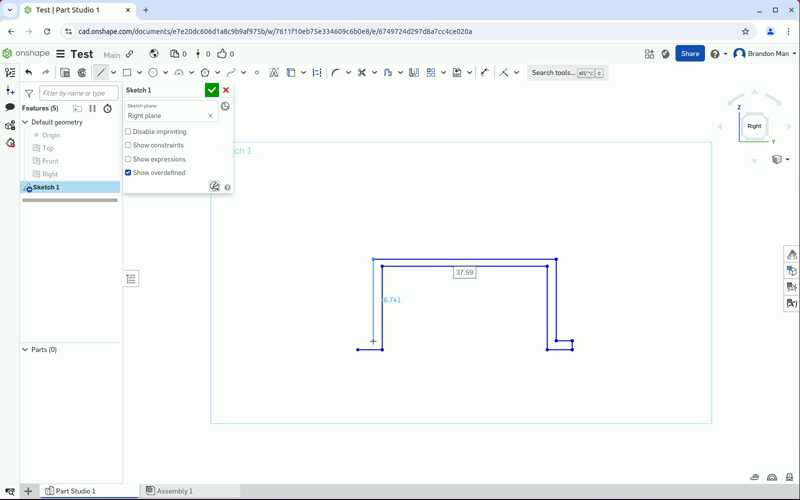
click(373, 340)
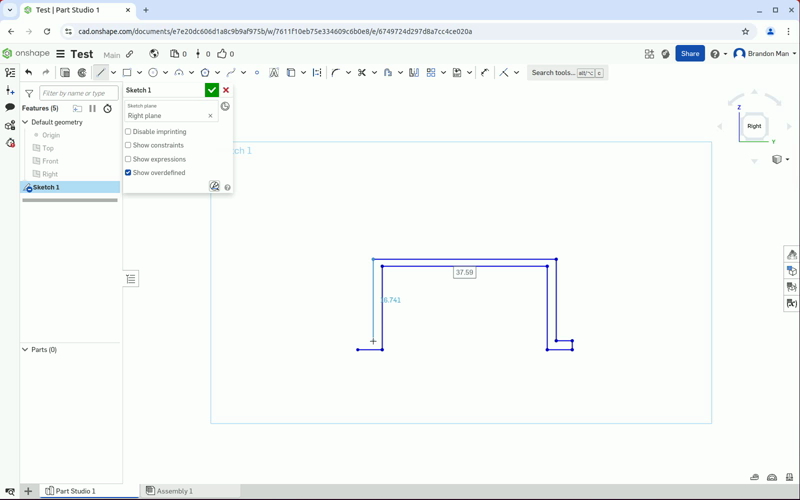
key_up(shift)
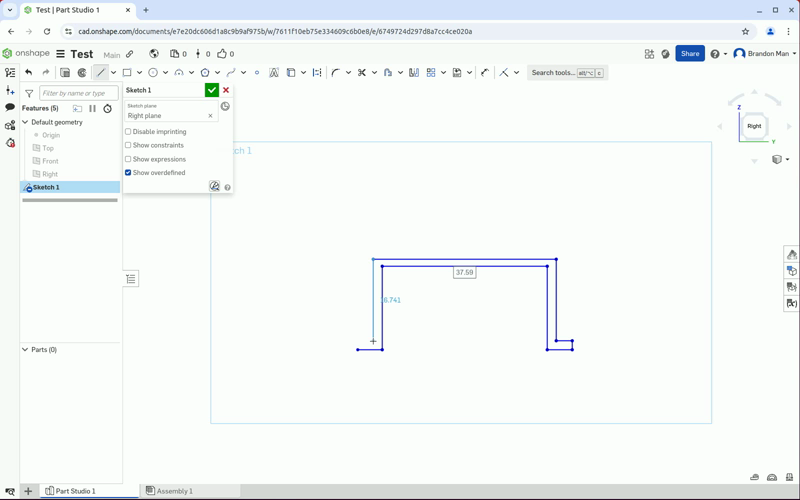
key_down(shift)
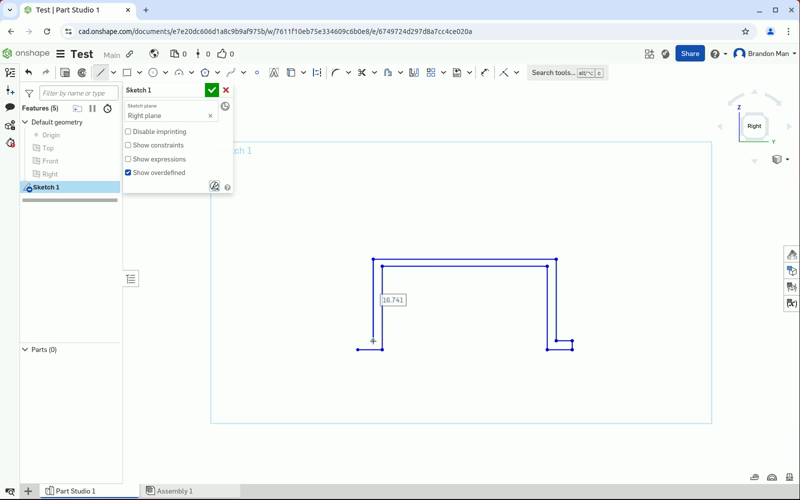
mouse_move(403, 340)
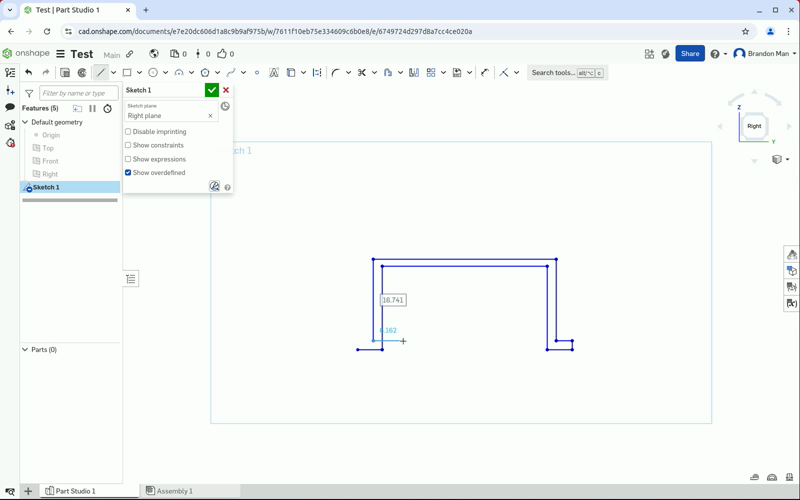
mouse_move(357, 340)
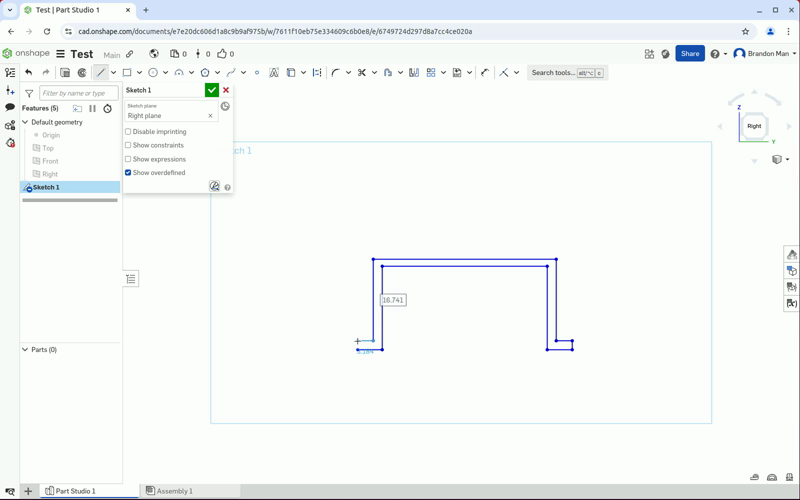
click(357, 340)
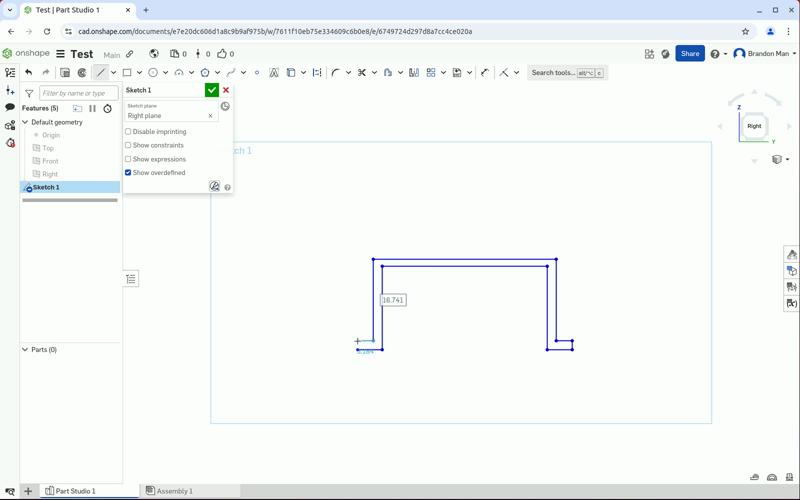
key_up(shift)
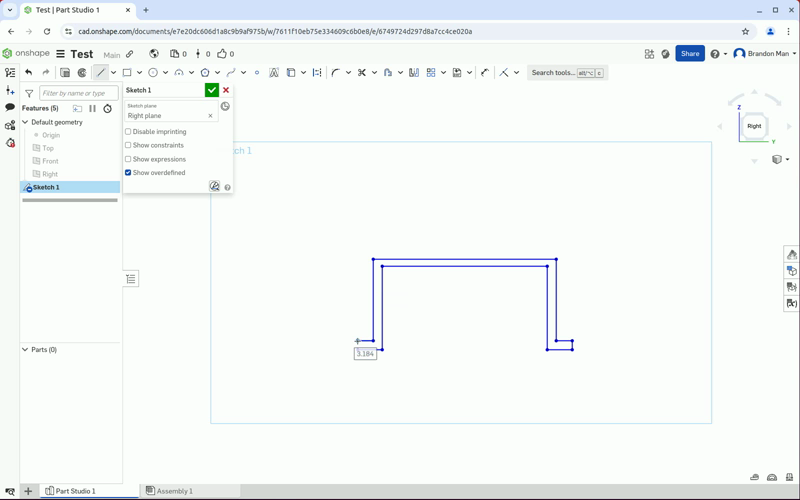
mouse_move(387, 340)
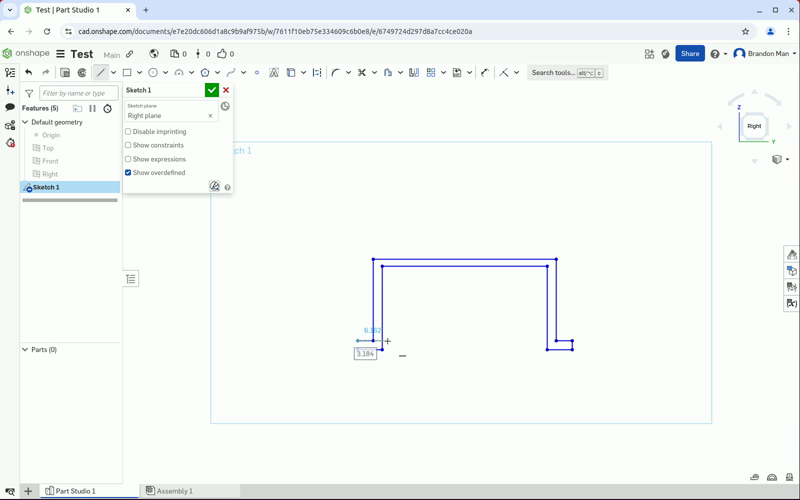
key_down(shift)
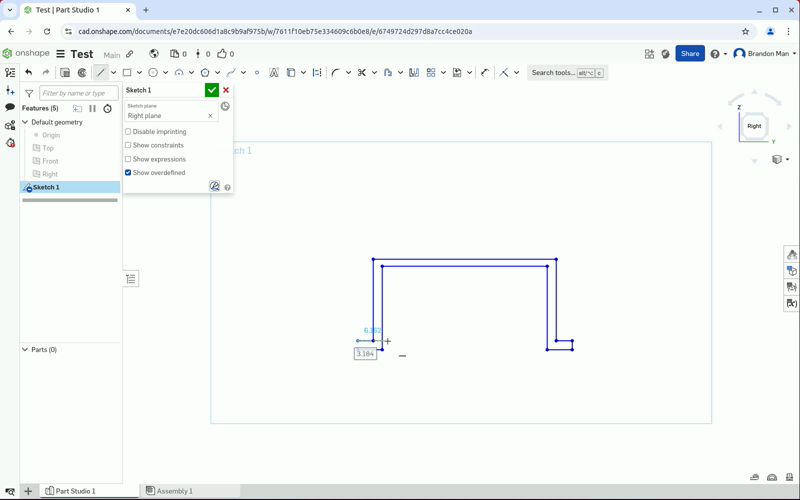
mouse_move(357, 349)
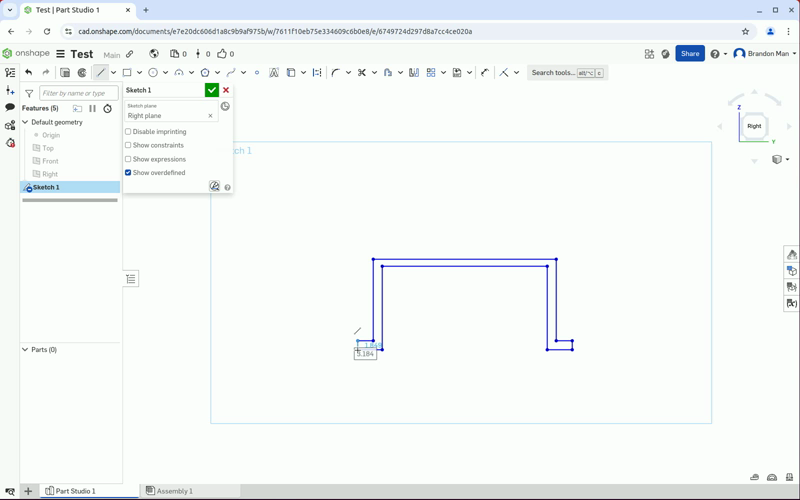
key_up(shift)
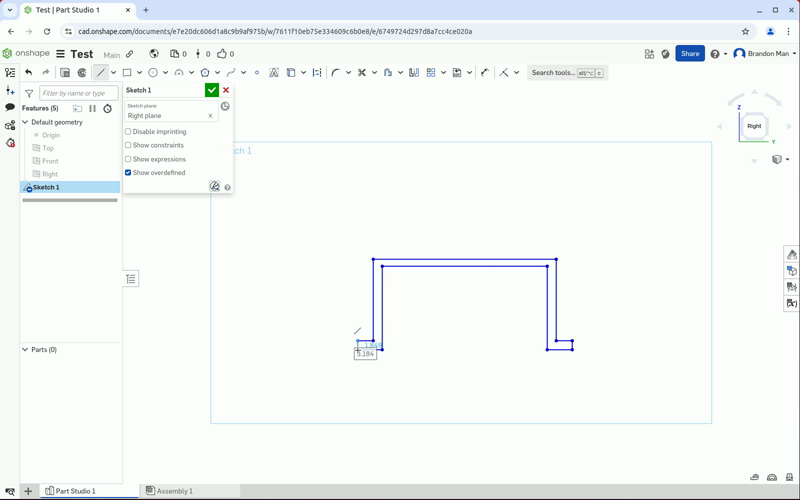
click(357, 349)
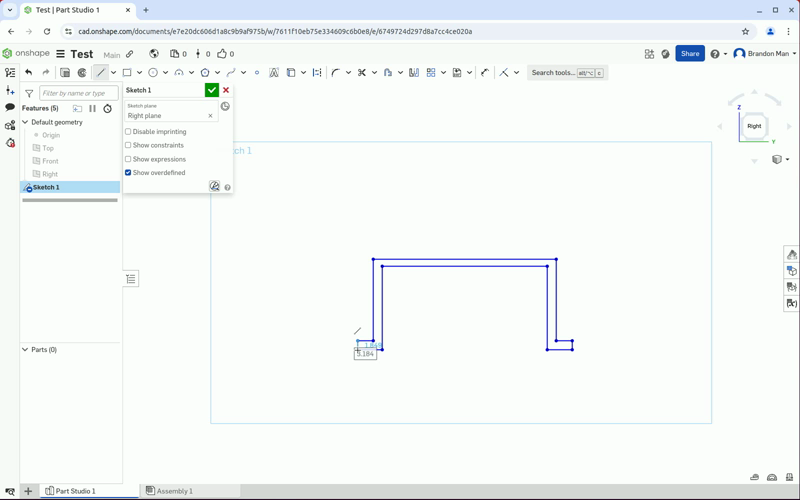
key(esc)
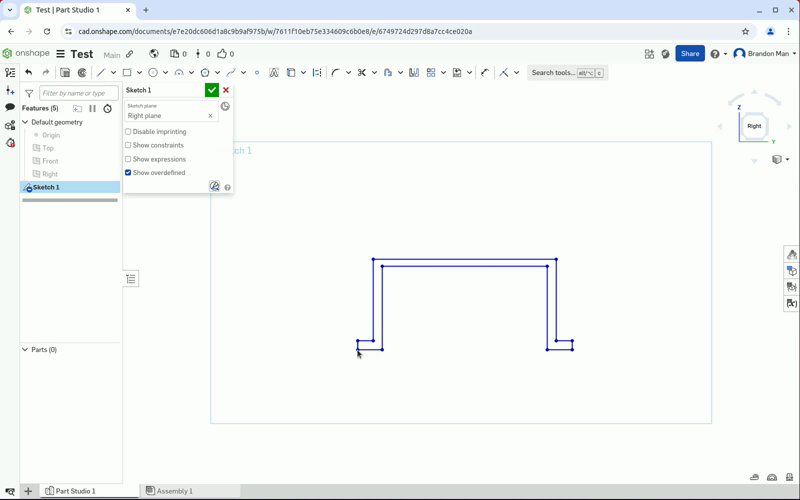
mouse_move(365, 344)
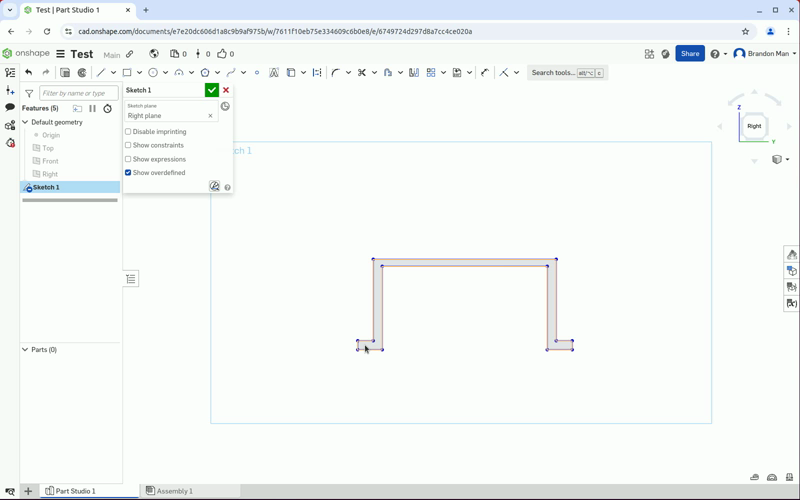
click(365, 344)
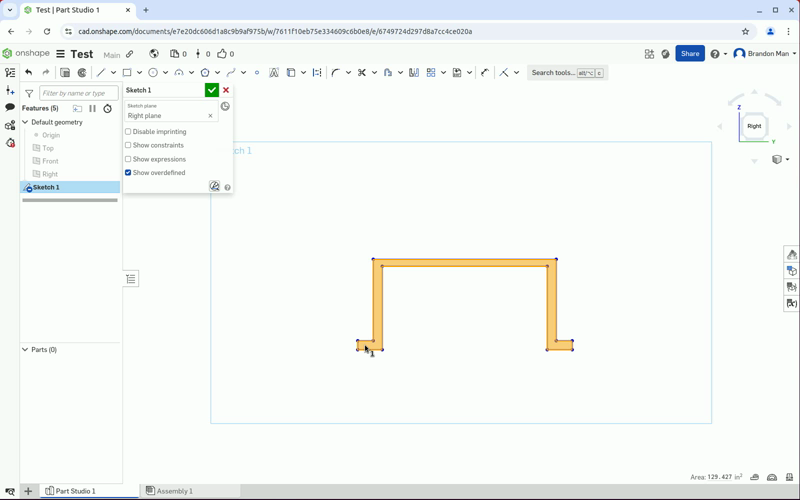
mouse_move(73, 352)
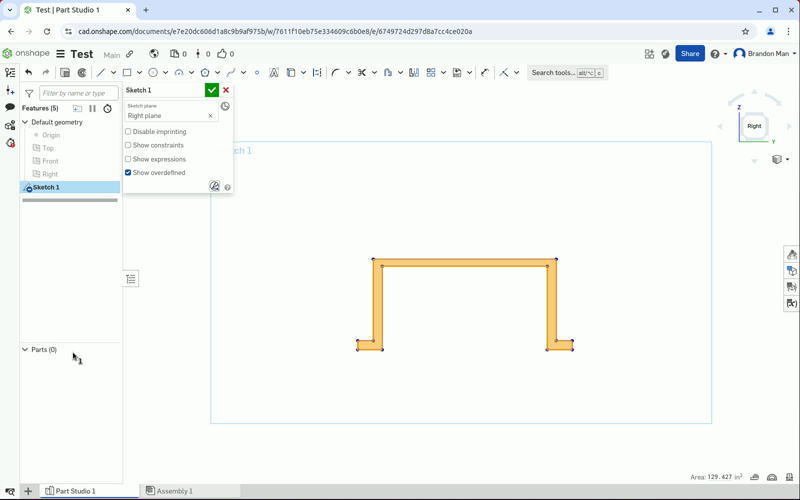
key(shift+y)
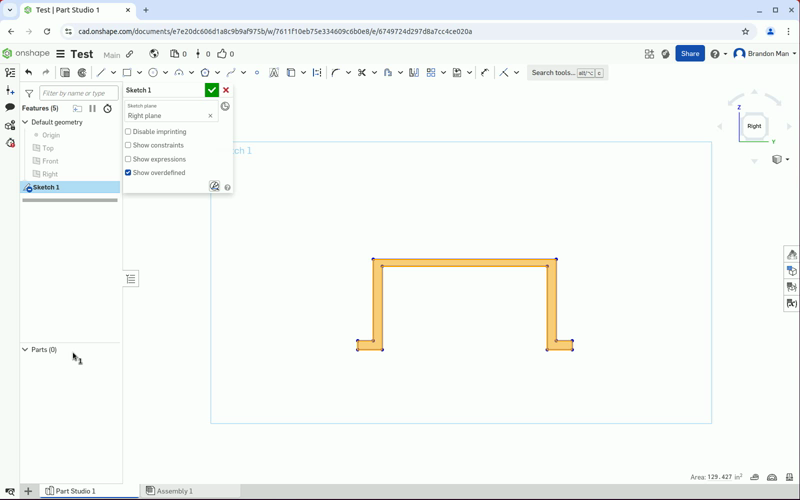
key(shift+e)
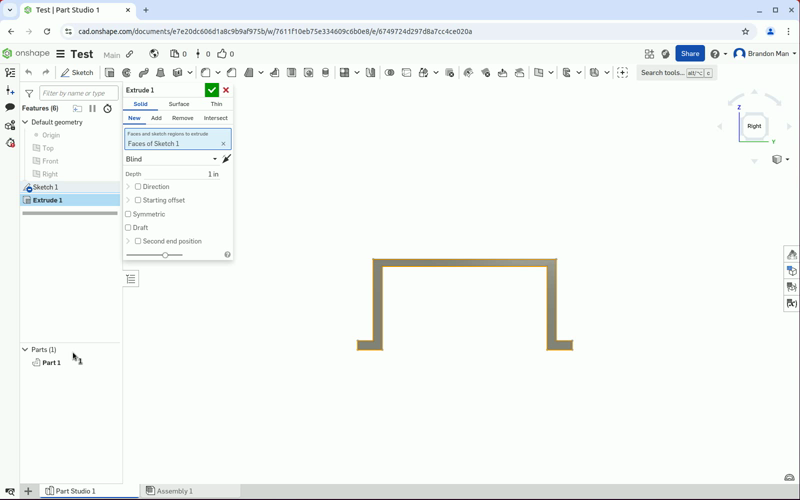
mouse_move(143, 106)
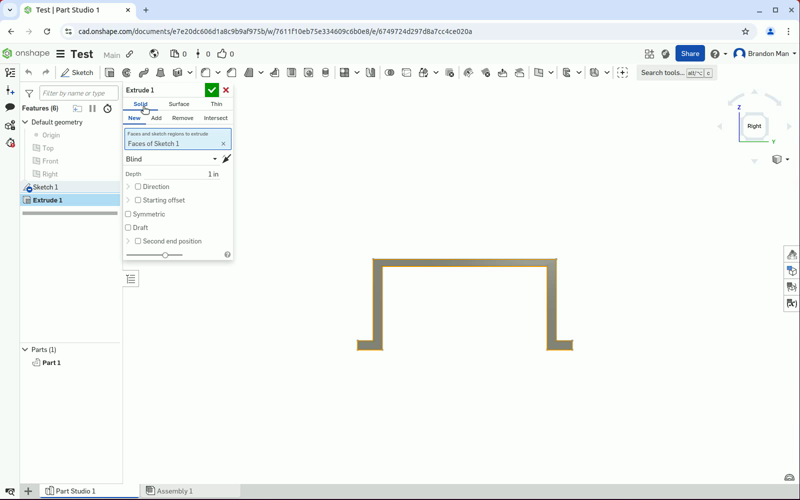
click(143, 106)
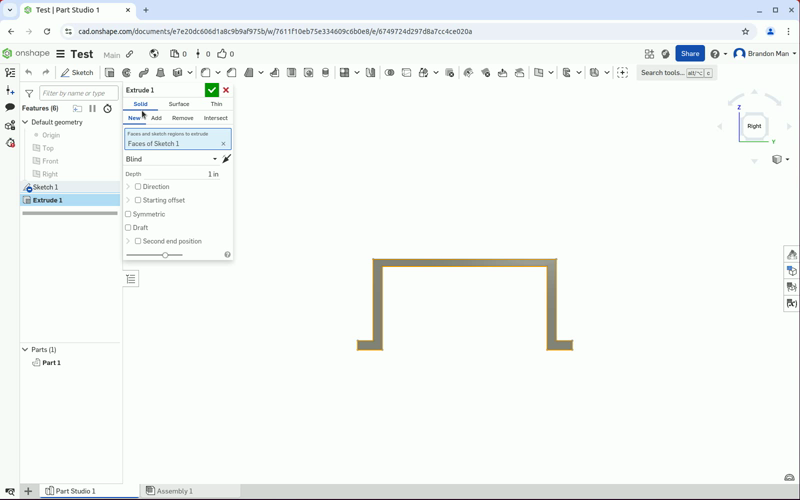
mouse_move(137, 120)
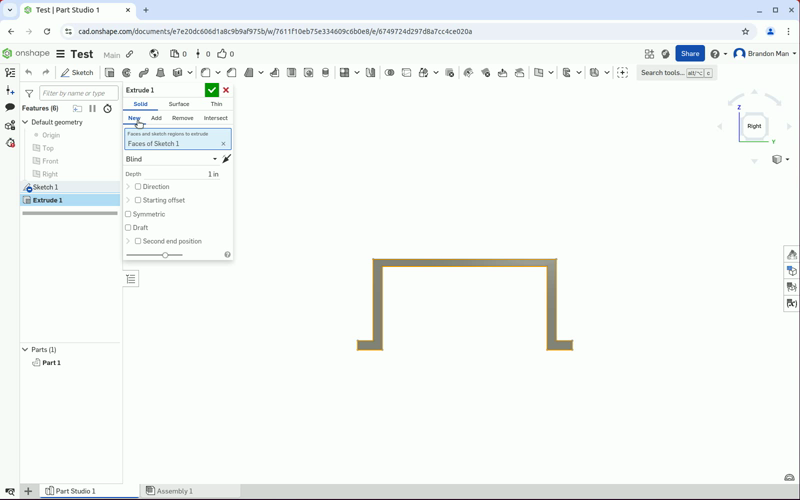
click(137, 120)
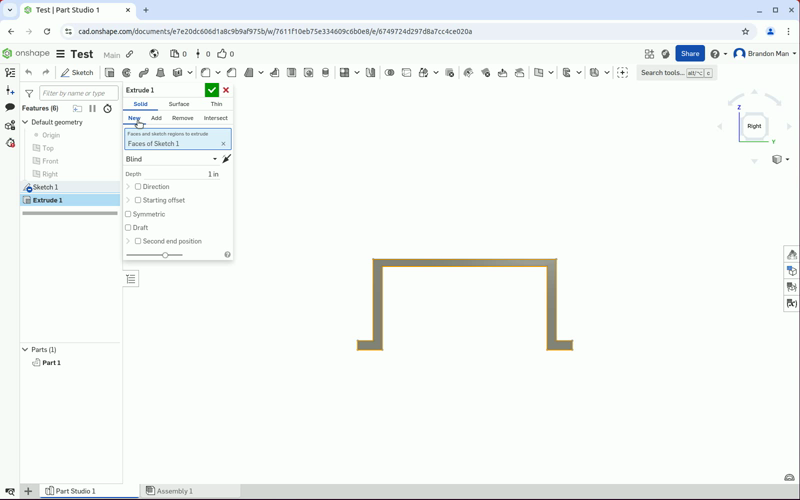
key(tab, 4)
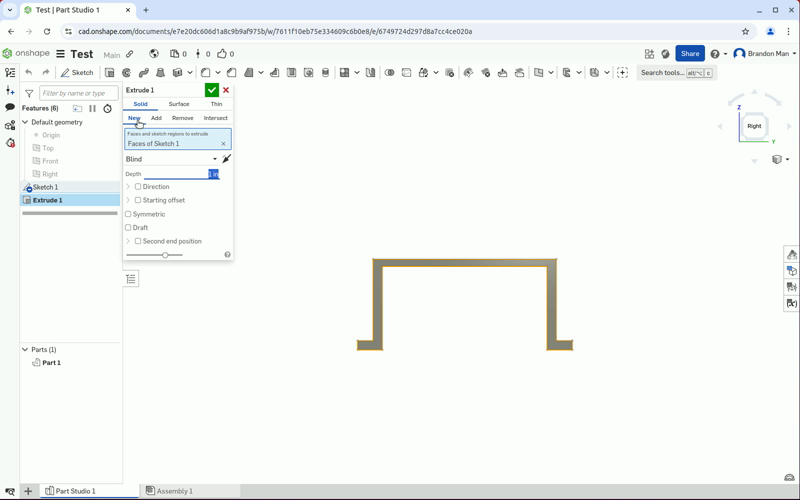
text(4.333)
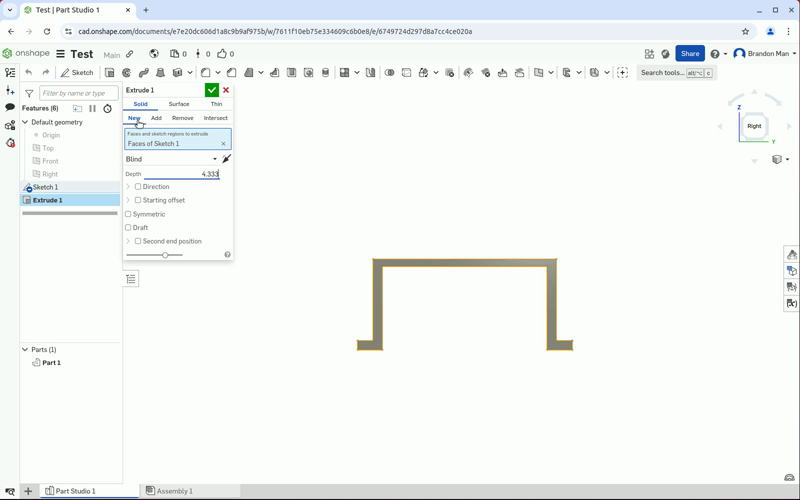
key(enter)
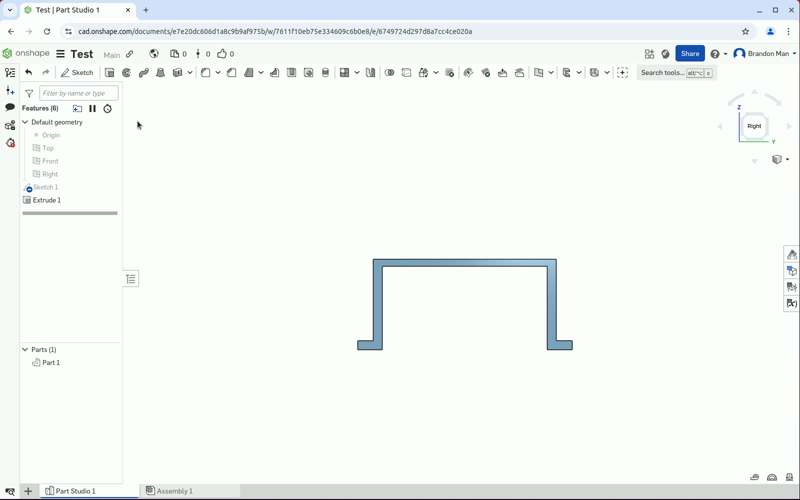
key(shift+h)
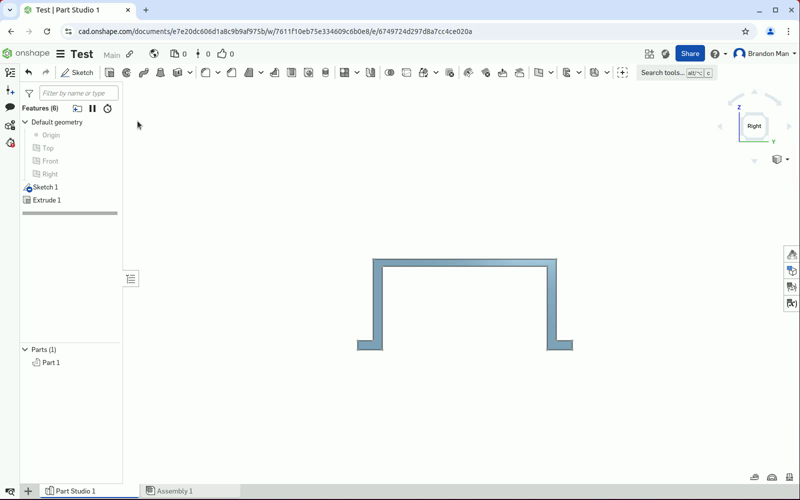
key(shift+h)
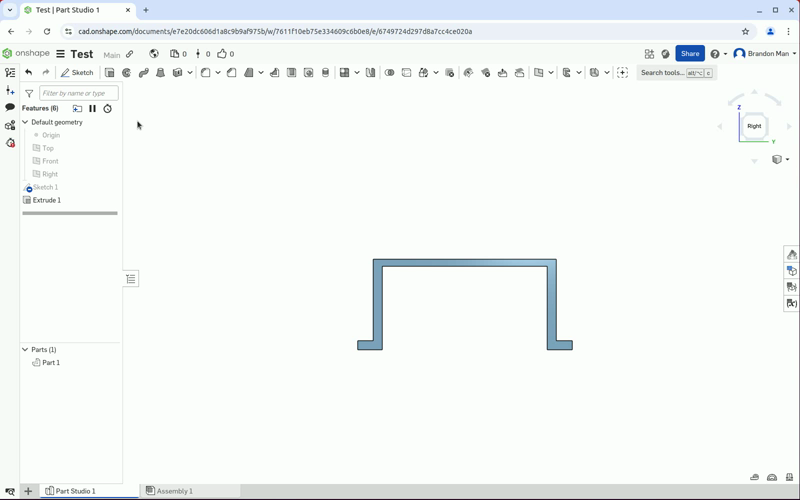
mouse_move(73, 189)
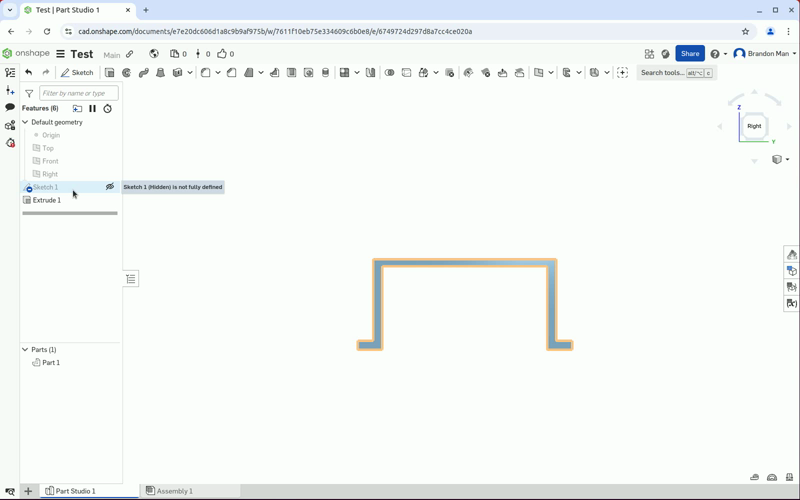
click(73, 189)
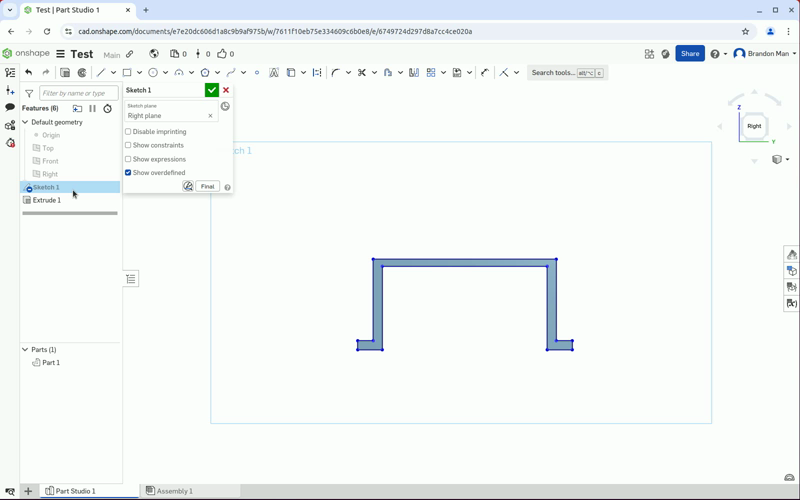
mouse_move(229, 92)
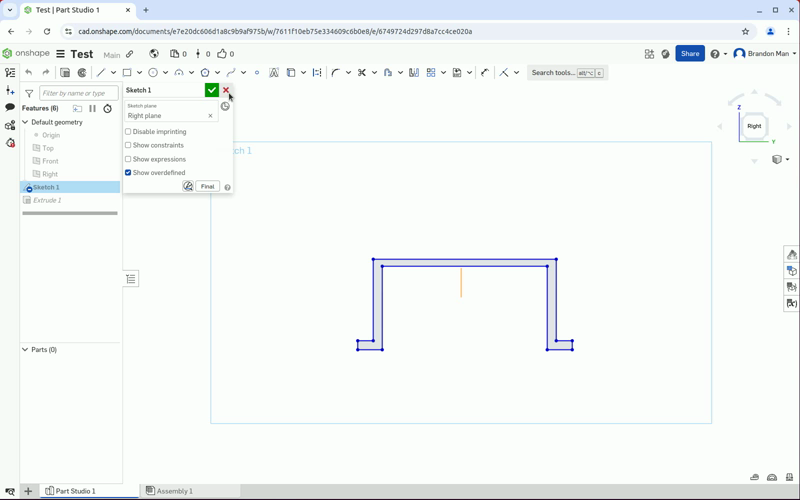
click(229, 92)
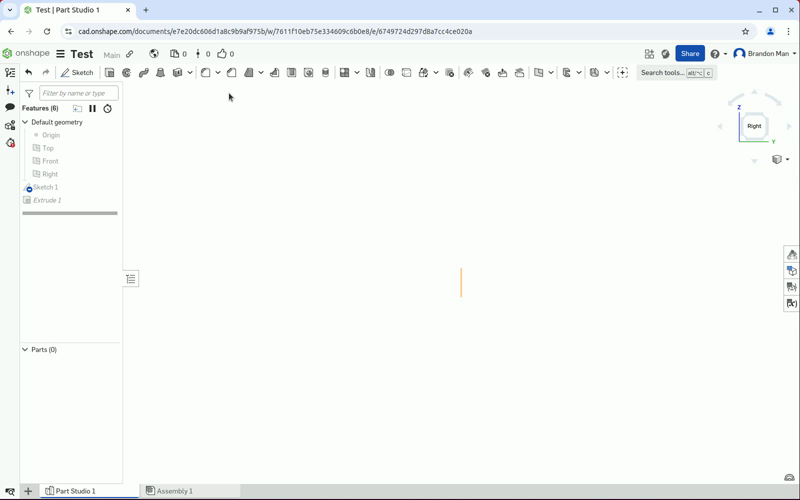
mouse_move(73, 352)
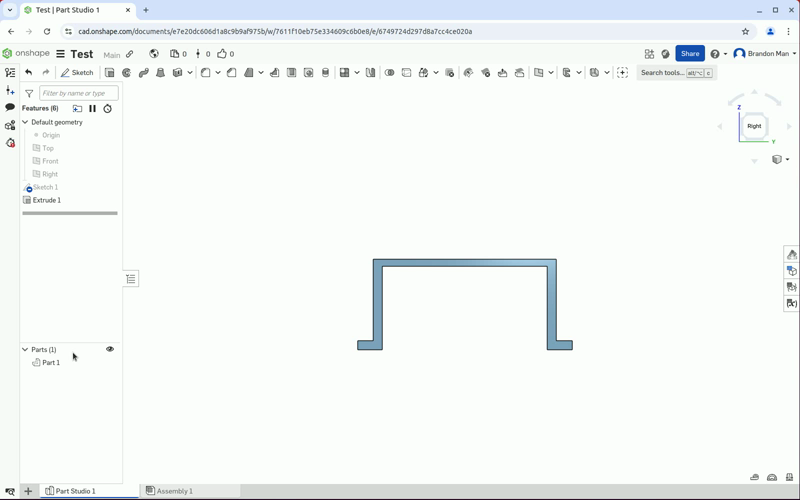
key(y)
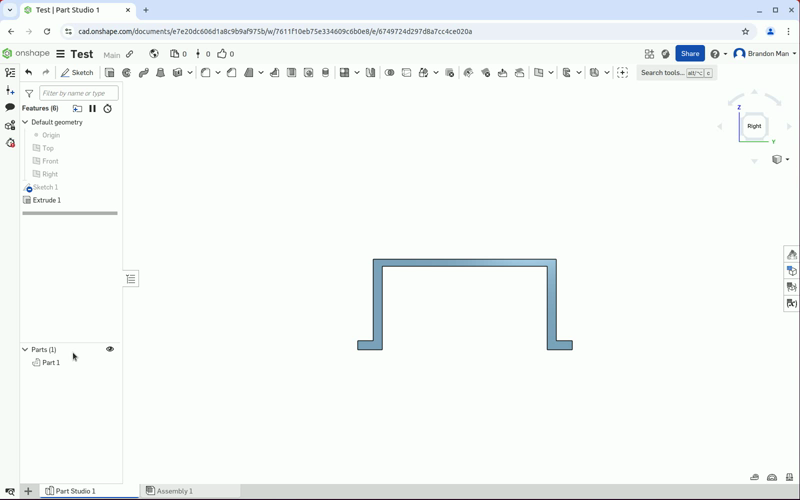
key(shift+p)
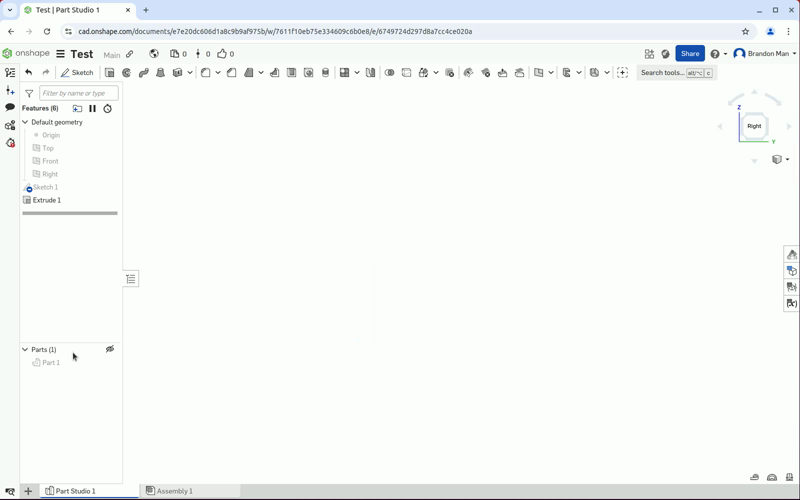
key(space)
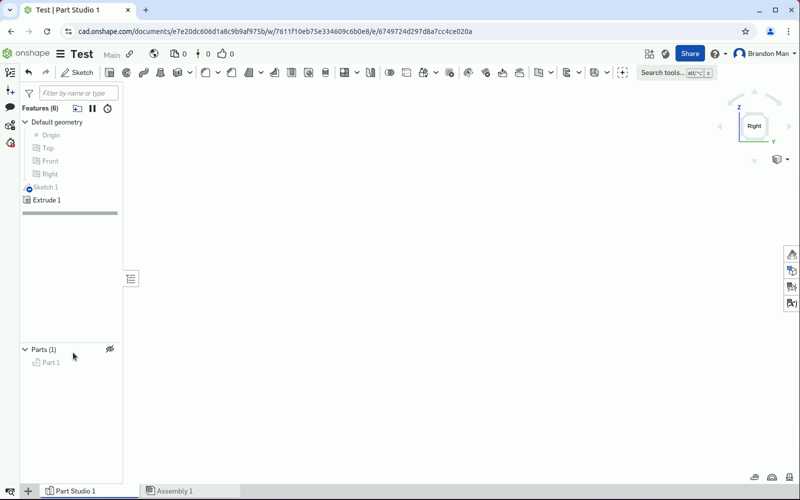
key_down(shift)
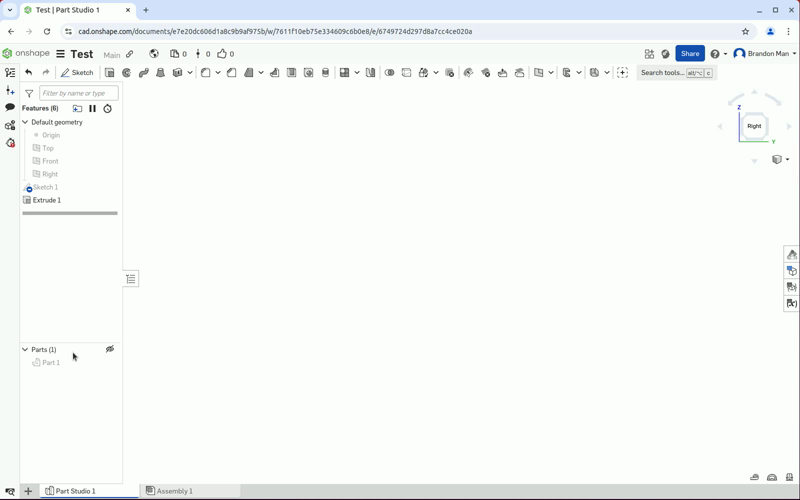
key(right)
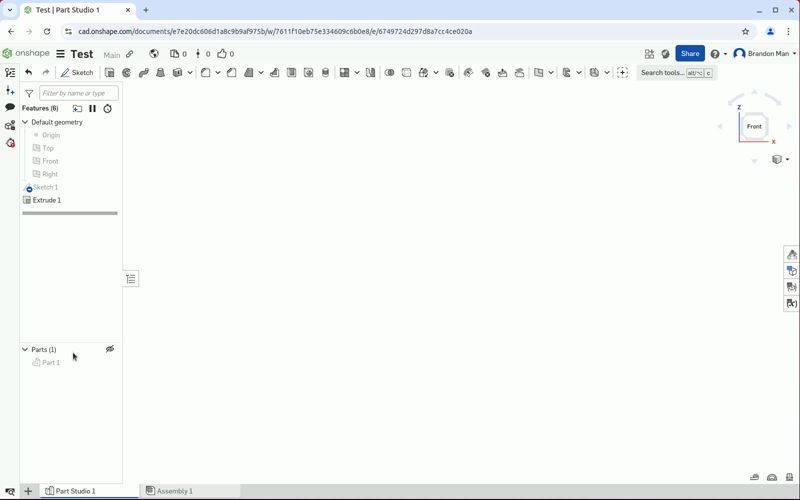
key_up(shift)
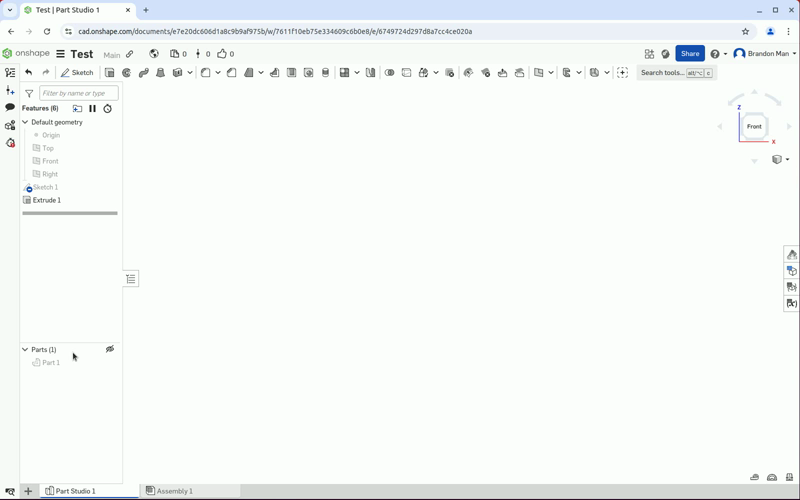
key(space)
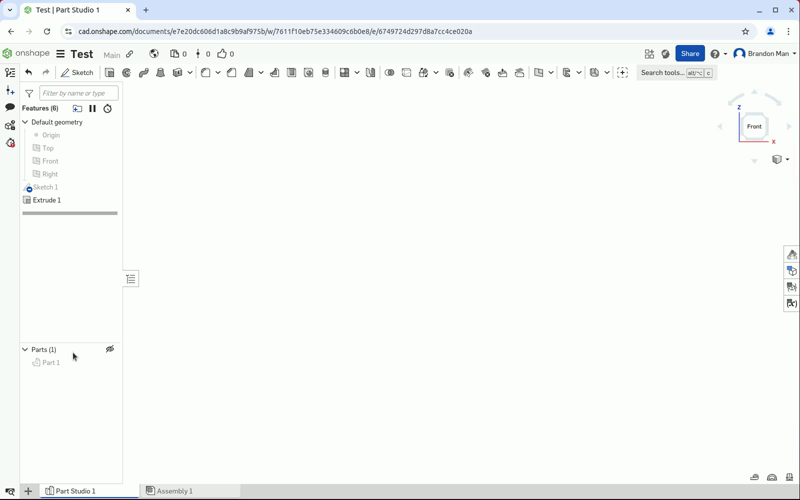
key_down(shift)
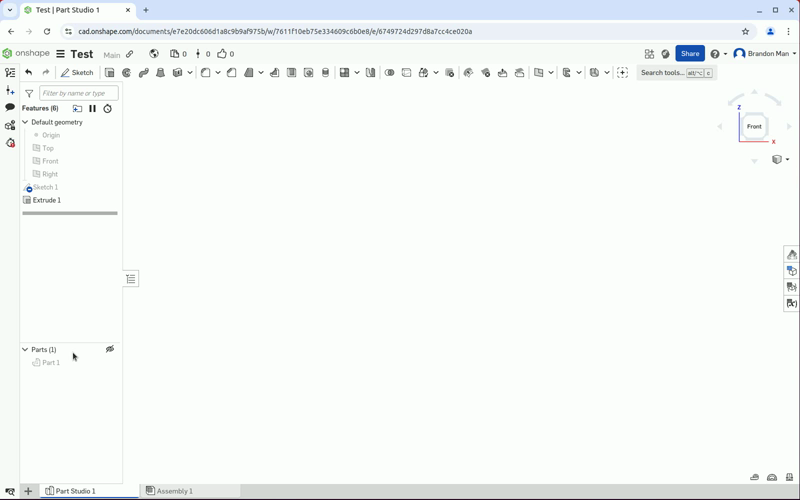
key(down)
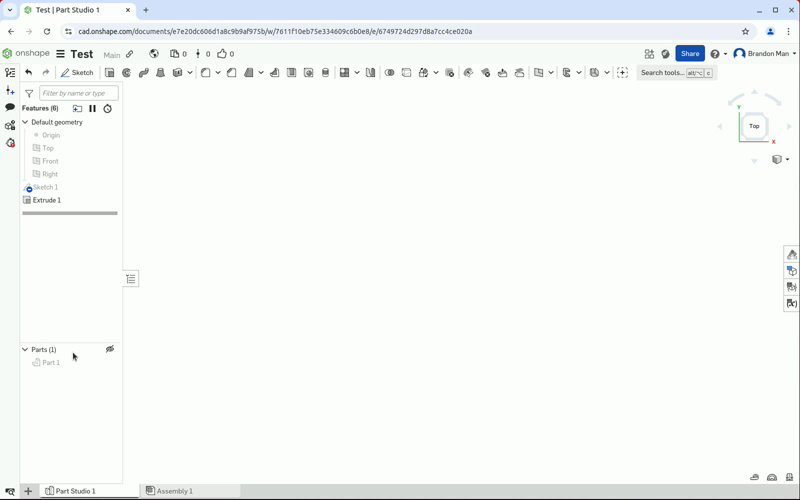
key_up(shift)
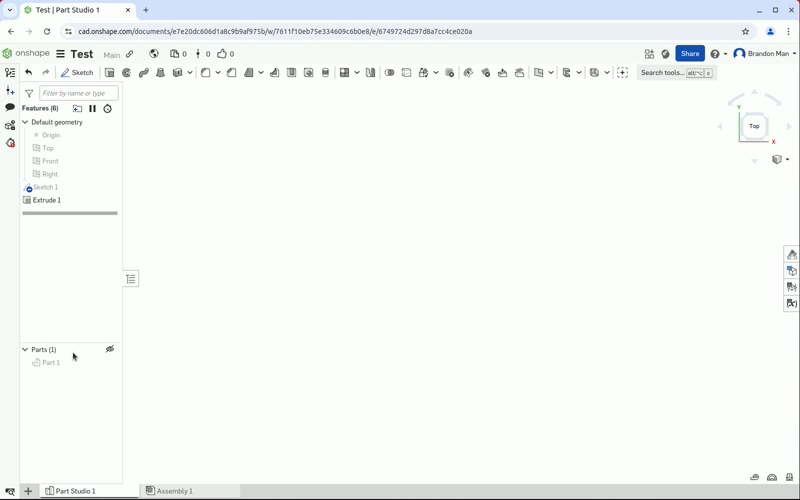
mouse_move(73, 352)
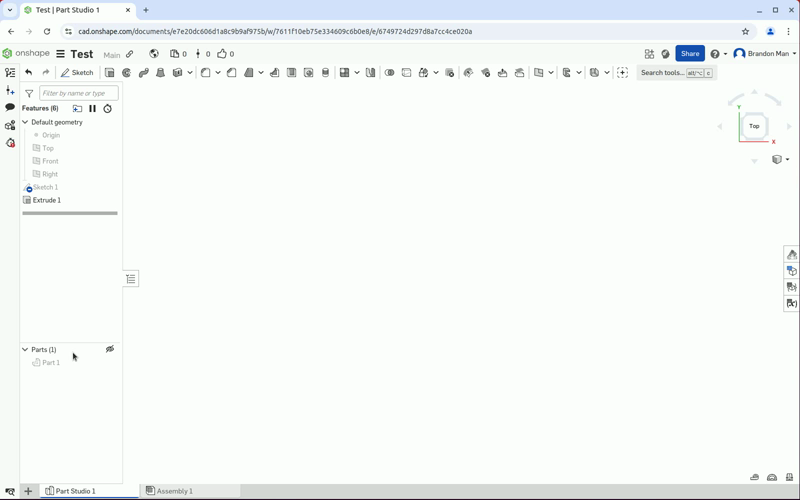
key(shift+y)
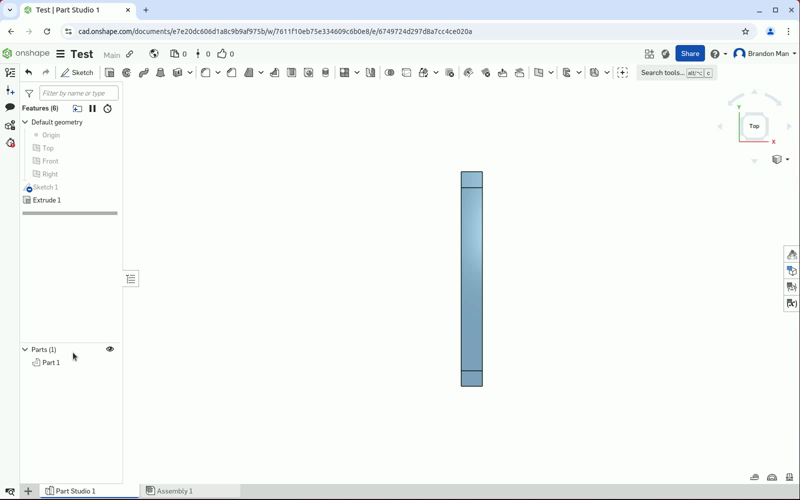
mouse_move(541, 75)
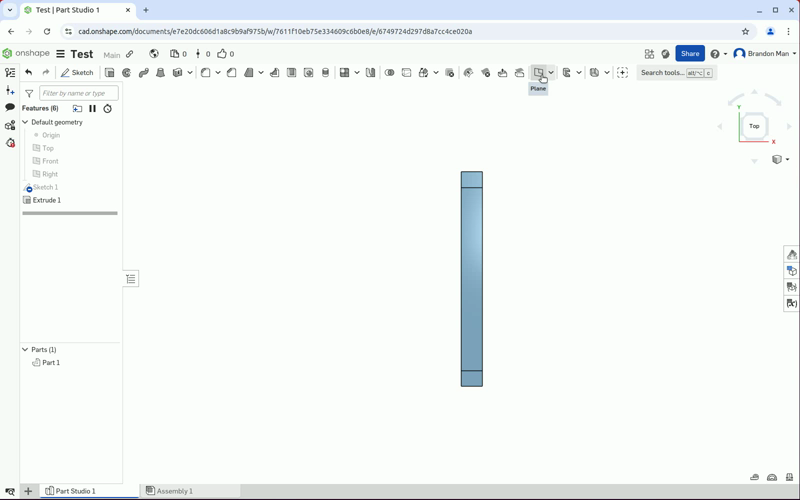
click(541, 75)
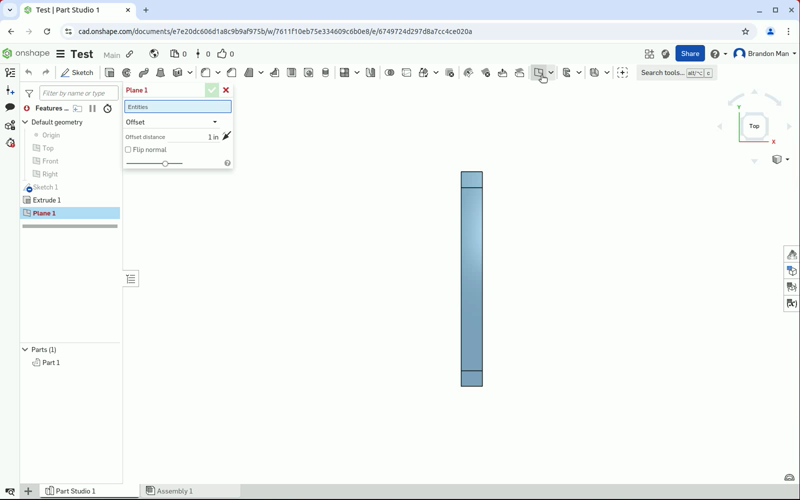
mouse_move(73, 150)
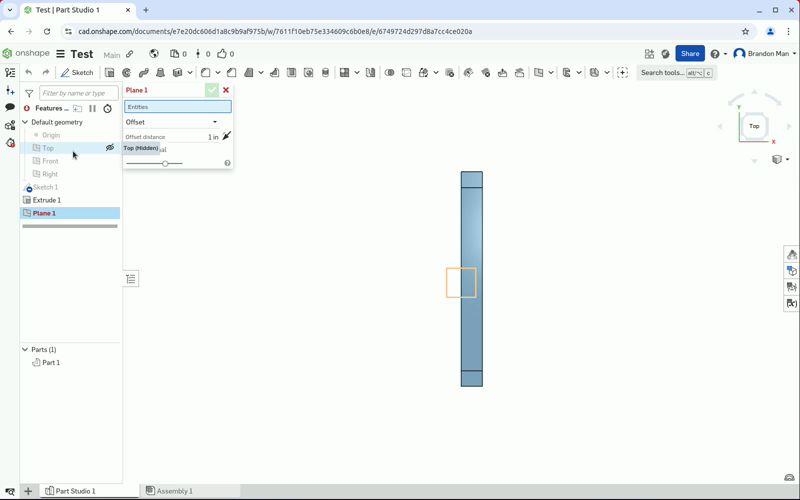
click(73, 150)
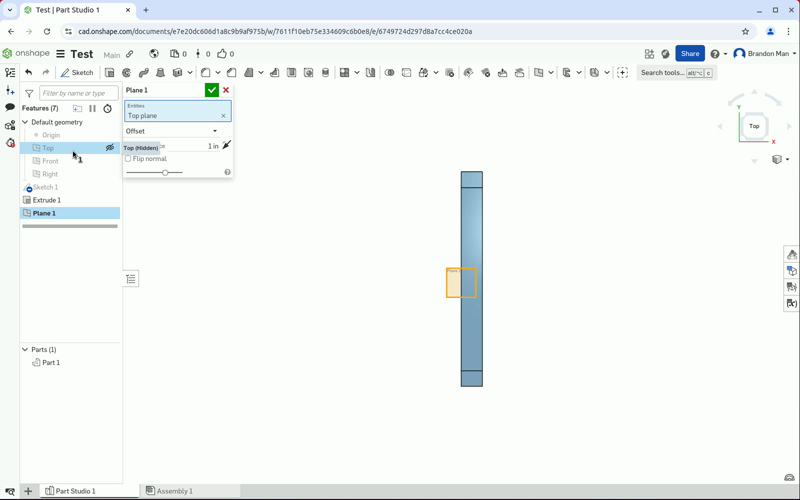
key(tab, 2)
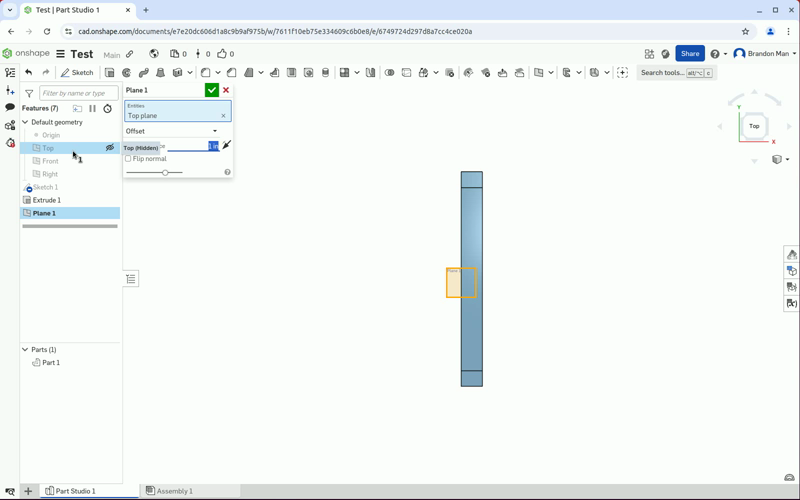
text(11.801)
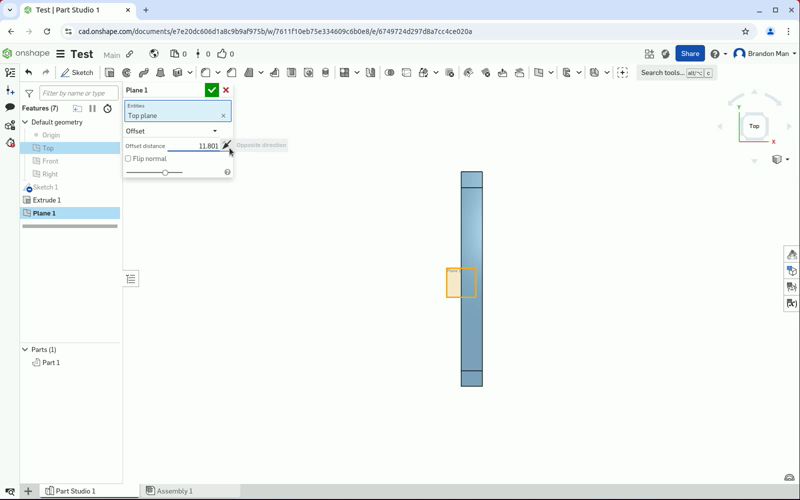
mouse_move(229, 147)
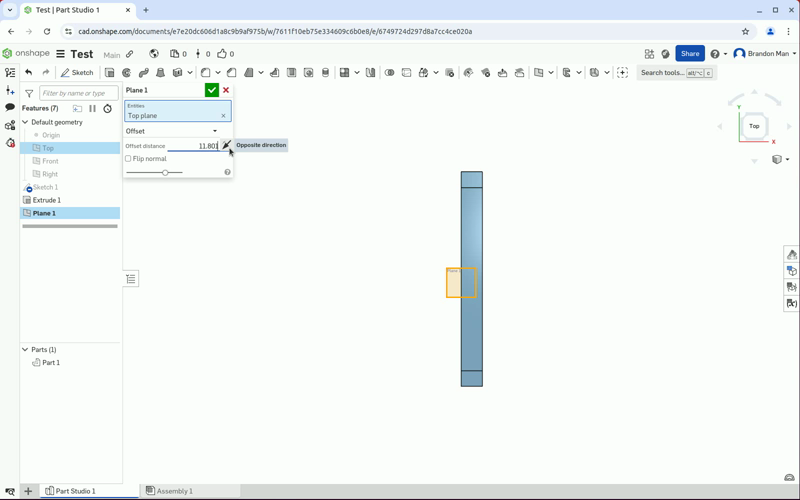
click(229, 147)
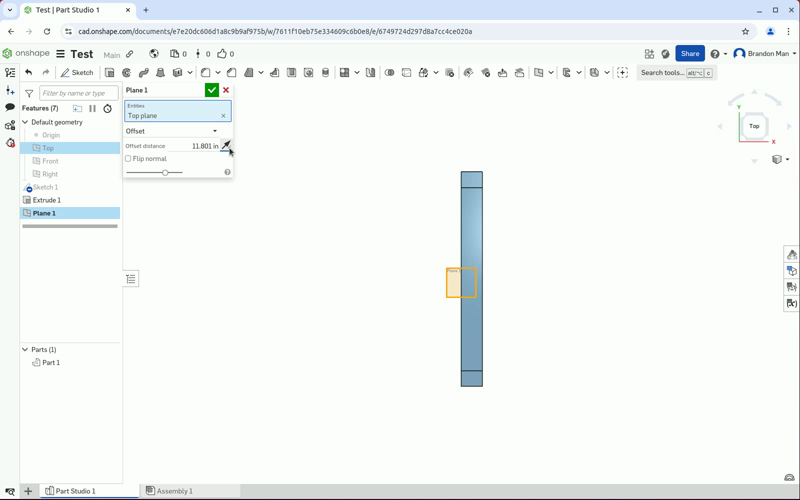
key(enter, 2)
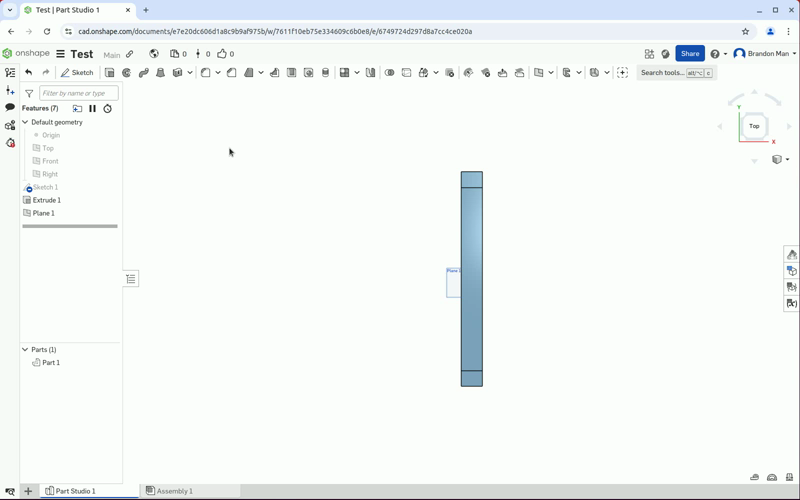
key(shift+s)
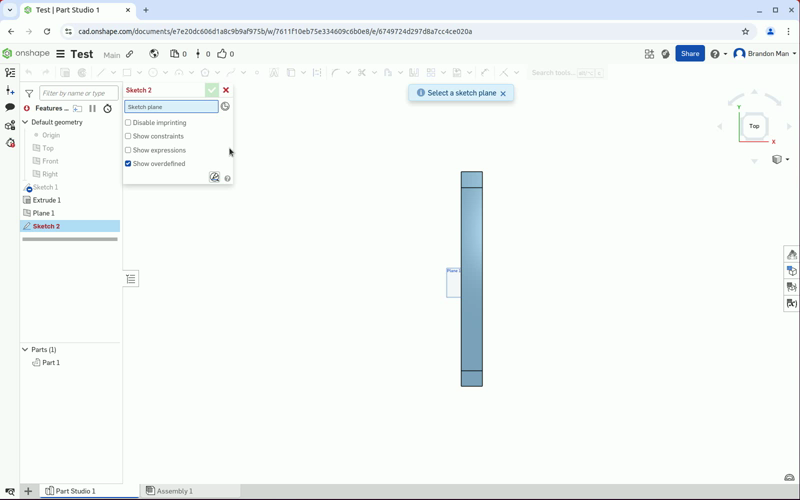
mouse_move(73, 215)
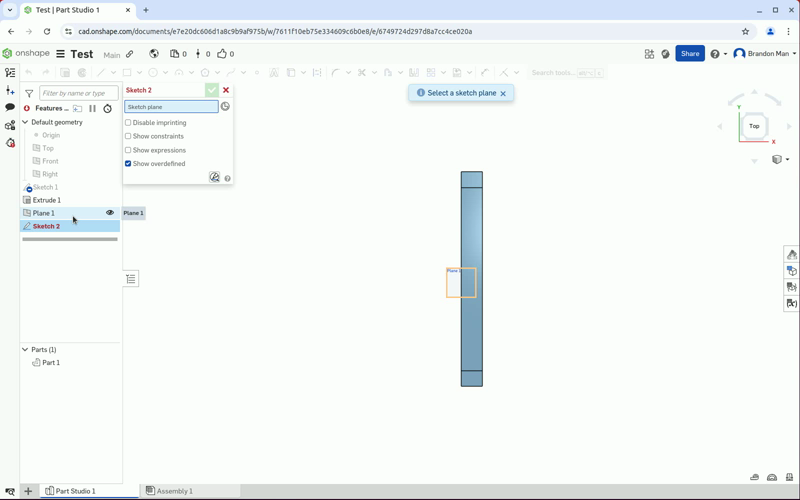
click(73, 215)
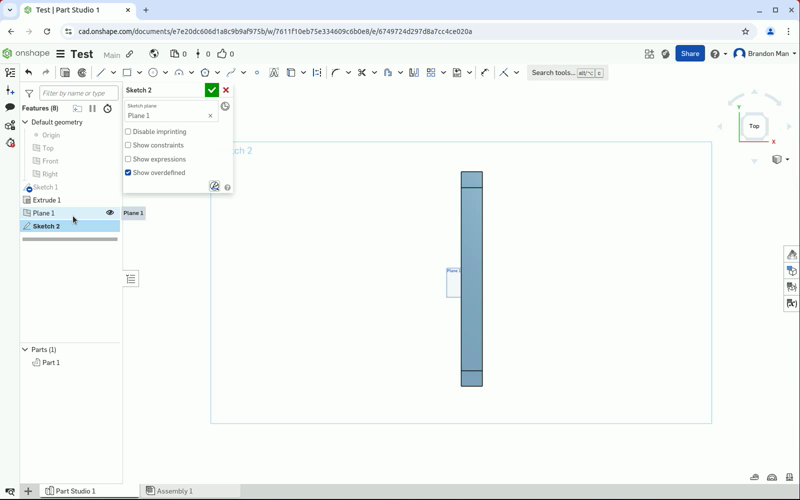
mouse_move(73, 352)
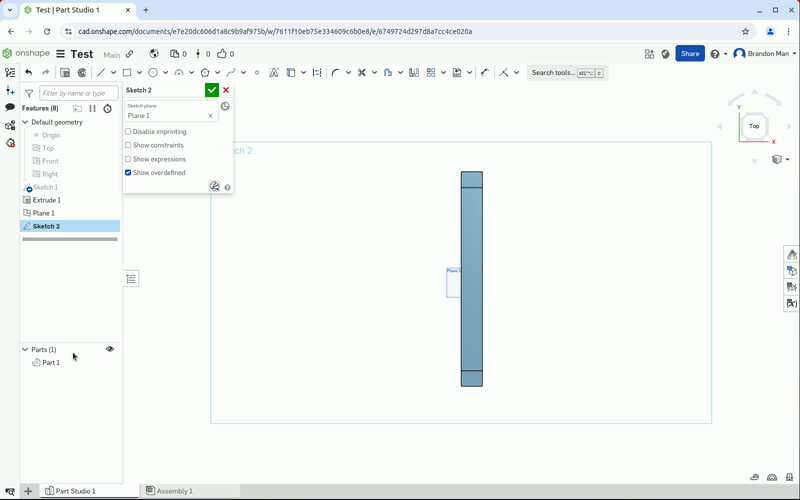
key(y)
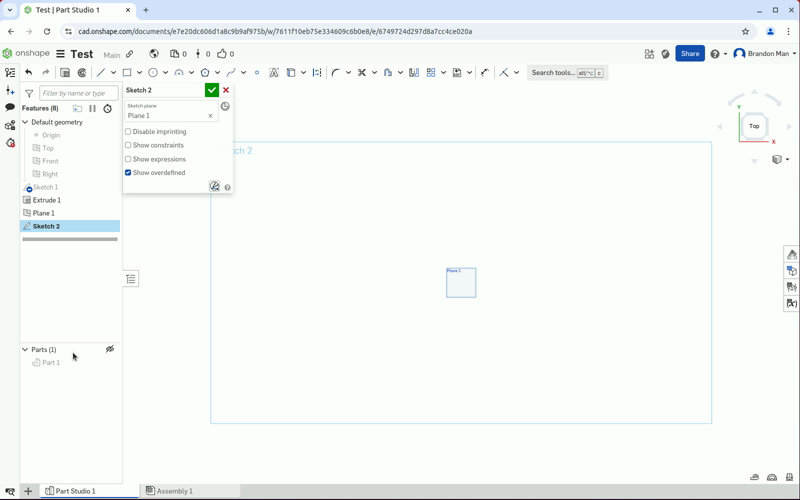
key(c)
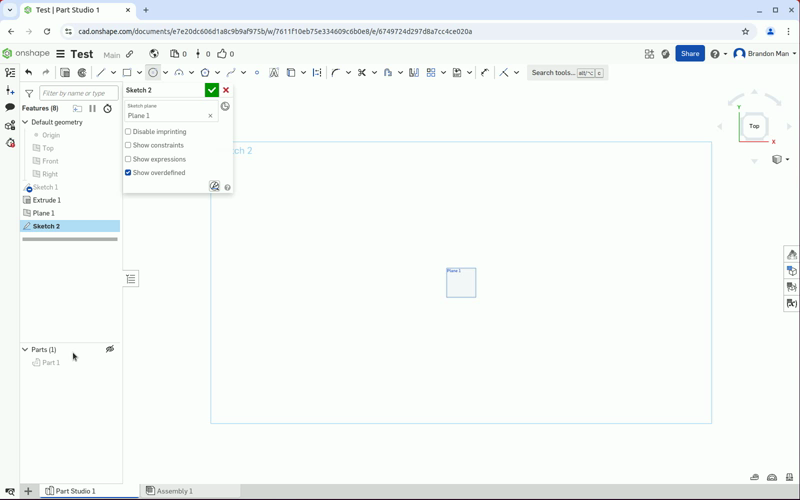
key_down(shift)
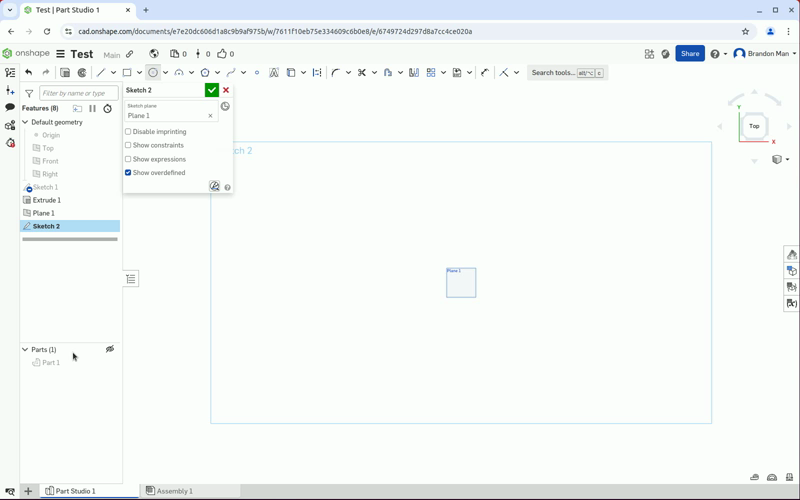
mouse_move(471, 178)
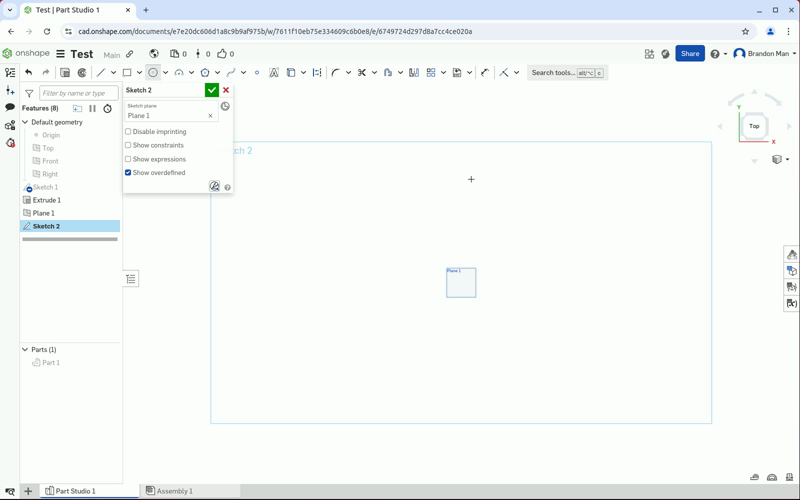
click(471, 178)
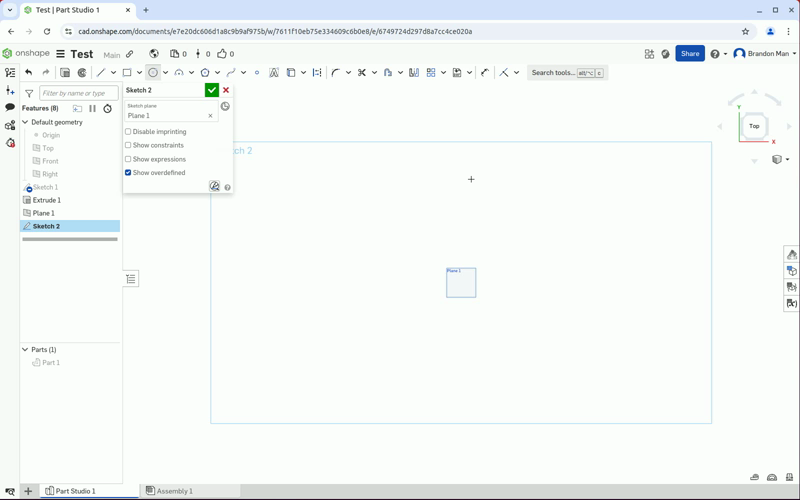
key_up(shift)
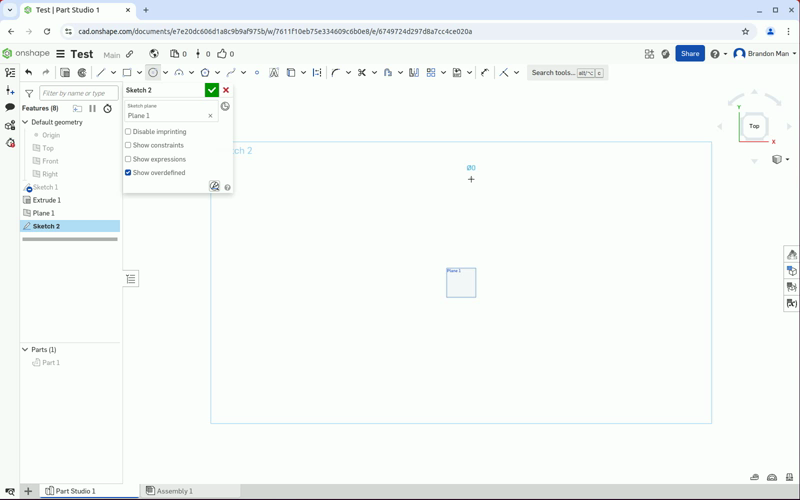
mouse_move(476, 178)
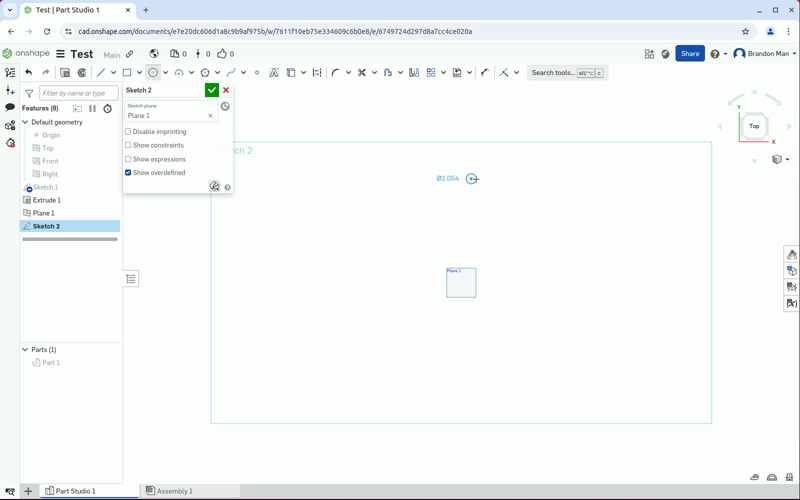
click(476, 178)
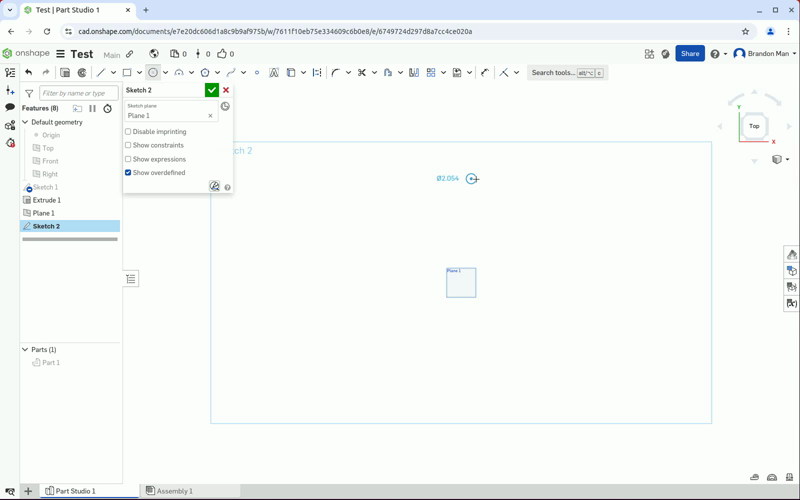
key(esc)
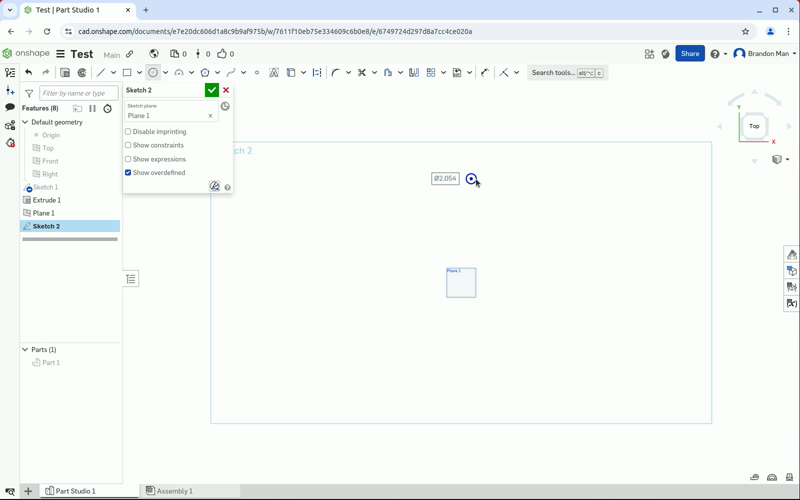
mouse_move(471, 174)
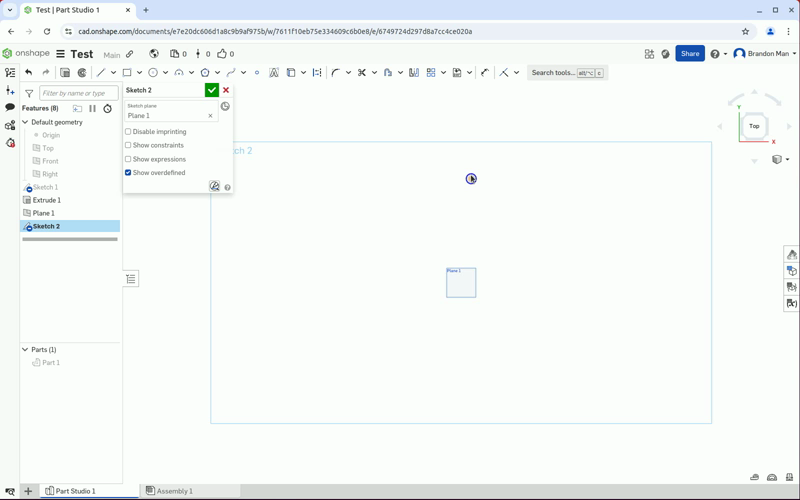
scroll(6)
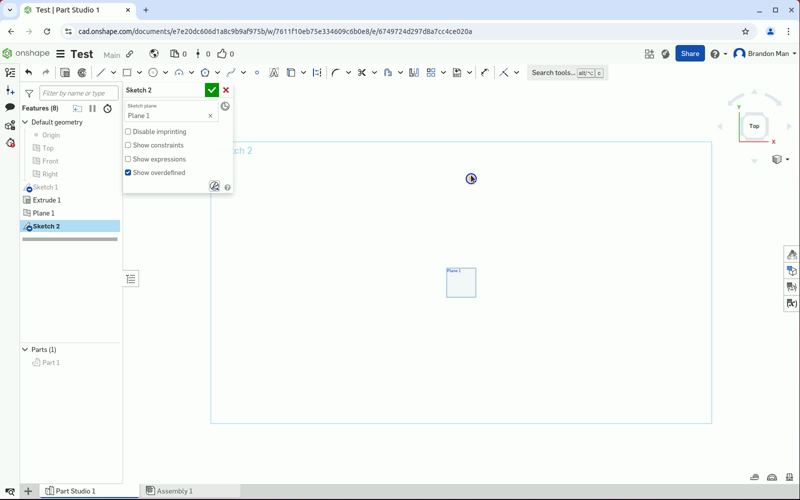
scroll(6)
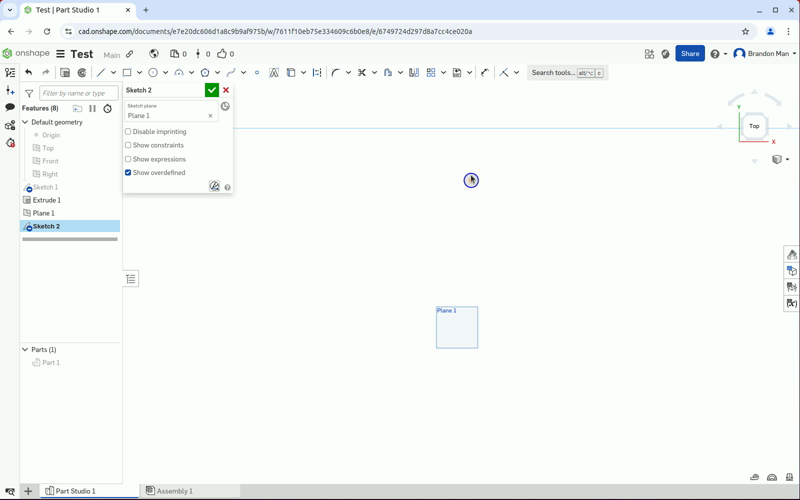
scroll(6)
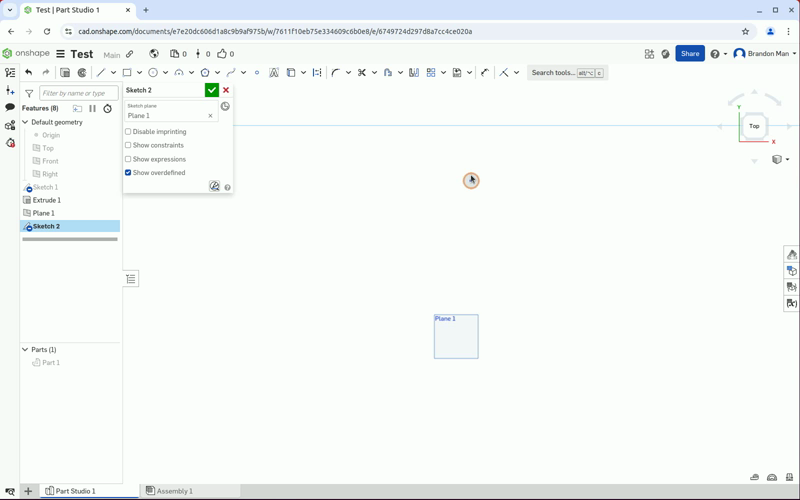
scroll(6)
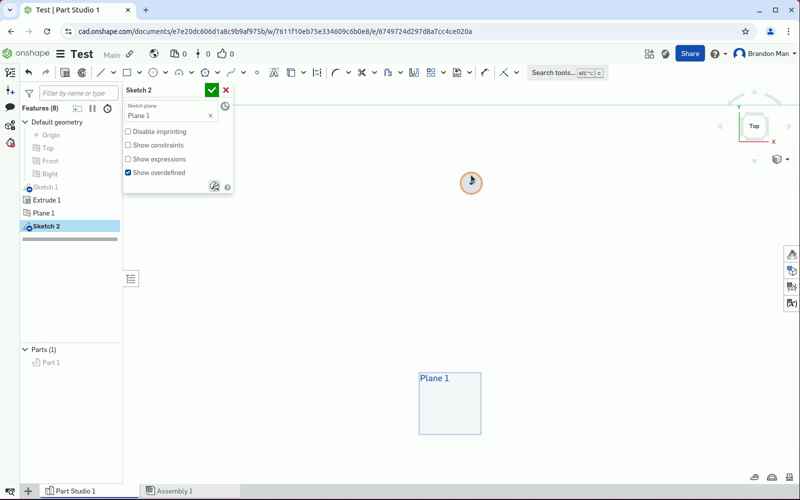
scroll(6)
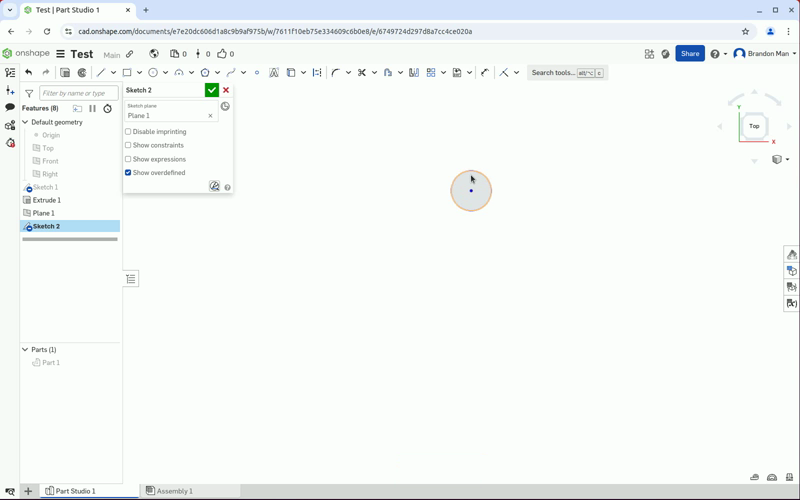
scroll(6)
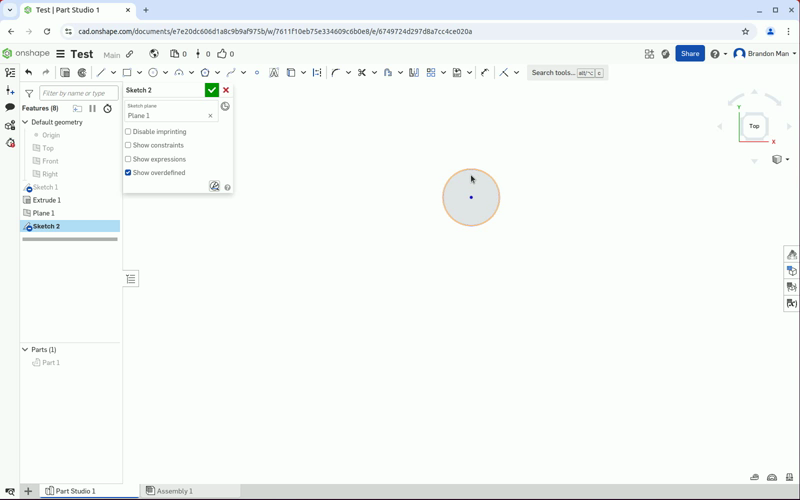
scroll(6)
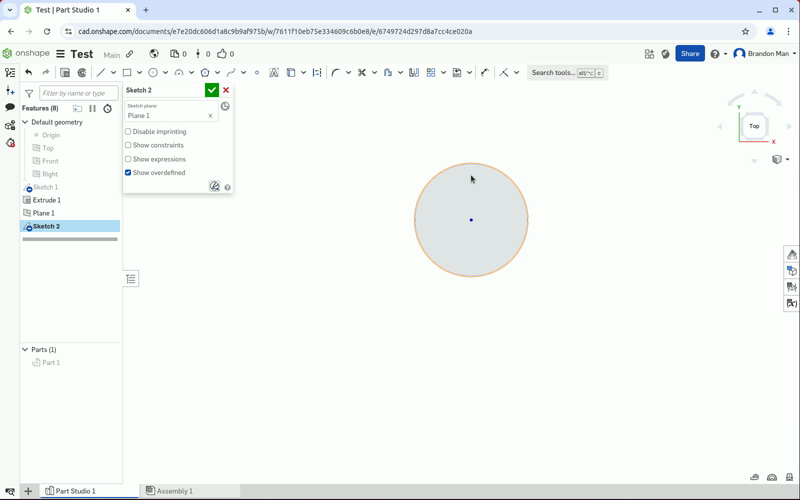
click(471, 174)
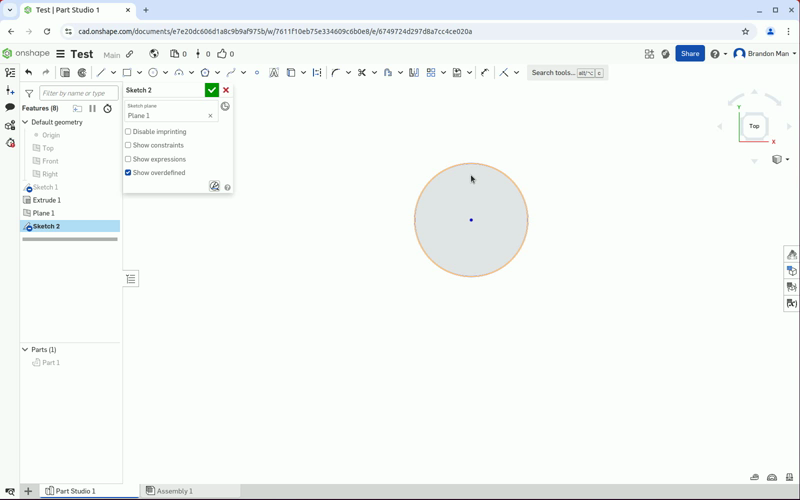
scroll(-6)
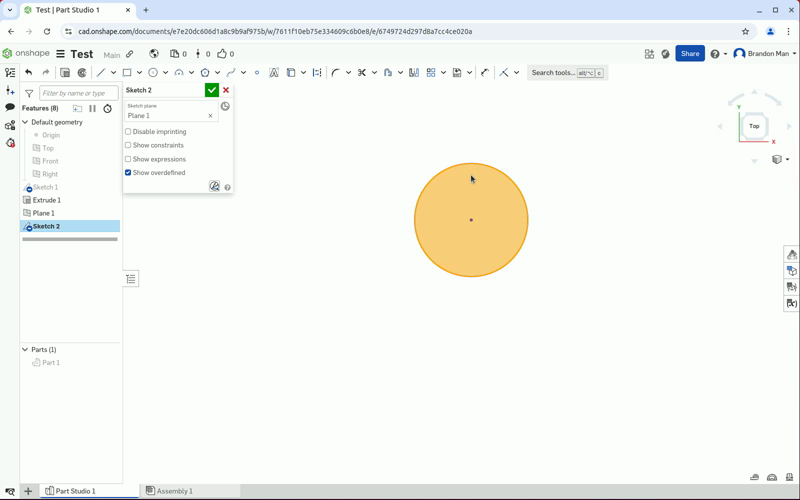
scroll(-6)
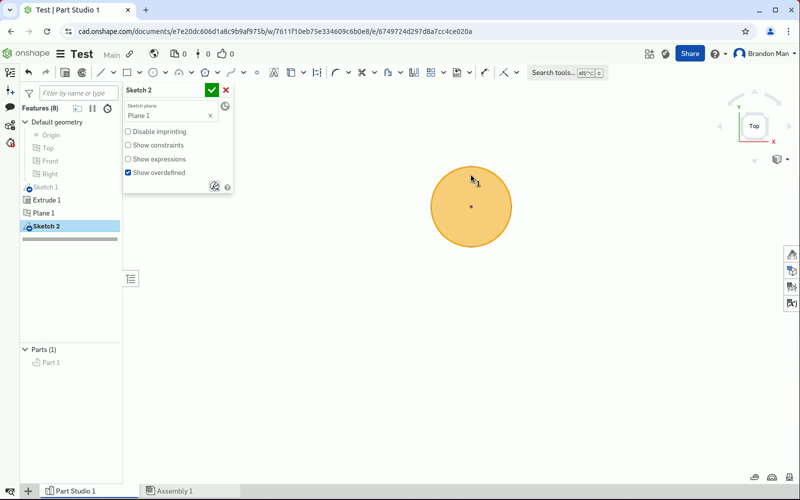
scroll(-6)
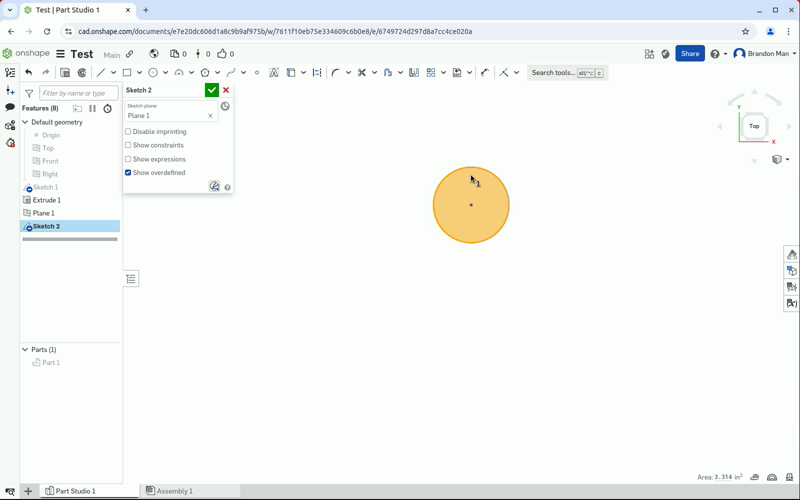
scroll(-6)
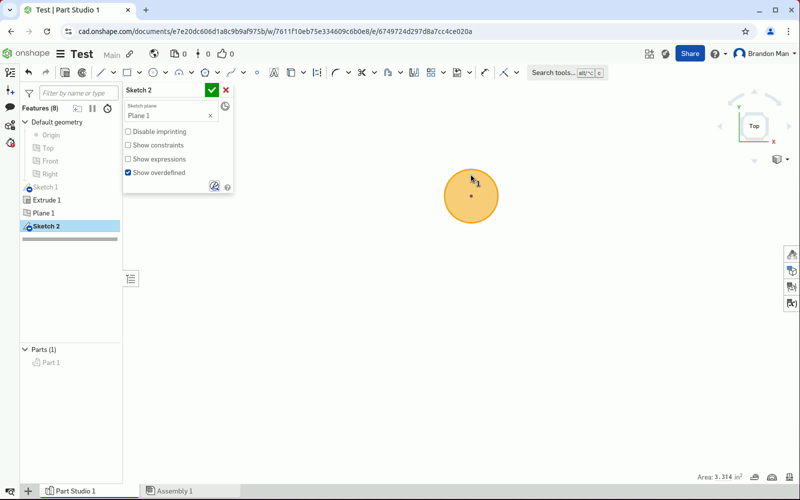
scroll(-6)
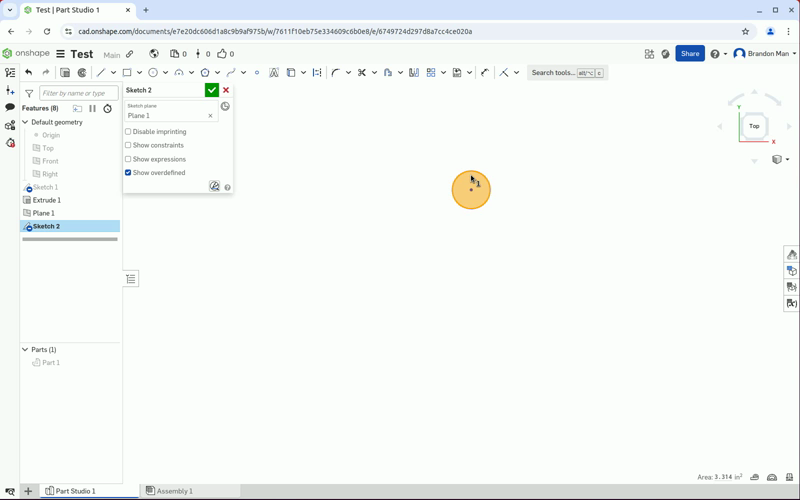
scroll(-6)
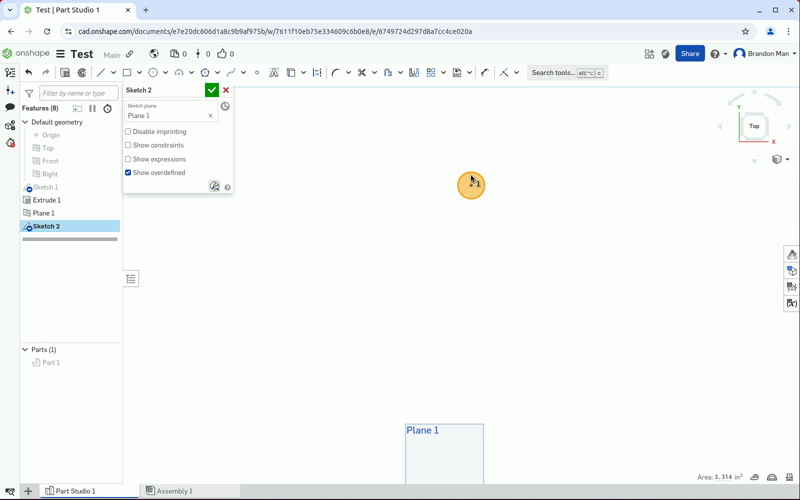
scroll(-6)
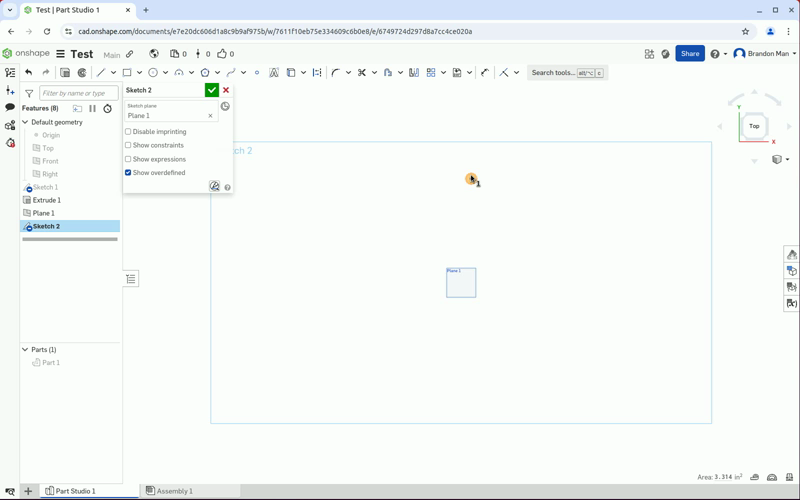
mouse_move(73, 352)
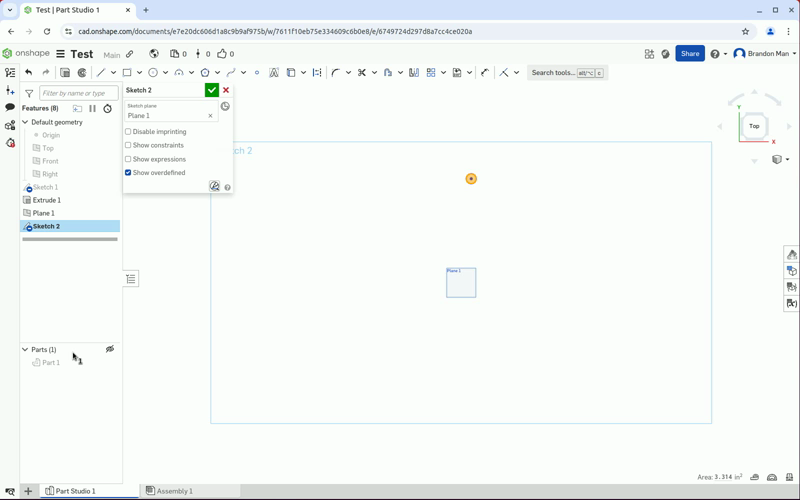
key(shift+y)
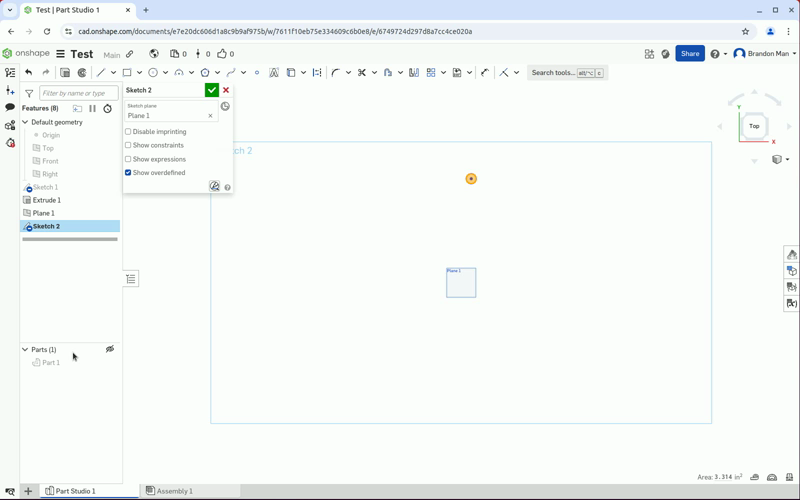
key(shift+e)
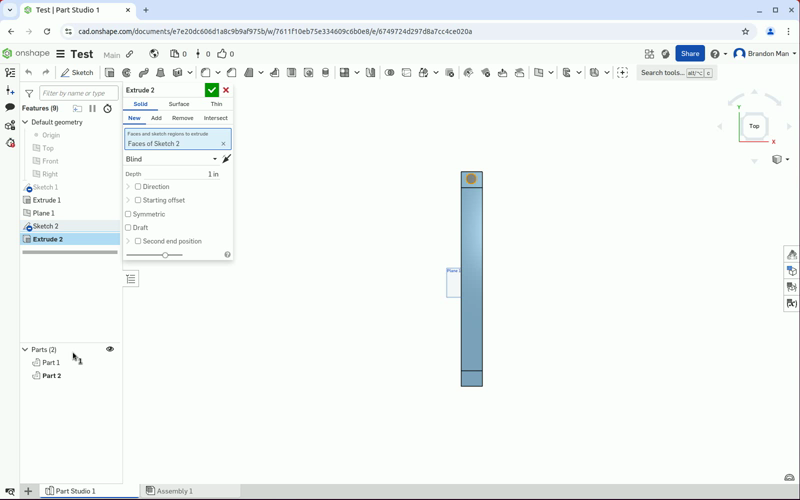
mouse_move(143, 106)
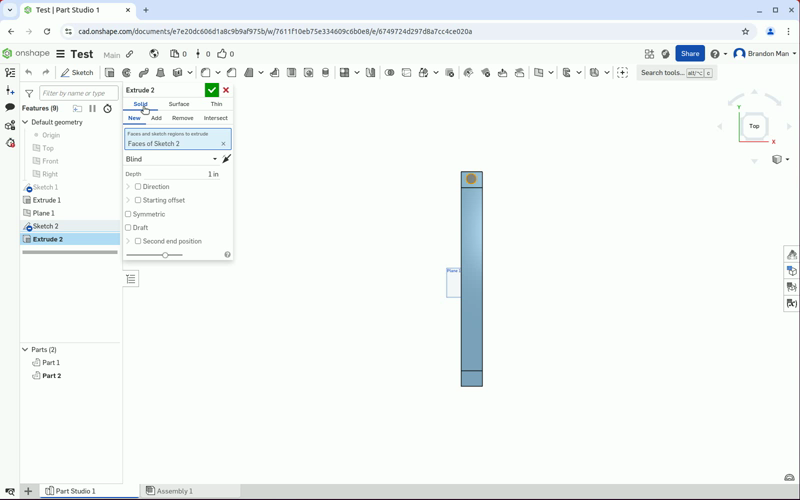
click(143, 106)
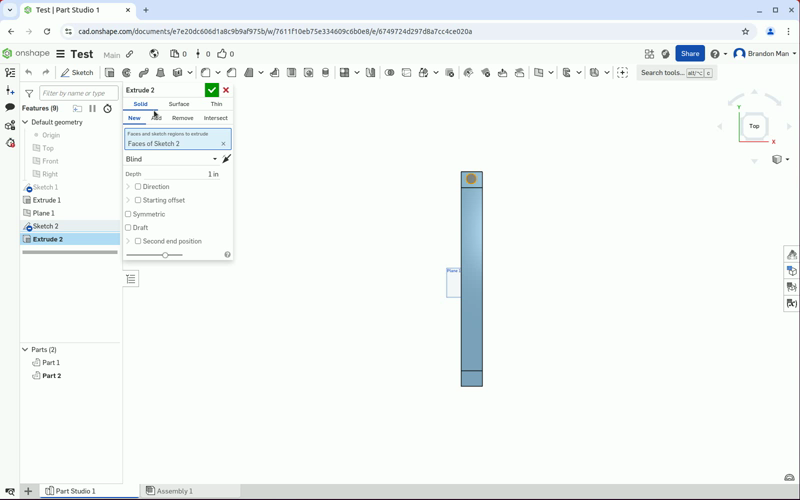
mouse_move(186, 120)
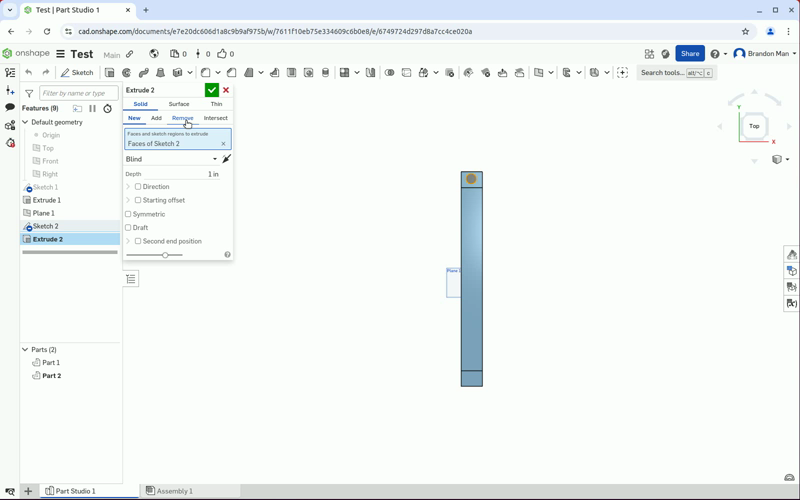
click(186, 120)
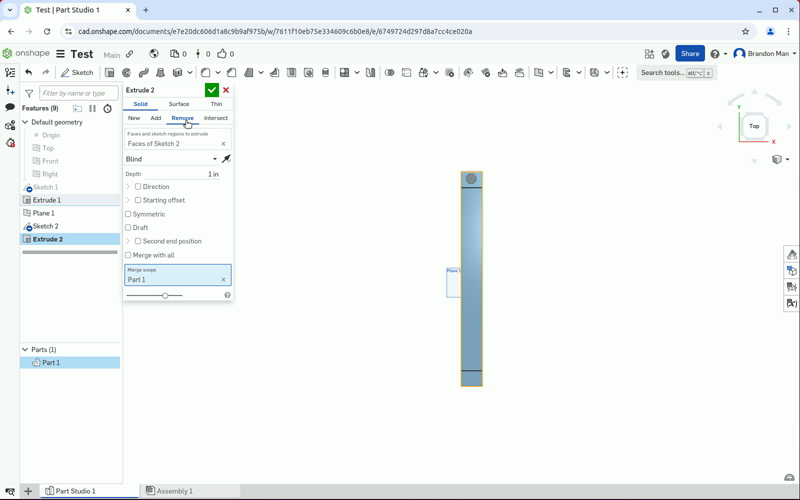
key(tab, 4)
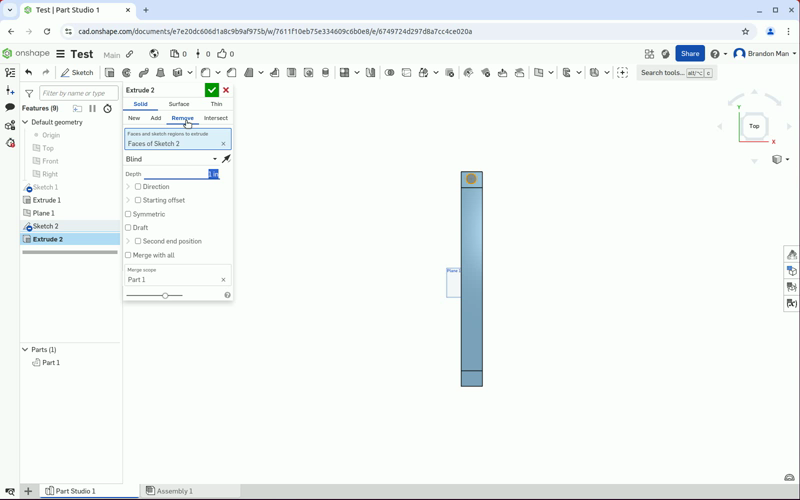
text(10.832)
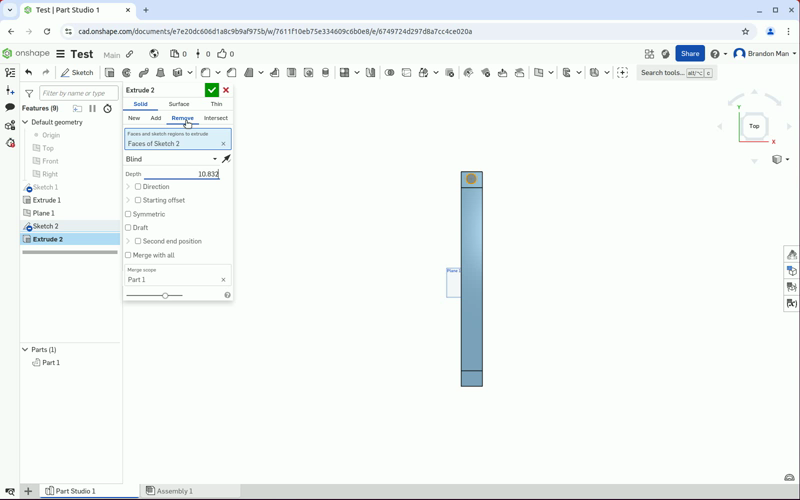
key(tab, 6)
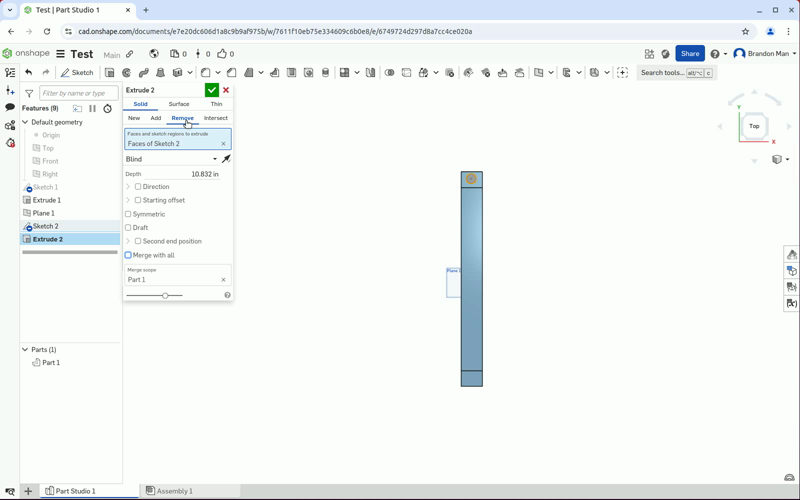
key(space)
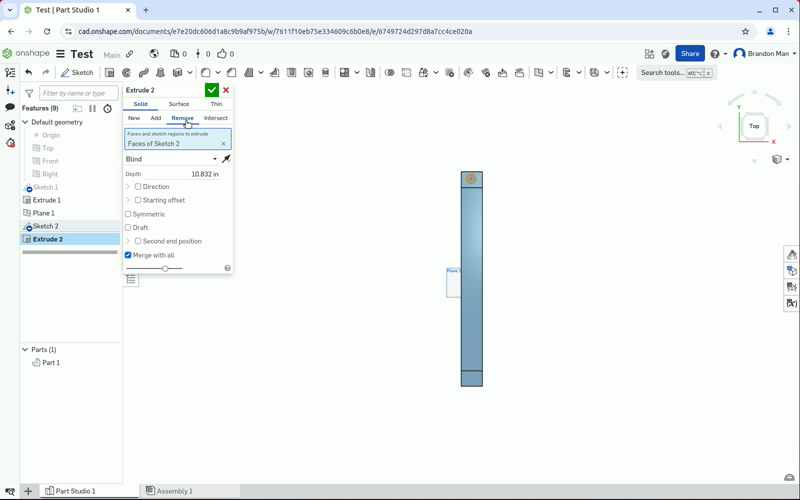
key(enter)
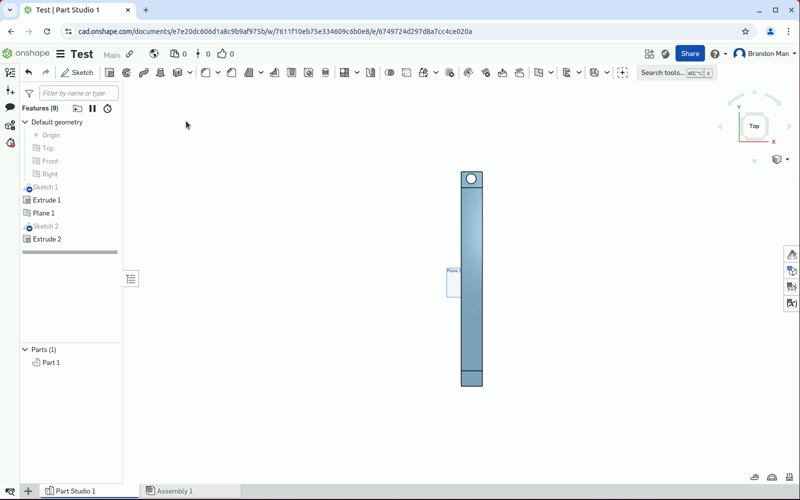
key(shift+h)
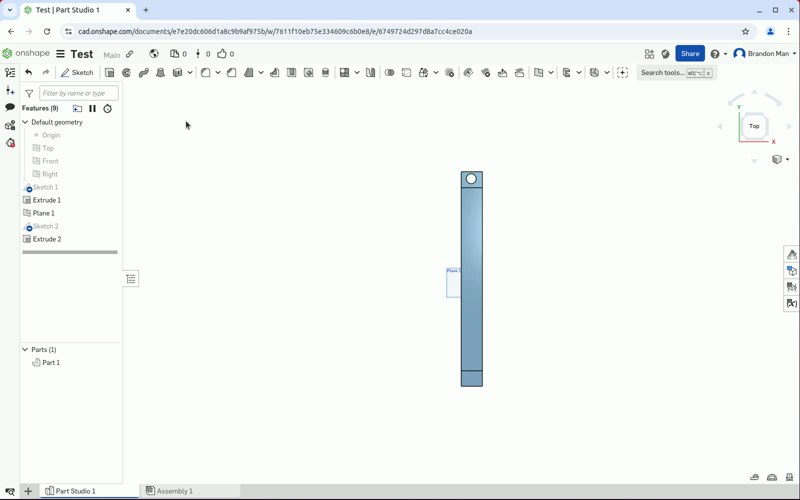
key(shift+h)
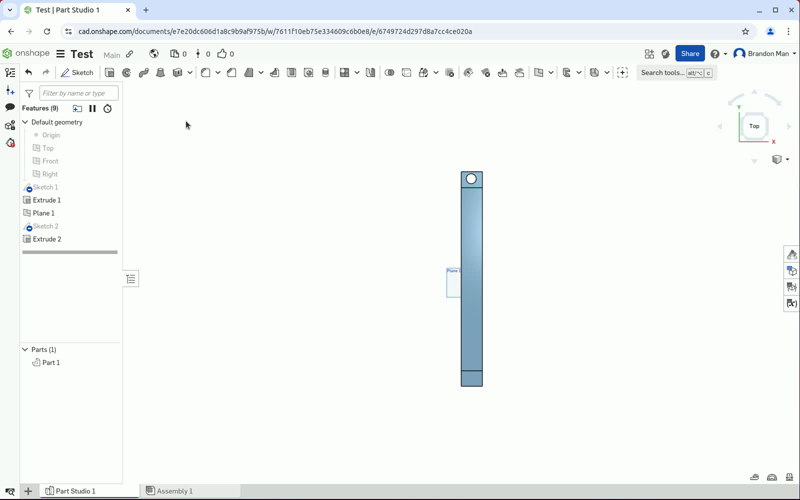
mouse_move(73, 189)
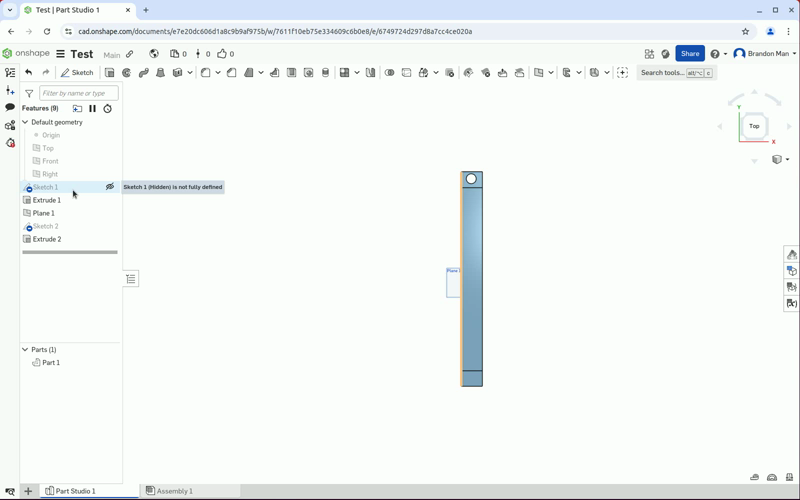
click(73, 189)
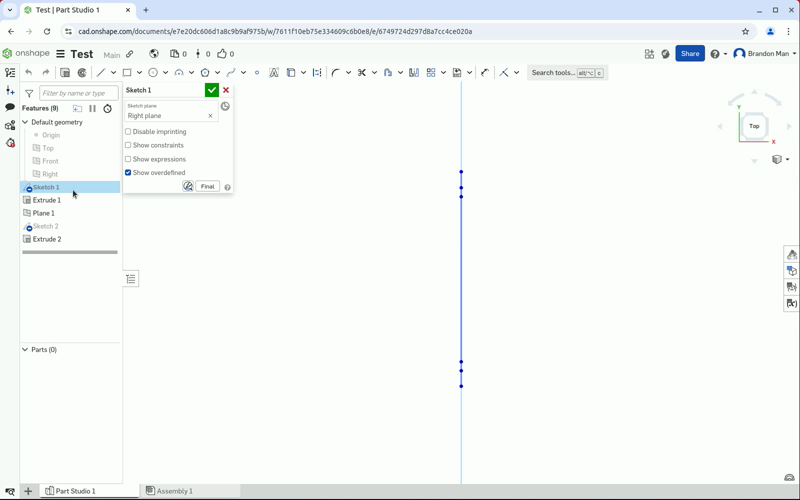
mouse_move(229, 92)
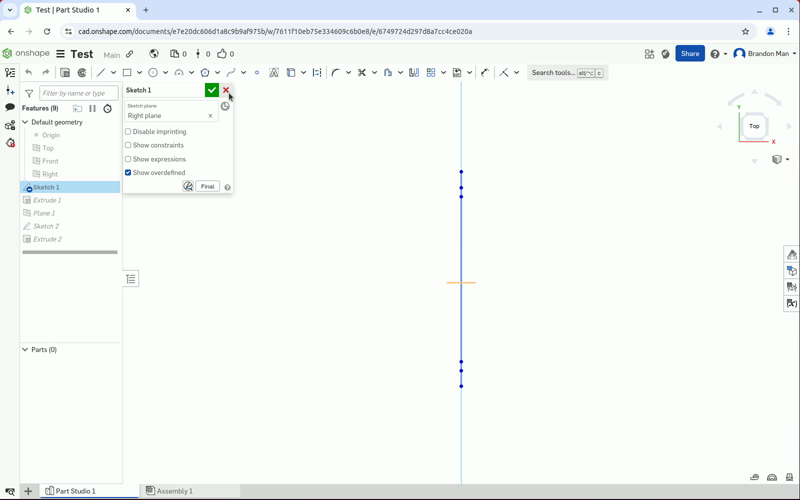
click(229, 92)
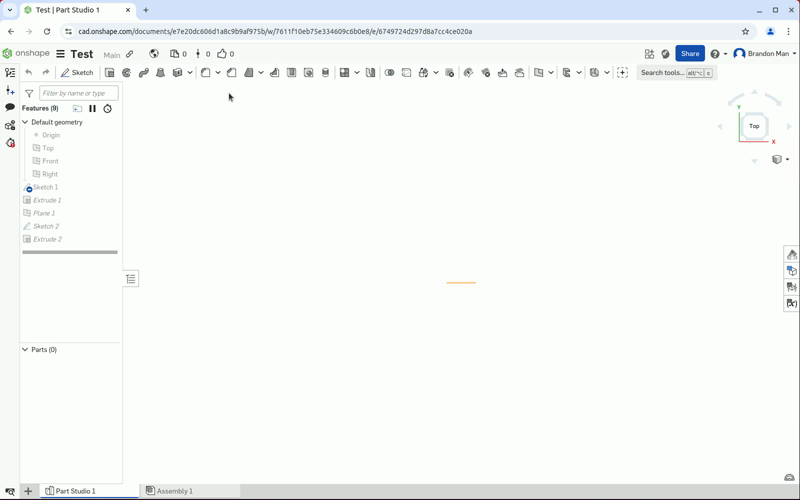
key(shift+s)
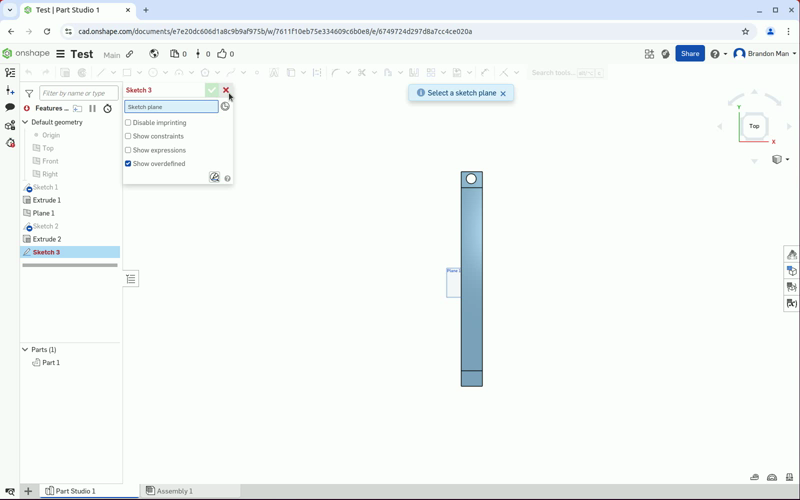
mouse_move(73, 215)
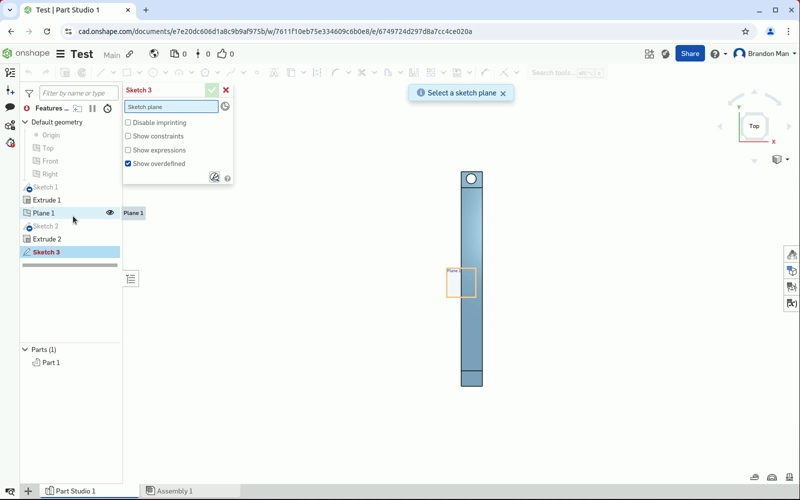
click(73, 215)
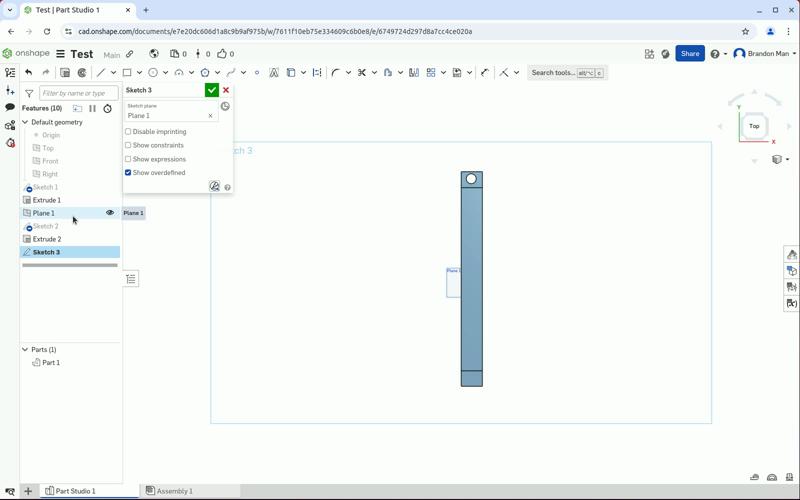
mouse_move(73, 352)
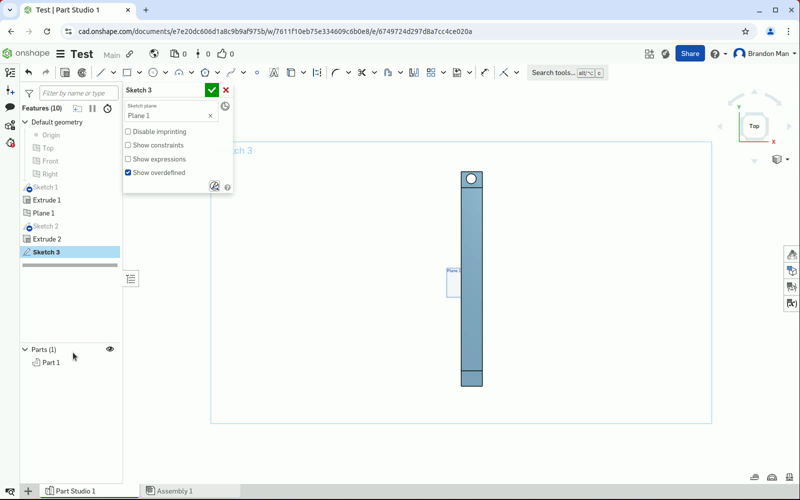
key(y)
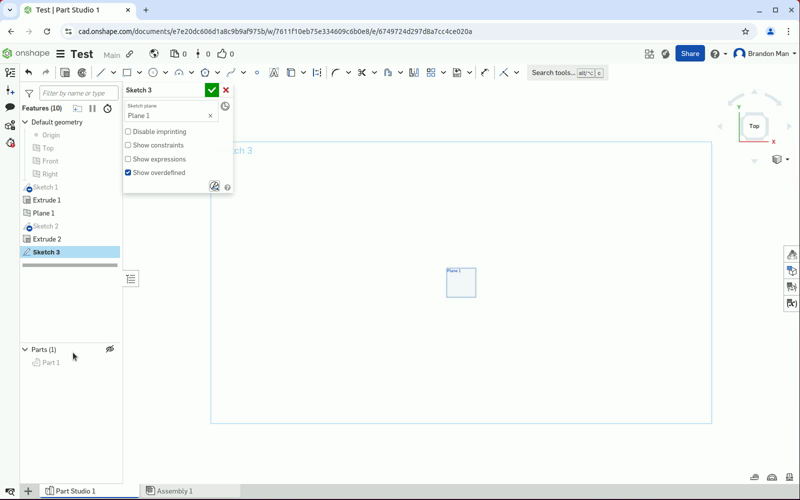
key(c)
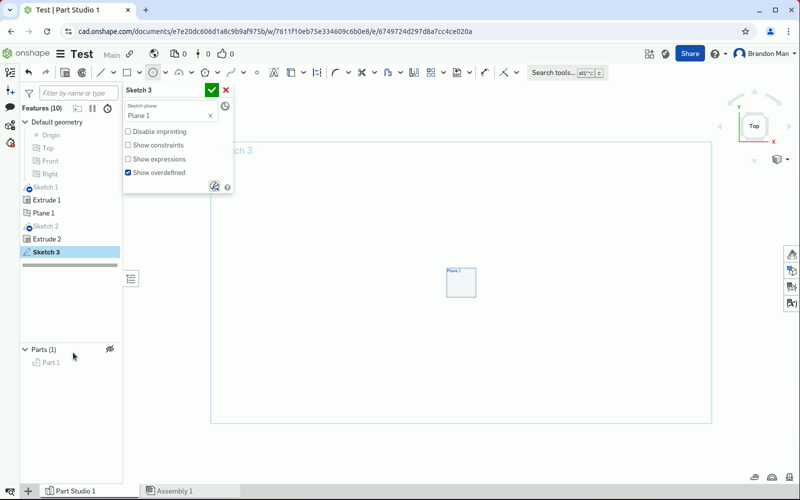
key_down(shift)
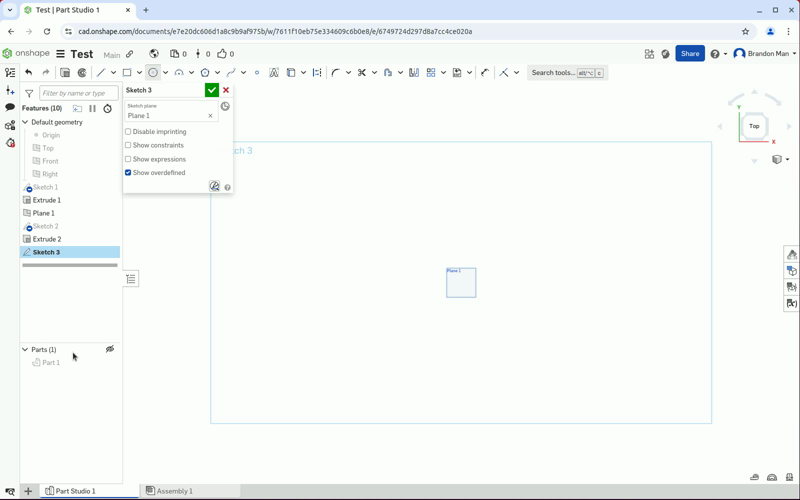
mouse_move(471, 378)
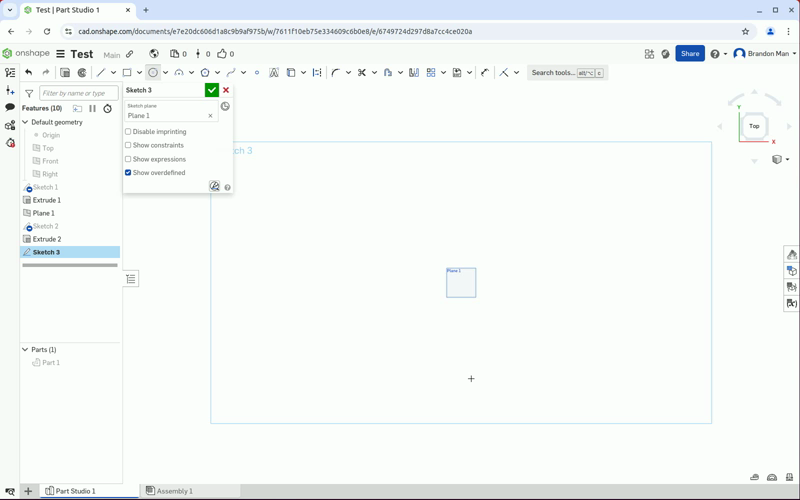
click(471, 378)
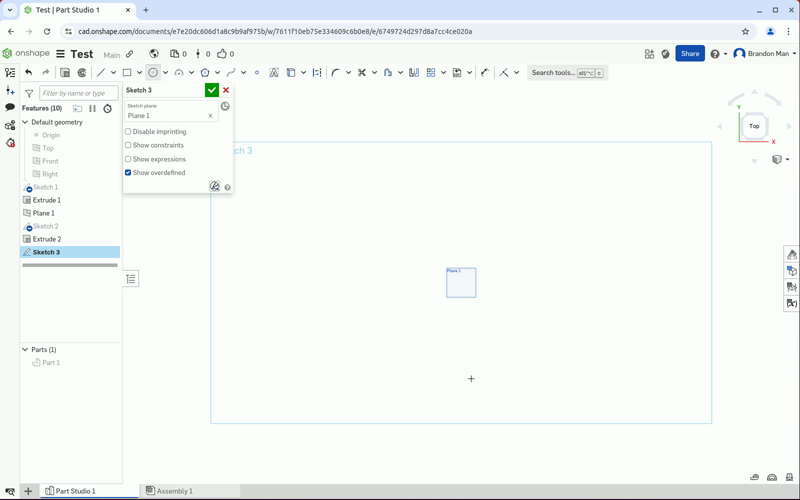
key_up(shift)
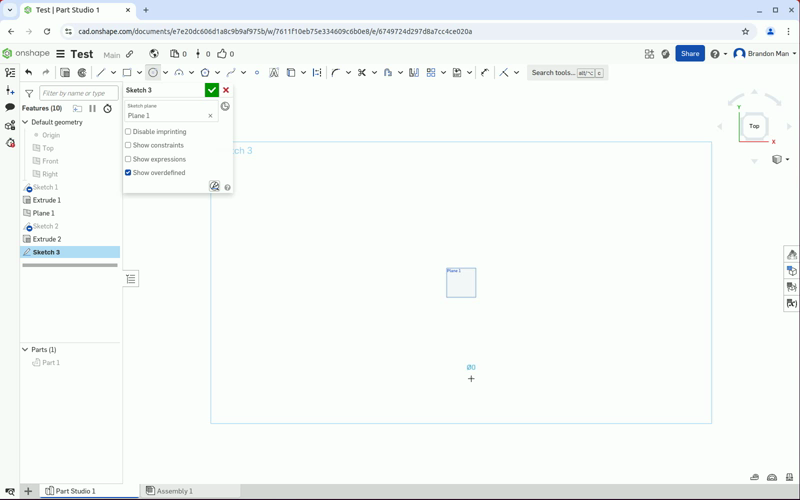
mouse_move(476, 378)
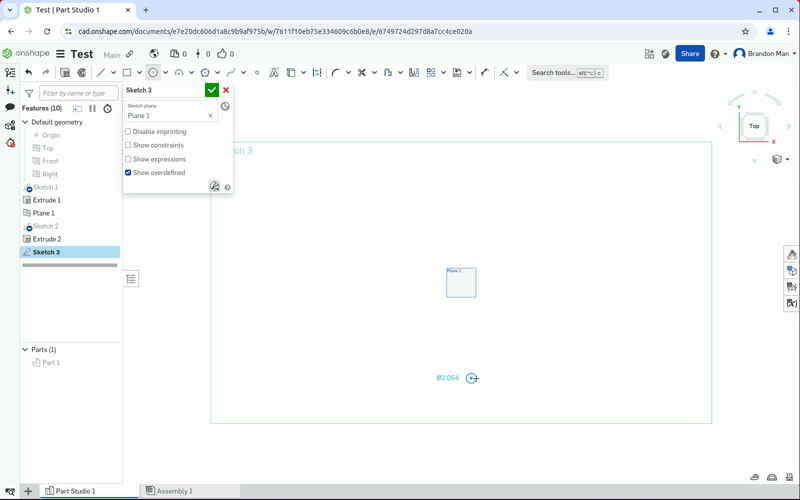
click(476, 378)
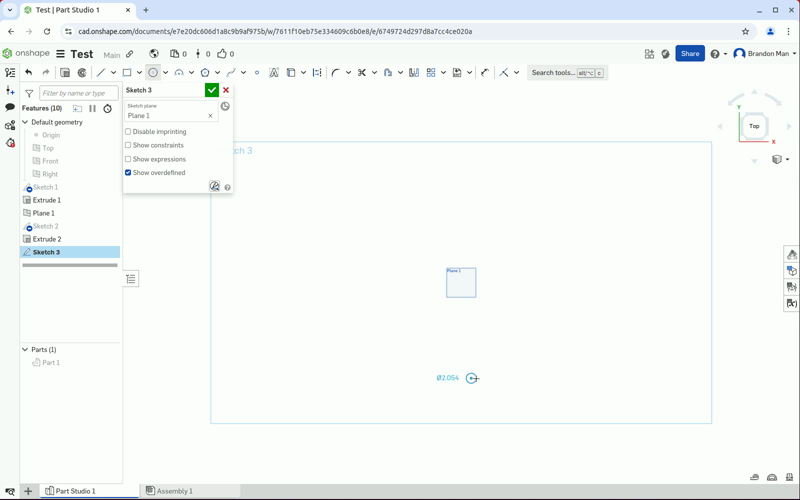
key(esc)
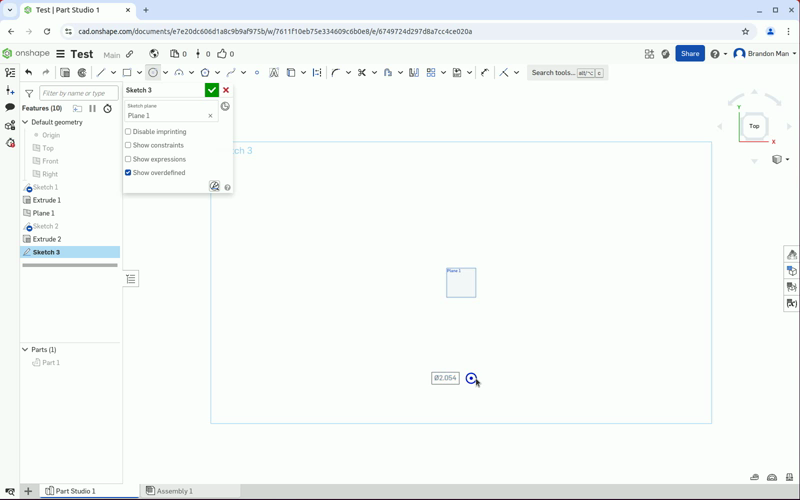
mouse_move(467, 377)
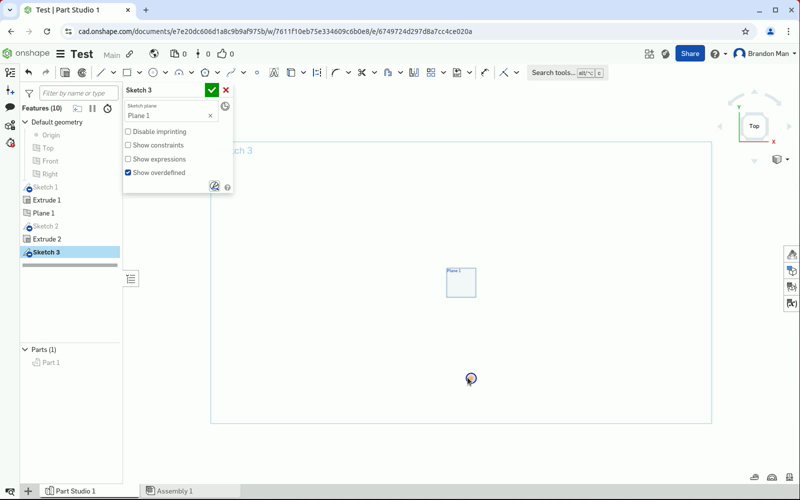
scroll(6)
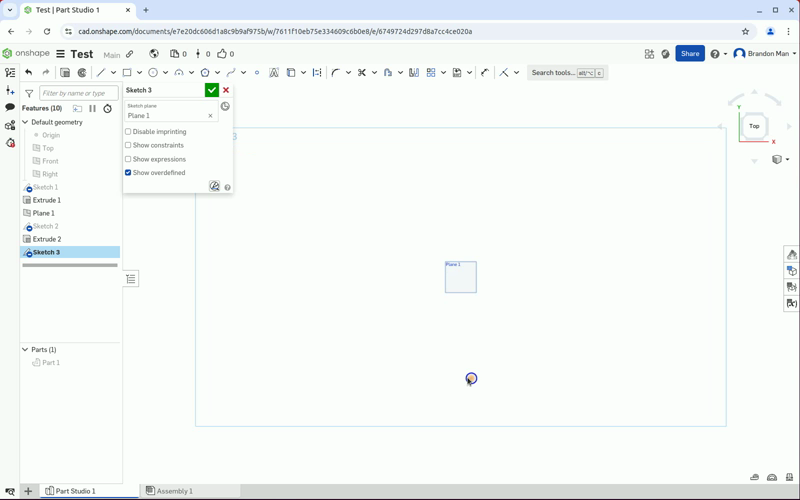
scroll(6)
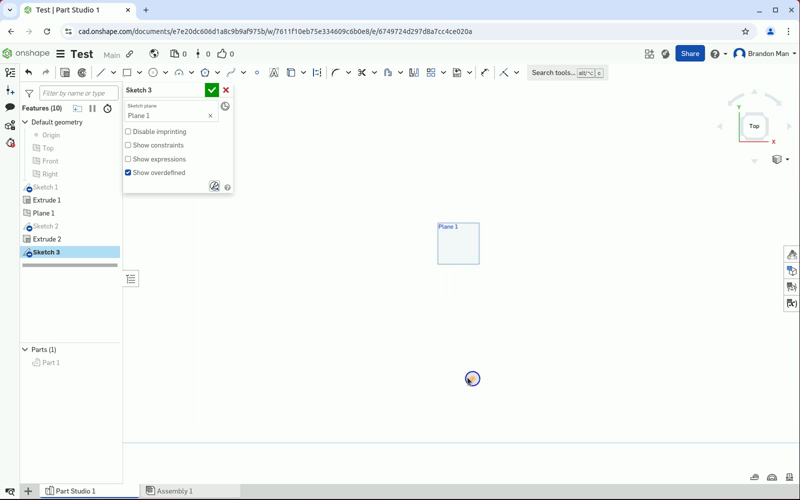
scroll(6)
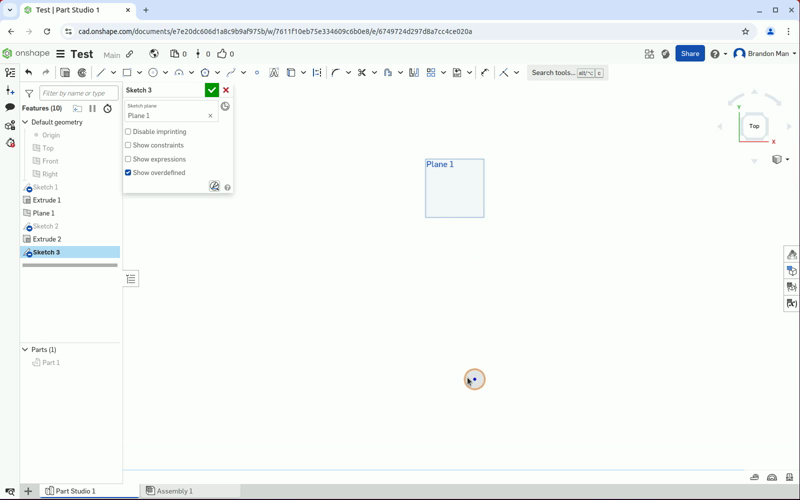
scroll(6)
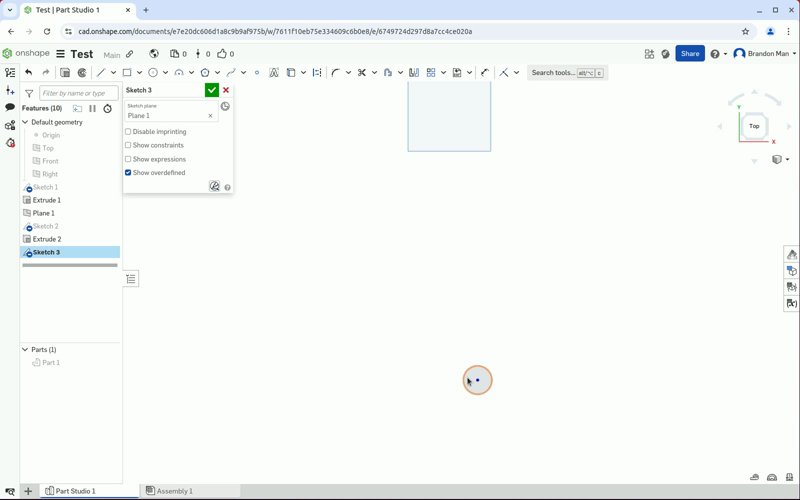
scroll(6)
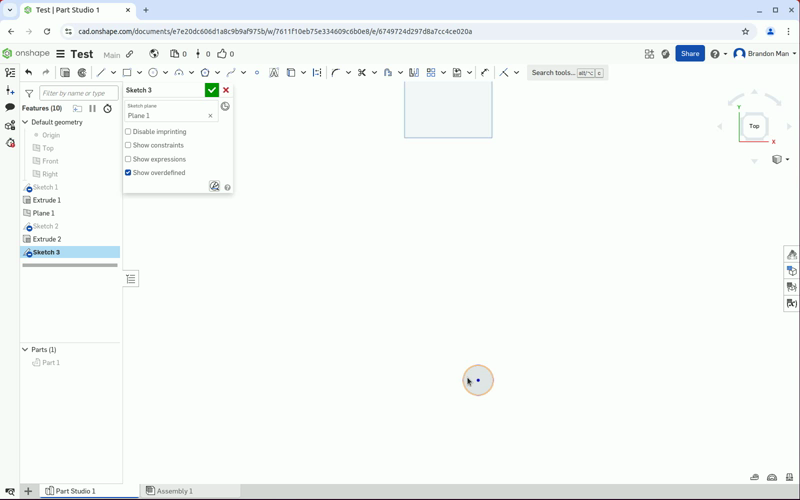
scroll(6)
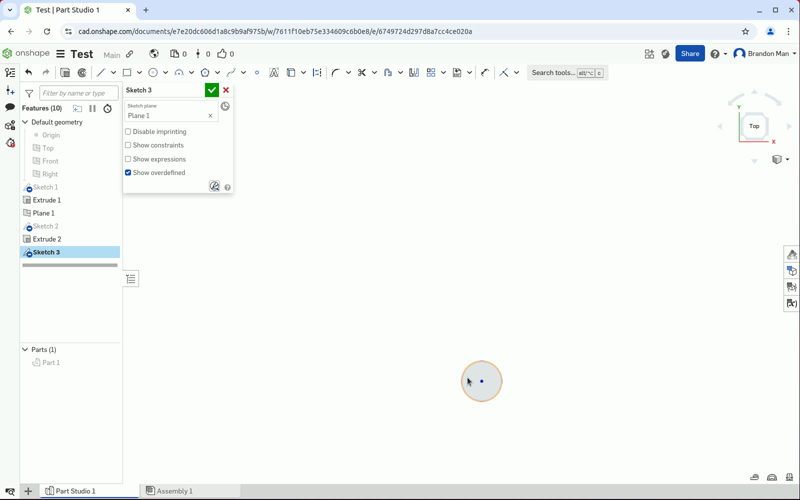
scroll(6)
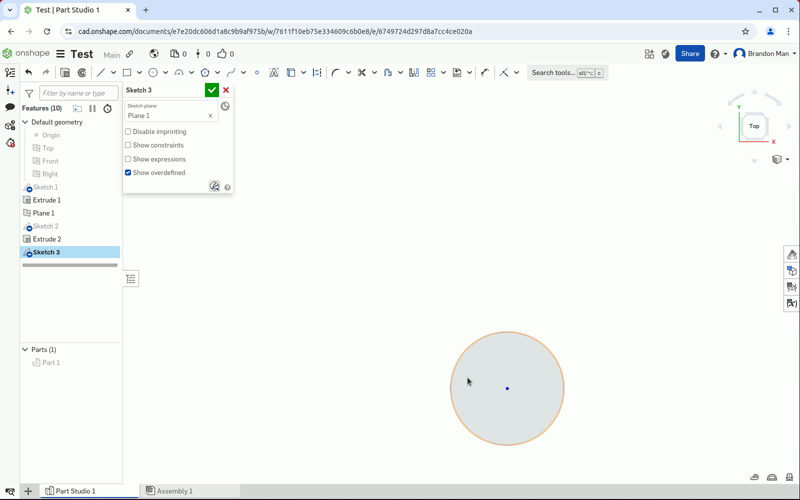
click(467, 377)
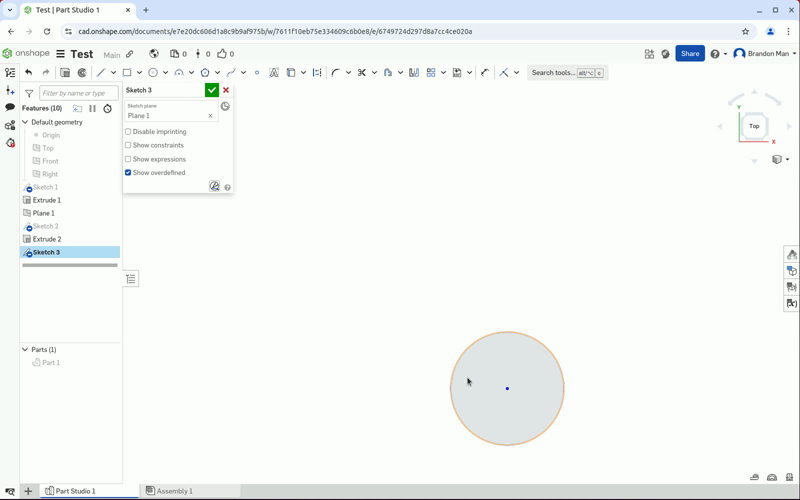
scroll(-6)
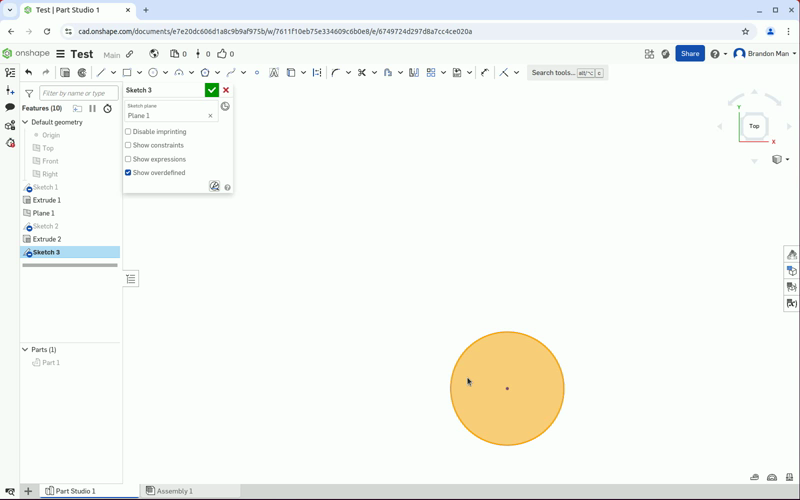
scroll(-6)
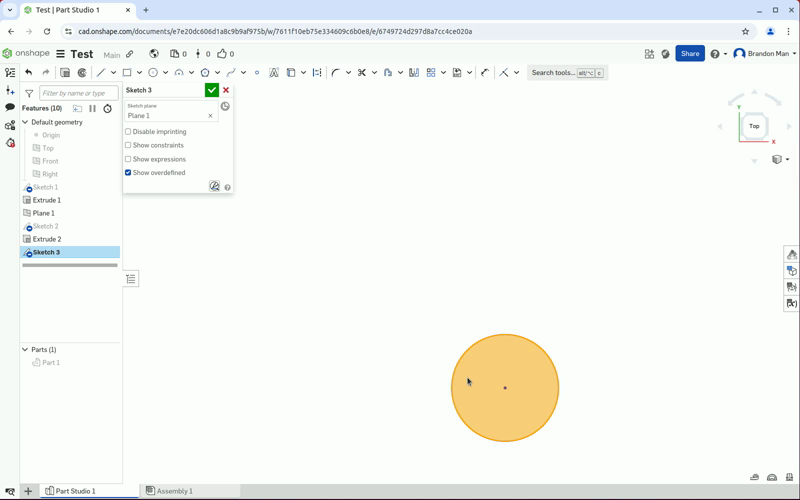
scroll(-6)
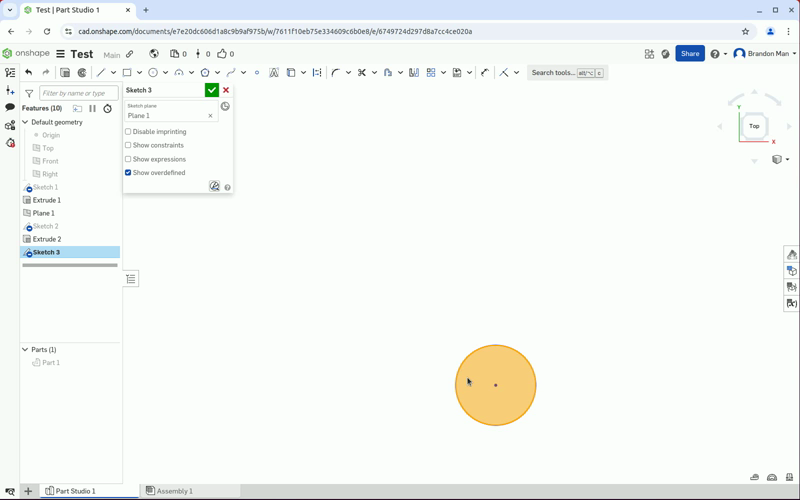
scroll(-6)
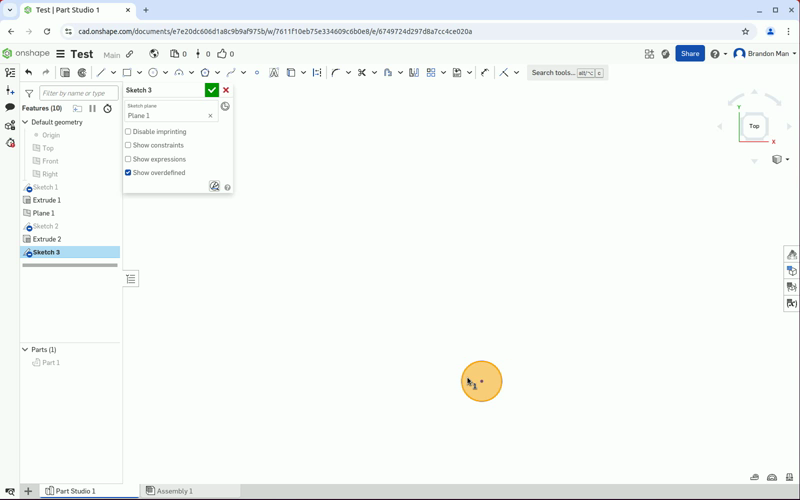
scroll(-6)
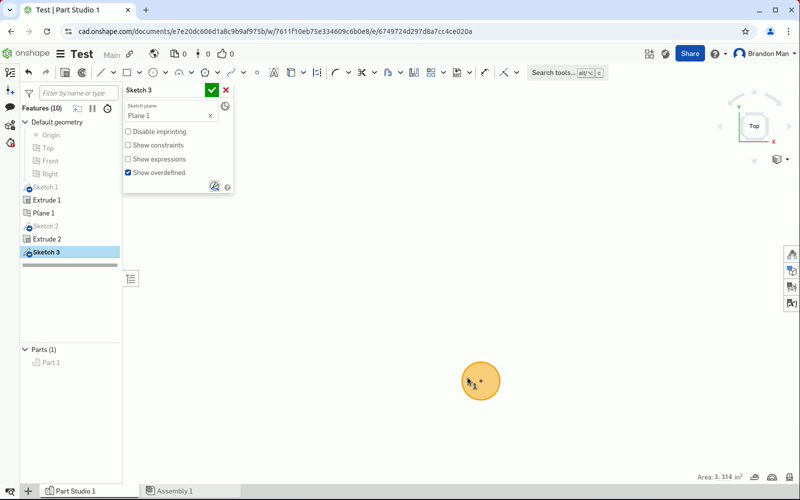
scroll(-6)
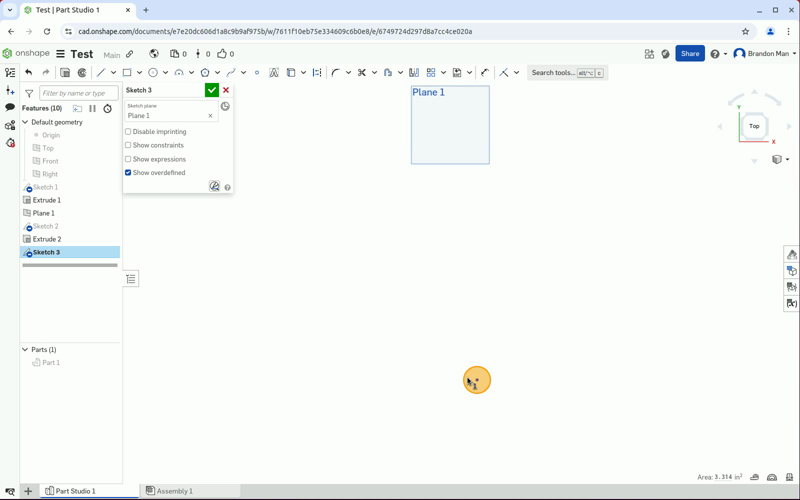
scroll(-6)
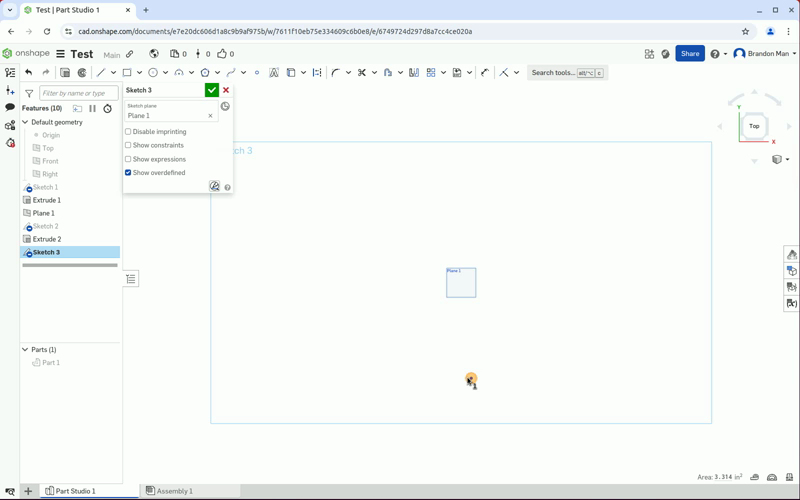
mouse_move(73, 352)
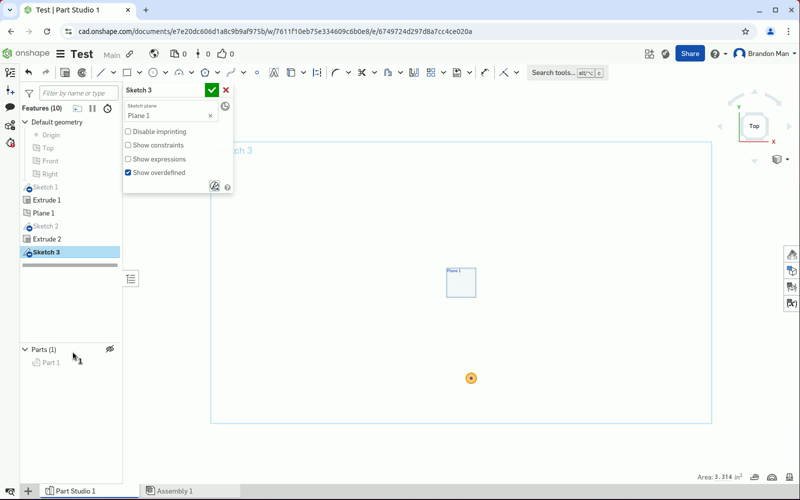
key(shift+y)
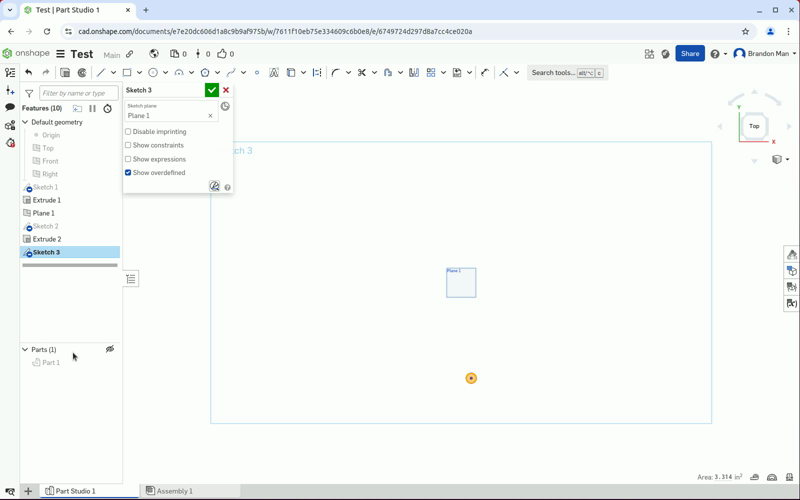
key(shift+e)
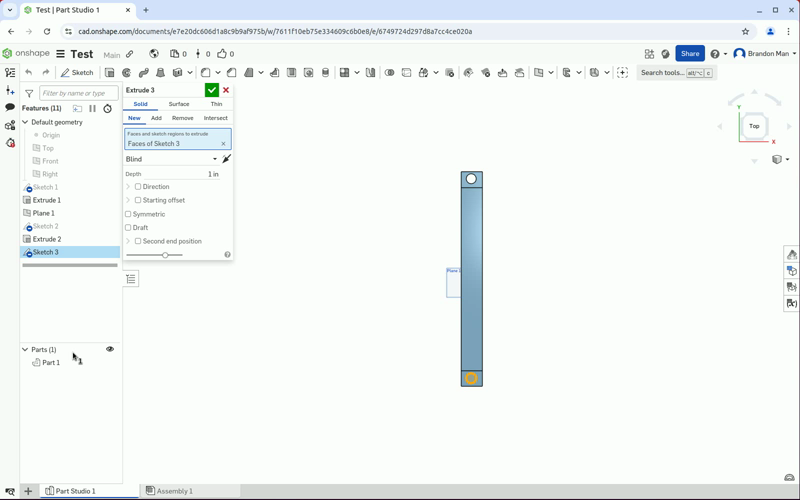
mouse_move(143, 106)
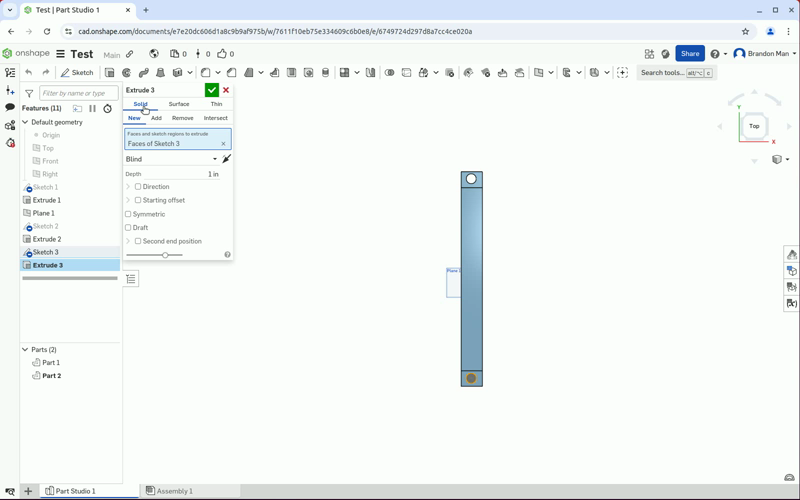
click(143, 106)
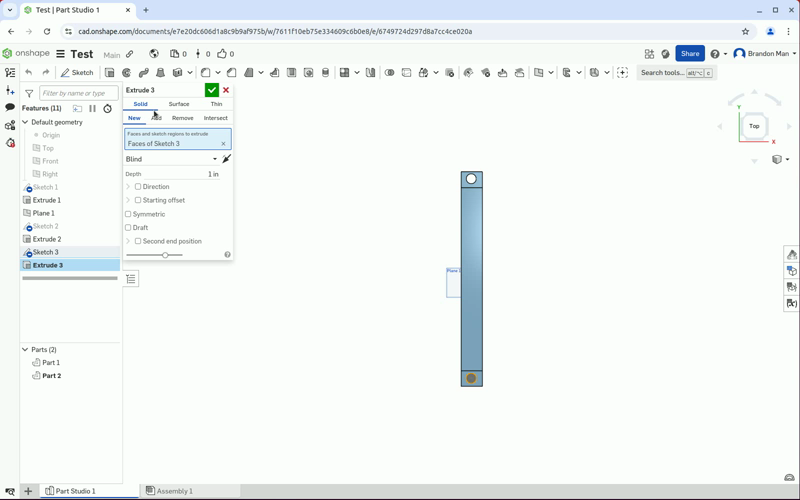
mouse_move(186, 120)
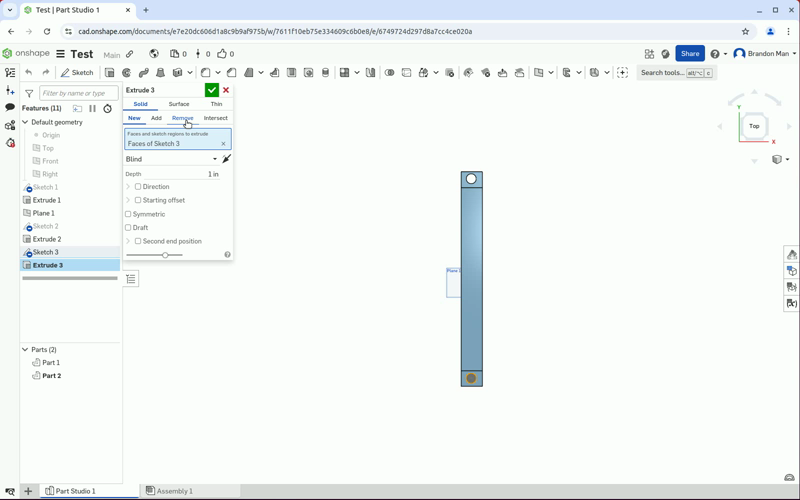
click(186, 120)
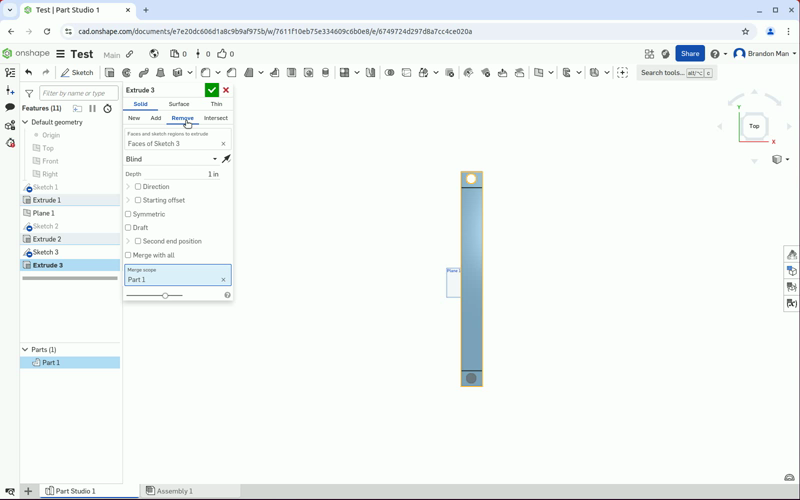
key(tab, 4)
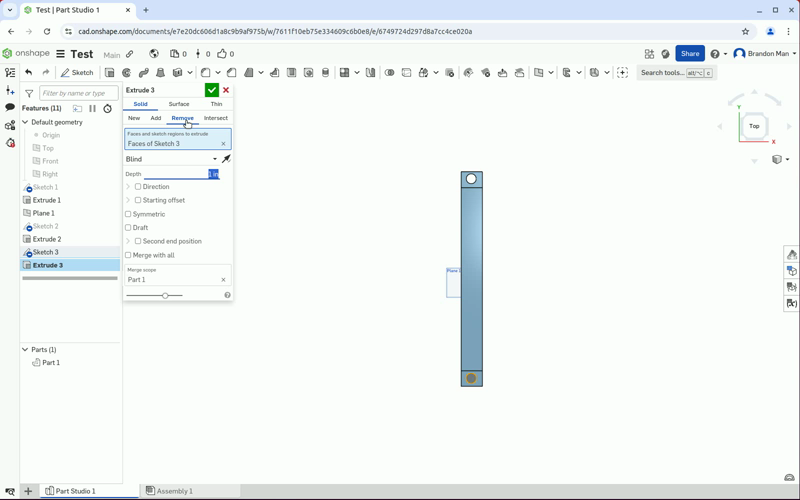
text(10.832)
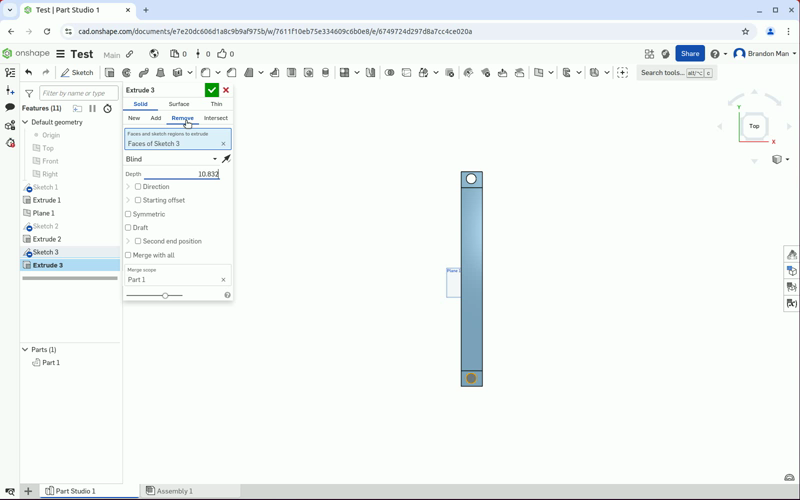
key(tab, 6)
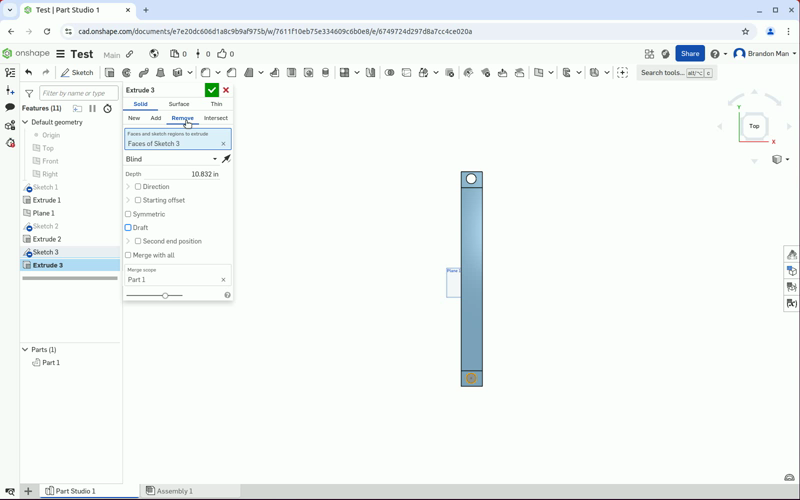
key(space)
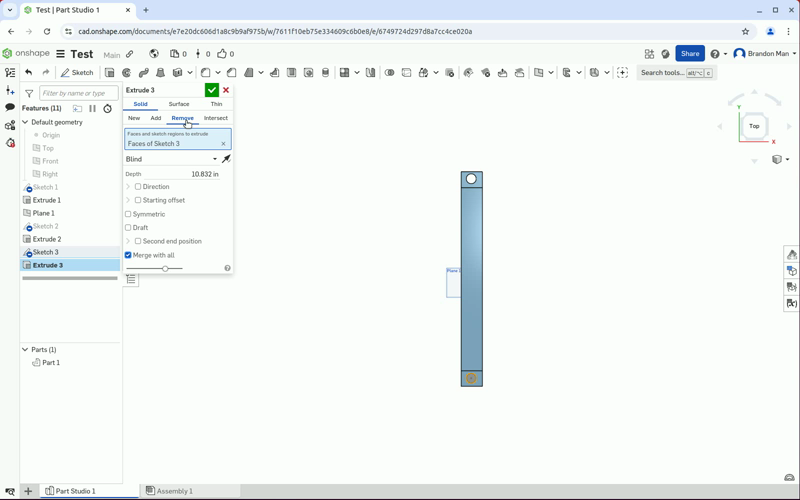
key(enter)
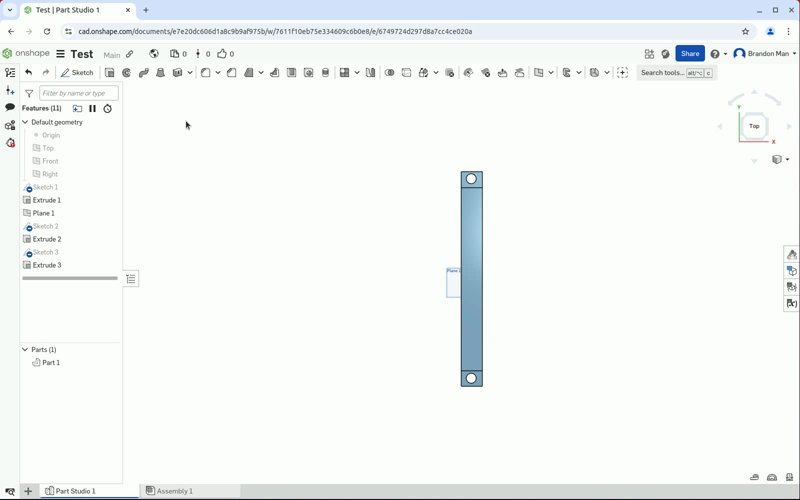
key(shift+h)
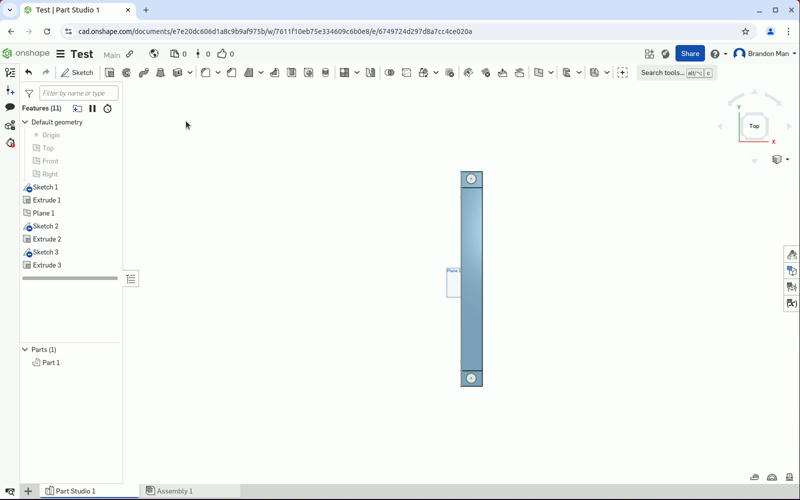
key(shift+h)
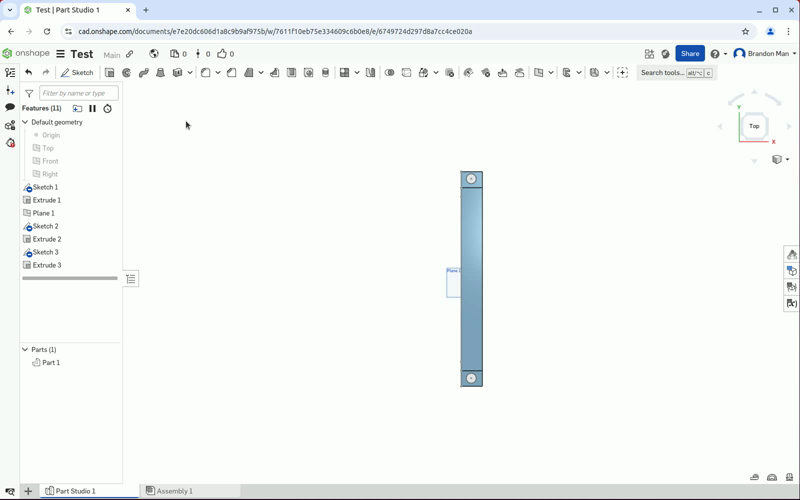
key(shift+7)
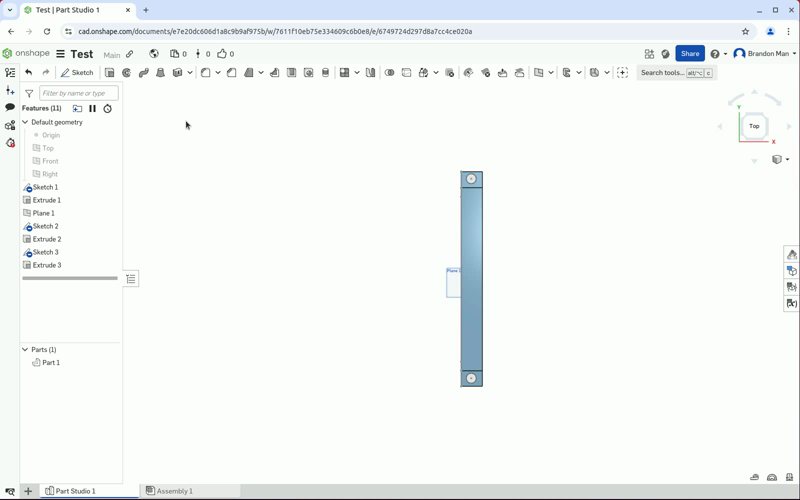
key(up, 3)
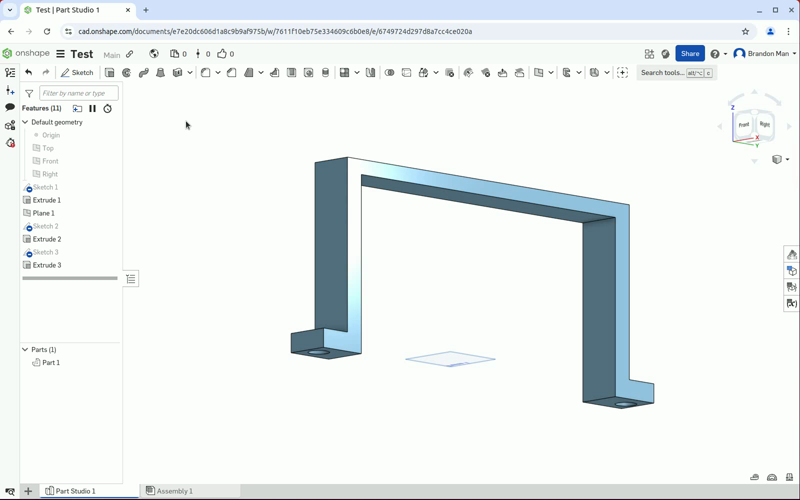
key(left, 3)
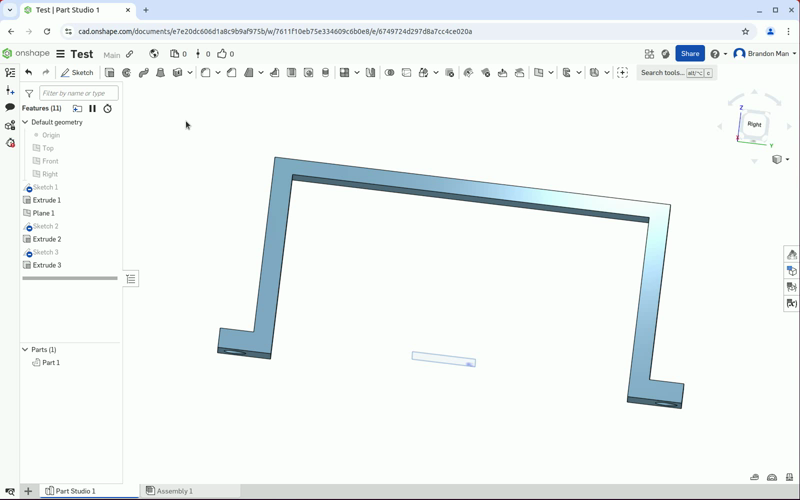
key(right, 3)
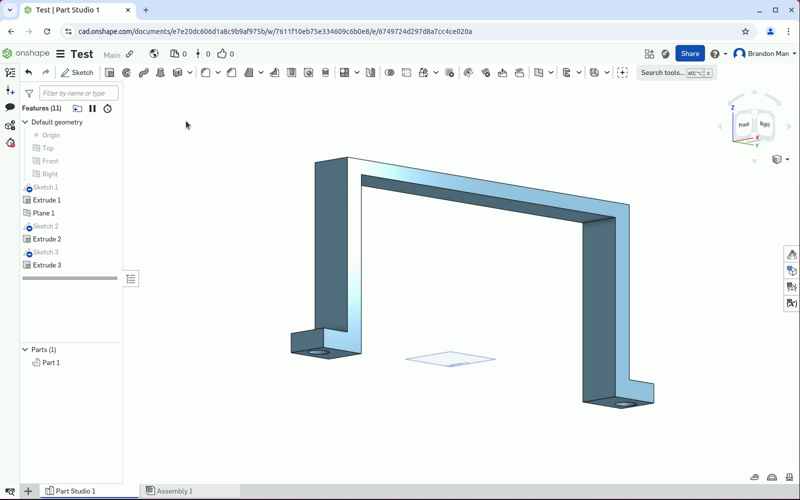
key(down, 3)
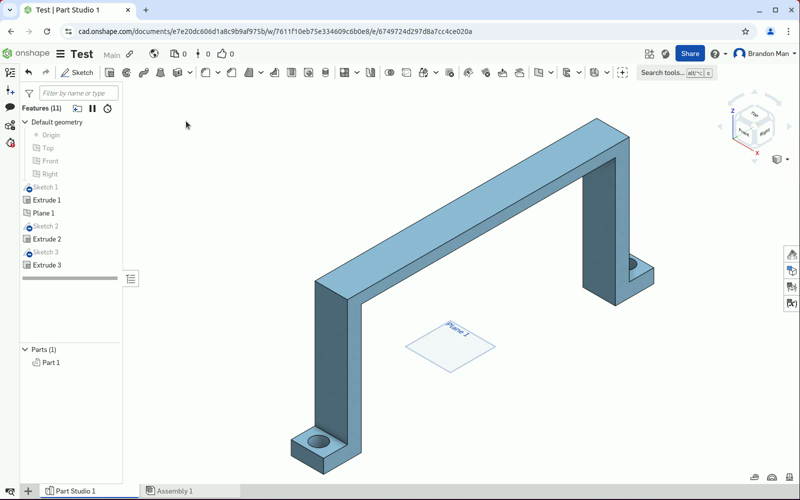
mouse_move(73, 189)
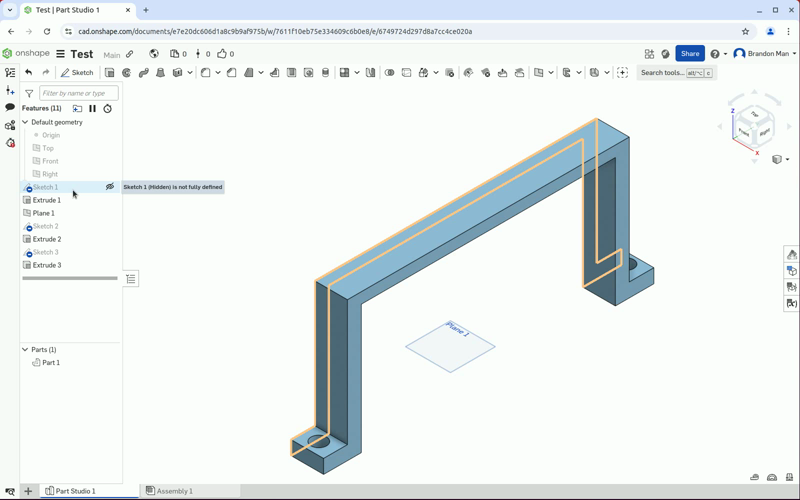
click(73, 189)